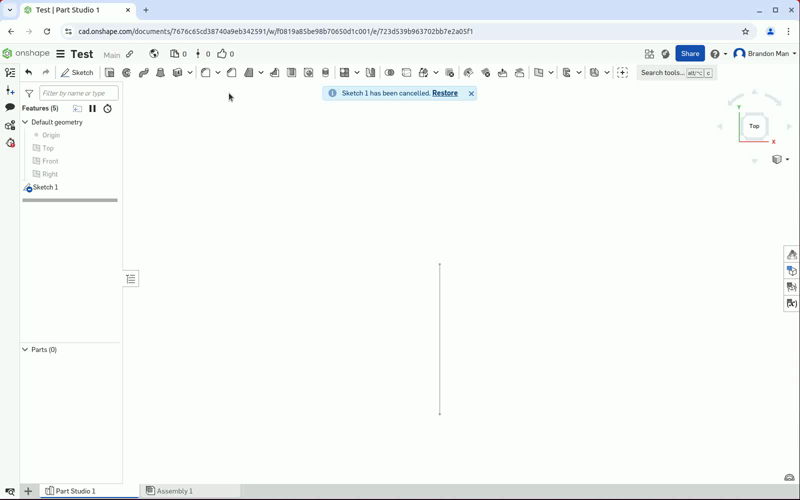
key(shift+h)
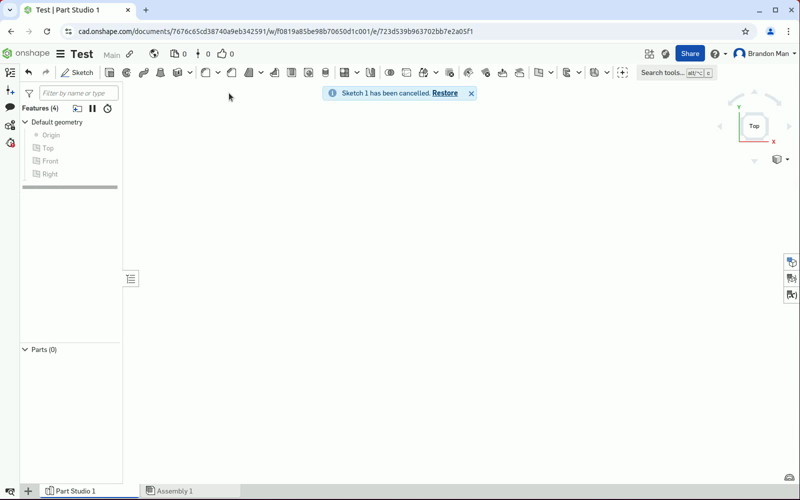
mouse_move(73, 352)
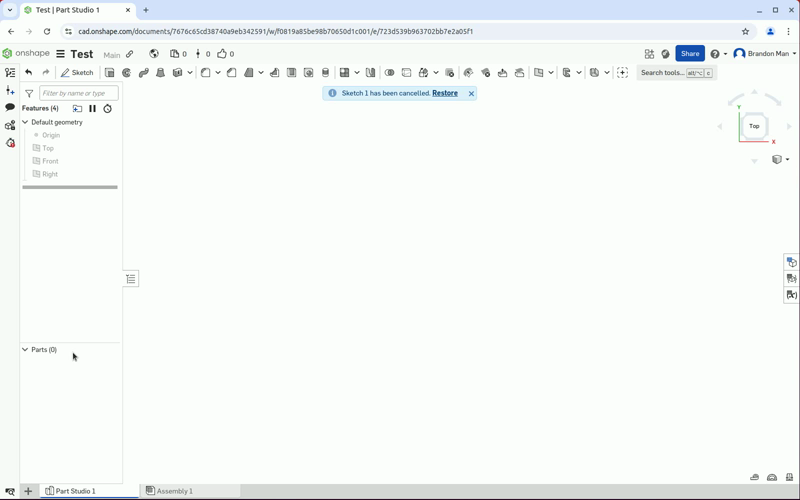
key(y)
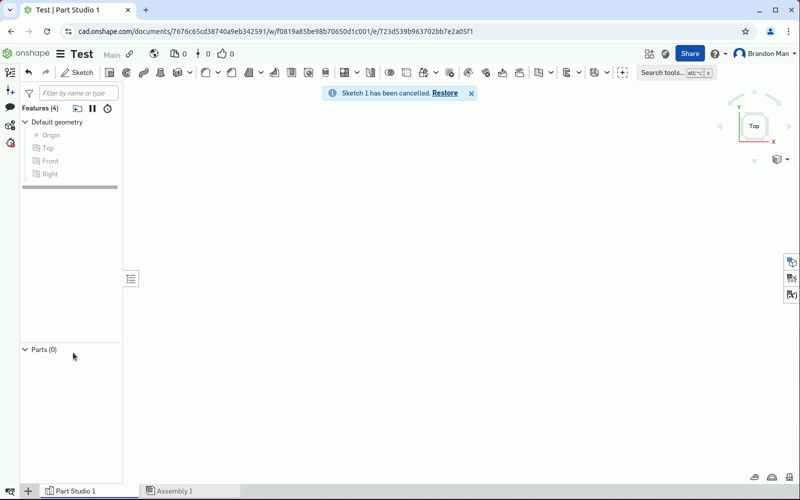
key(shift+p)
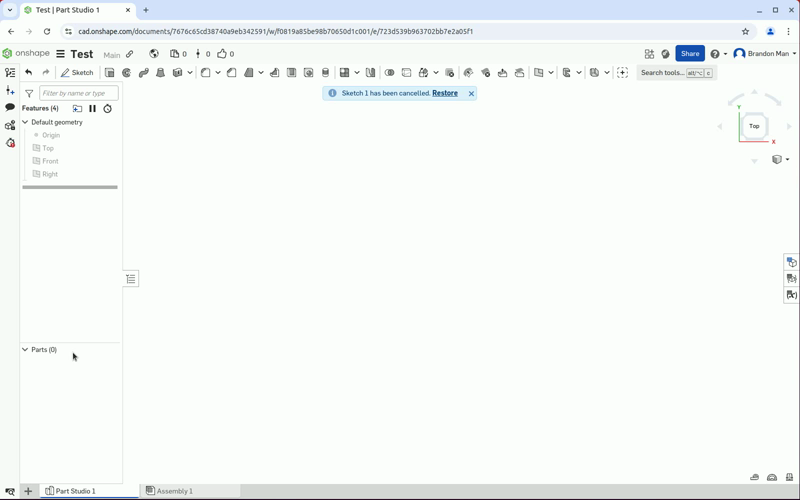
key(space)
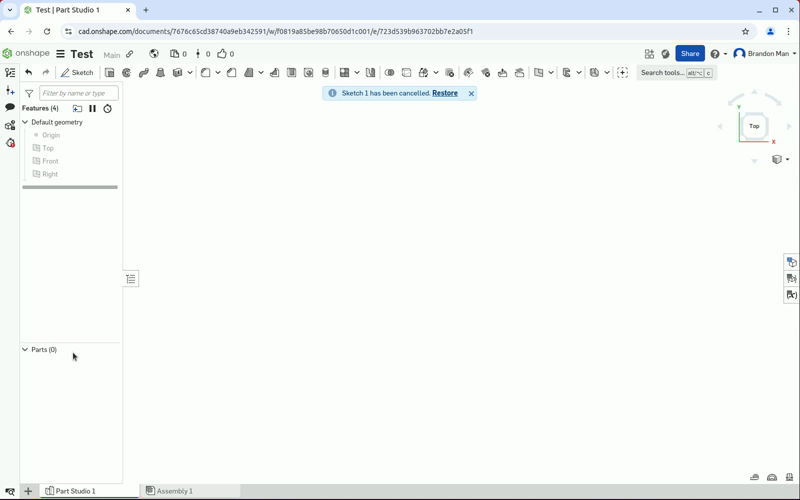
key_down(shift)
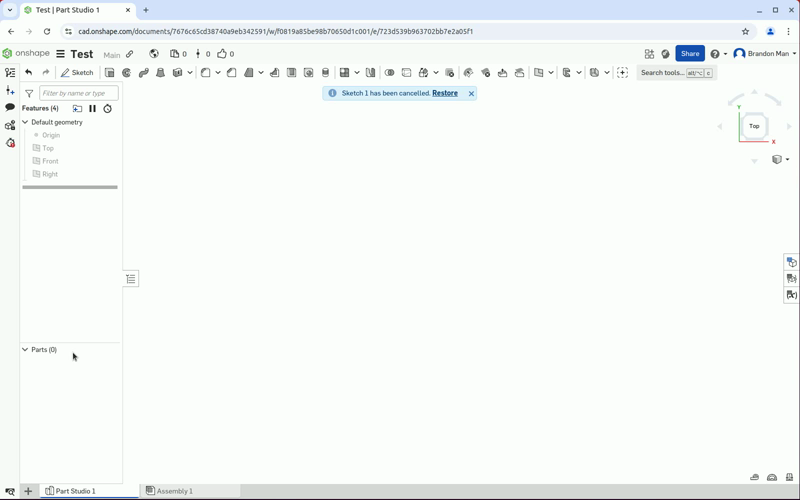
key(up)
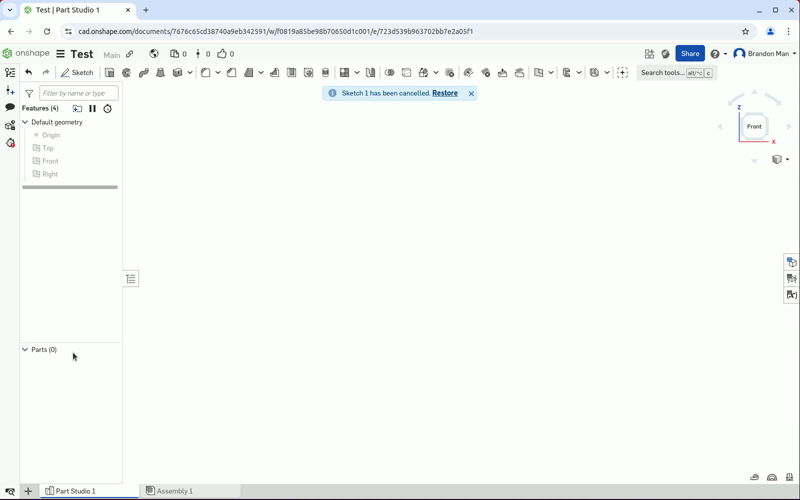
key_up(shift)
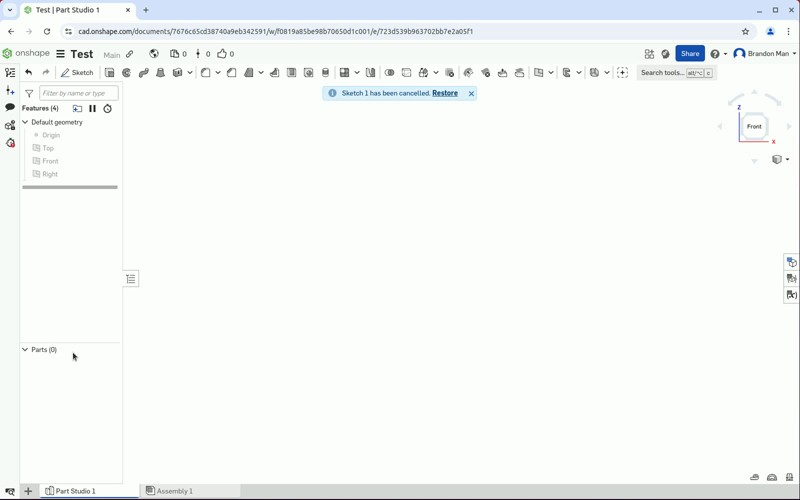
mouse_move(73, 352)
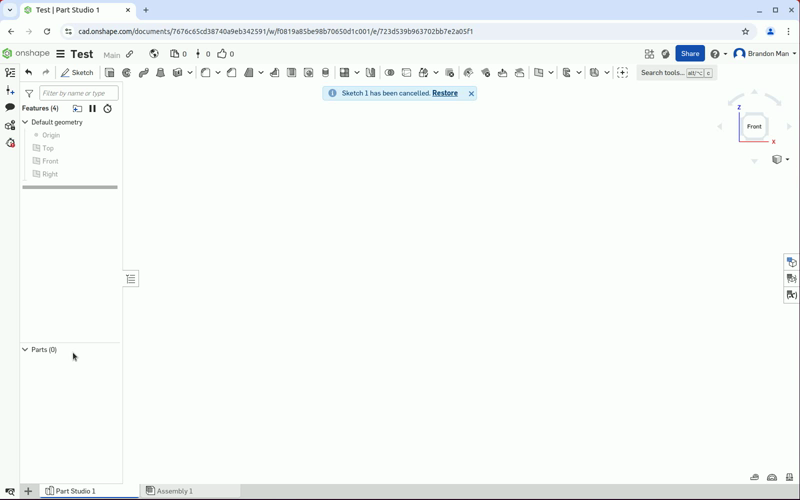
key(shift+y)
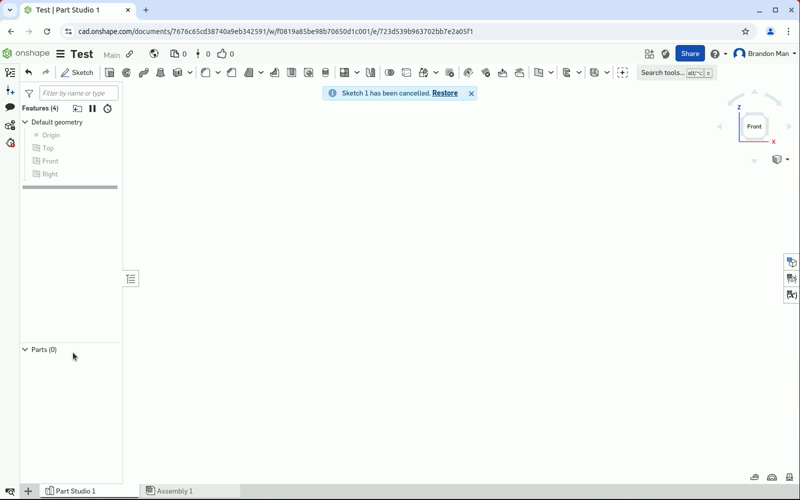
key(shift+s)
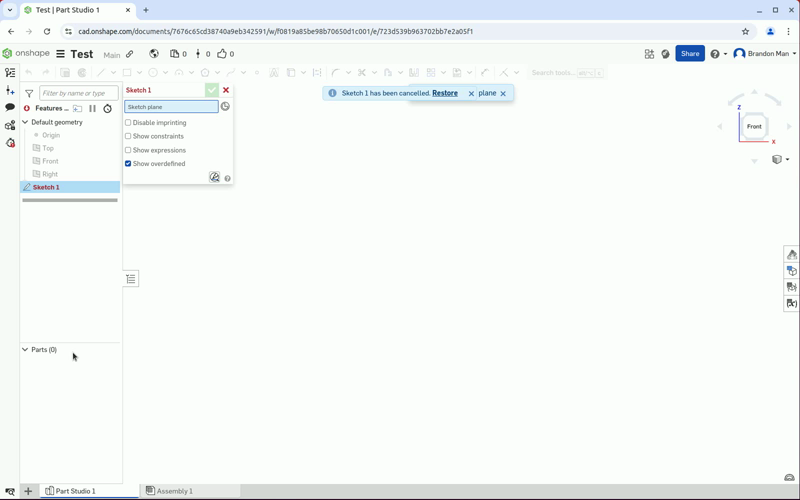
mouse_move(73, 163)
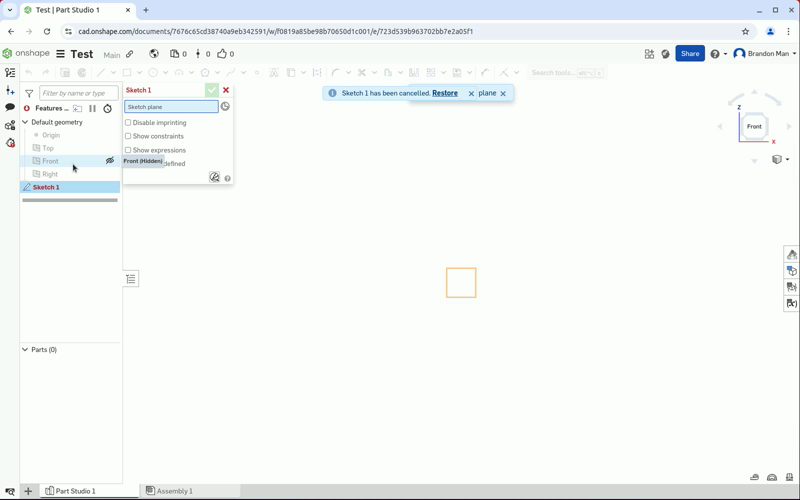
click(73, 163)
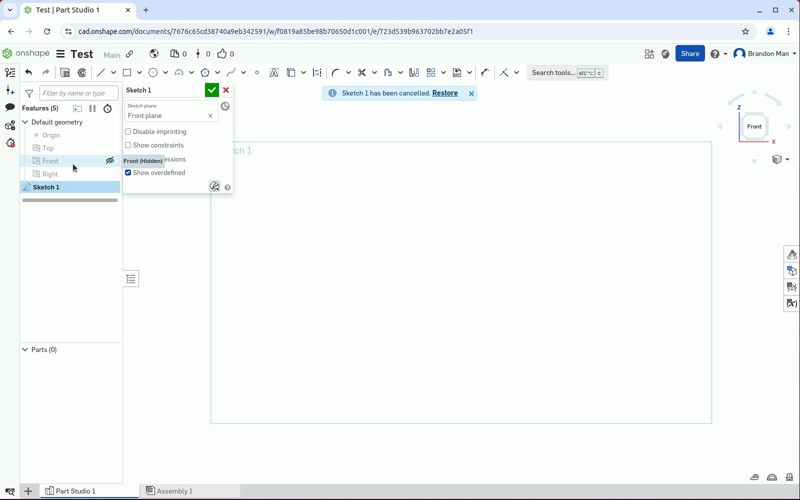
mouse_move(73, 352)
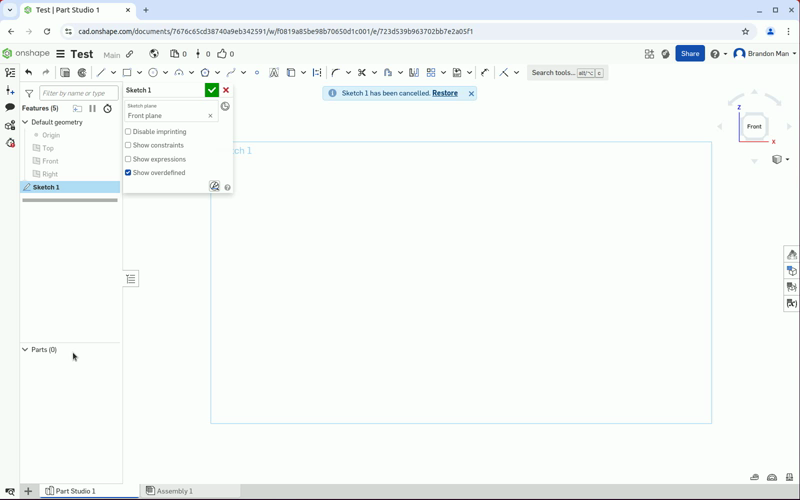
key(y)
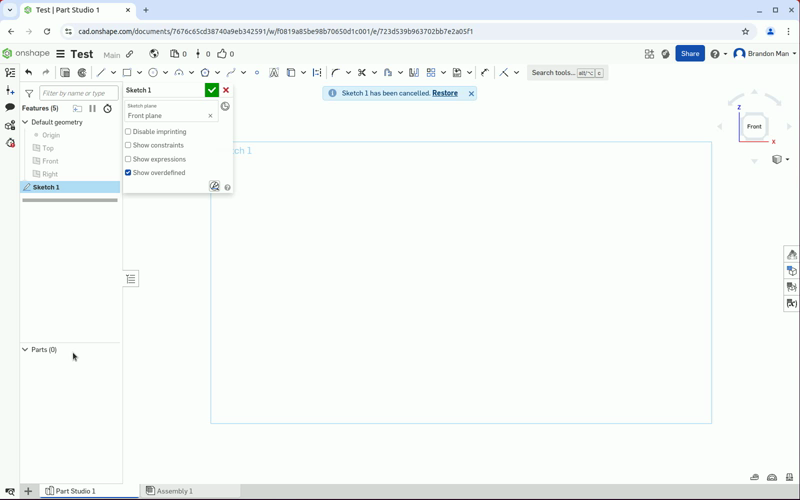
key(c)
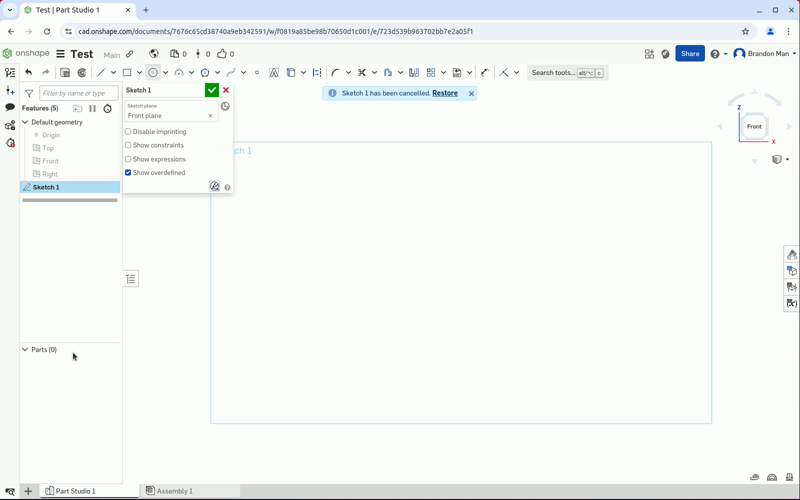
key_down(shift)
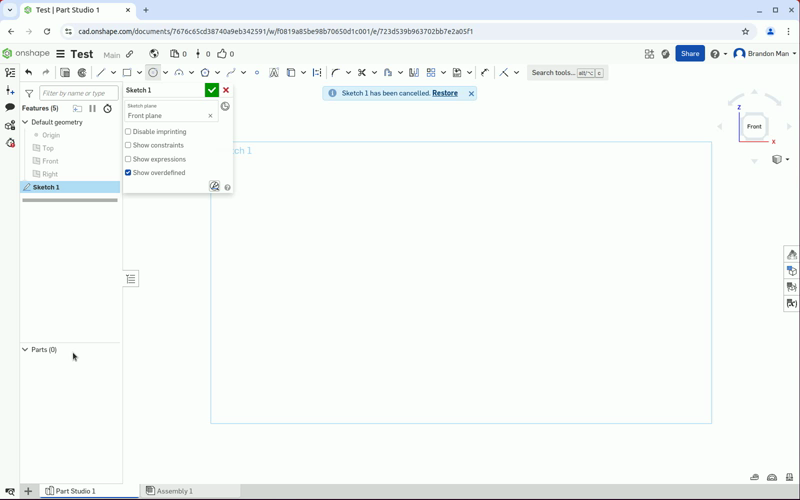
mouse_move(461, 282)
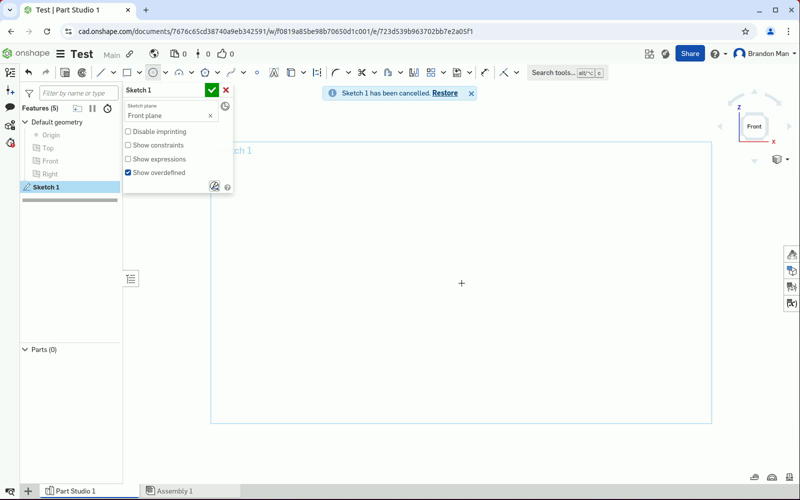
click(461, 282)
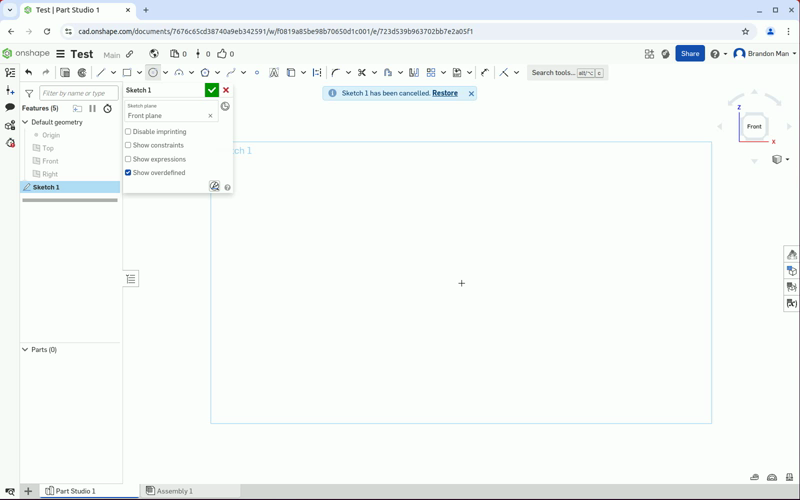
key_up(shift)
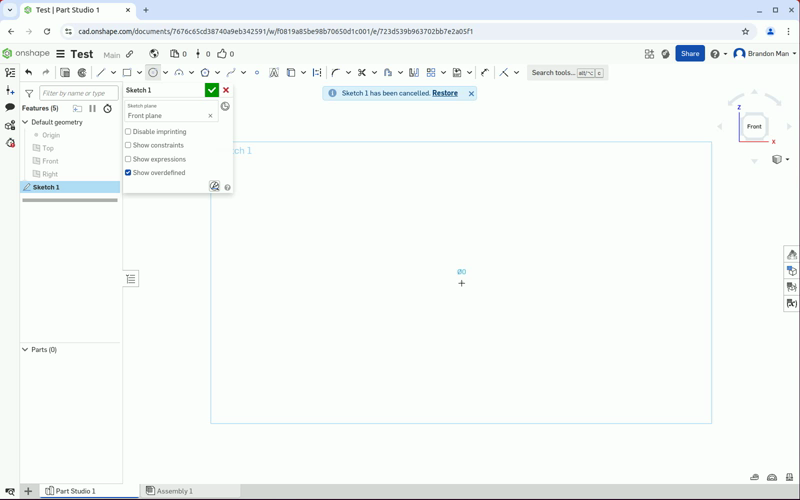
mouse_move(472, 282)
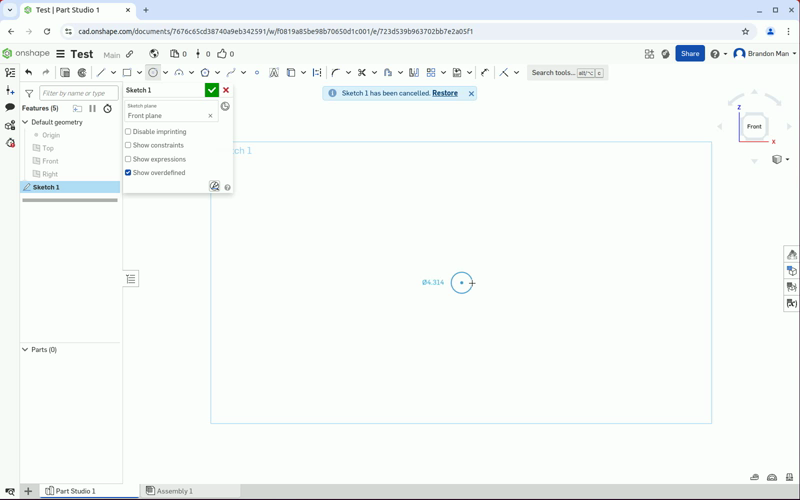
click(472, 282)
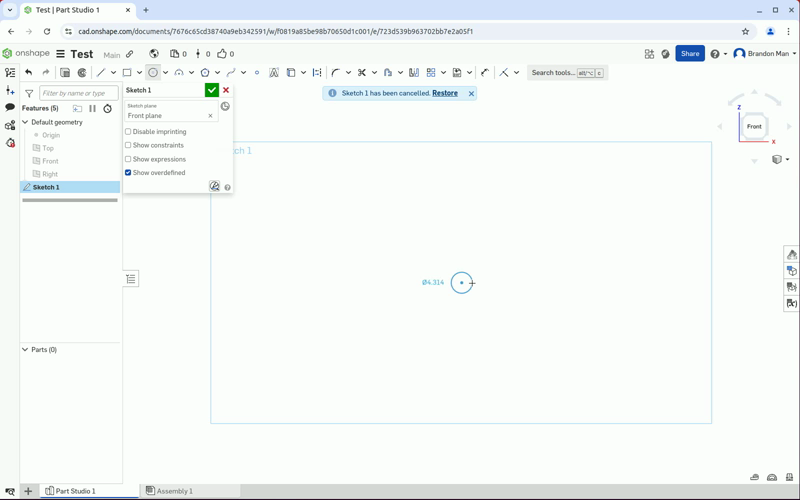
key(esc)
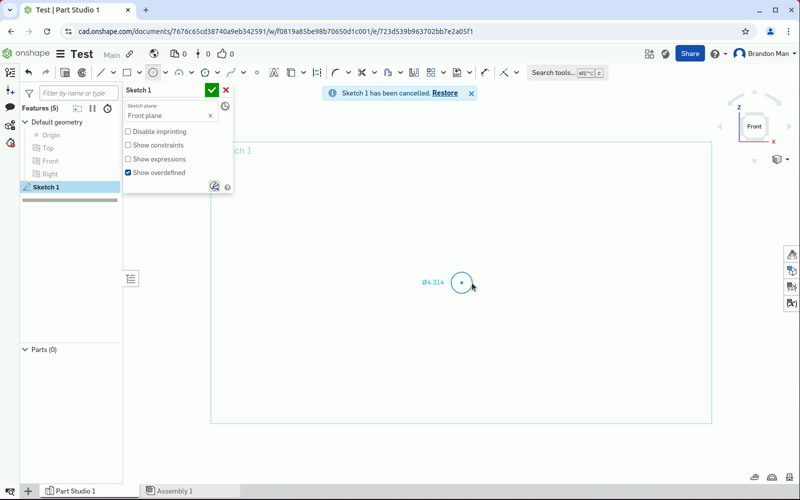
key(c)
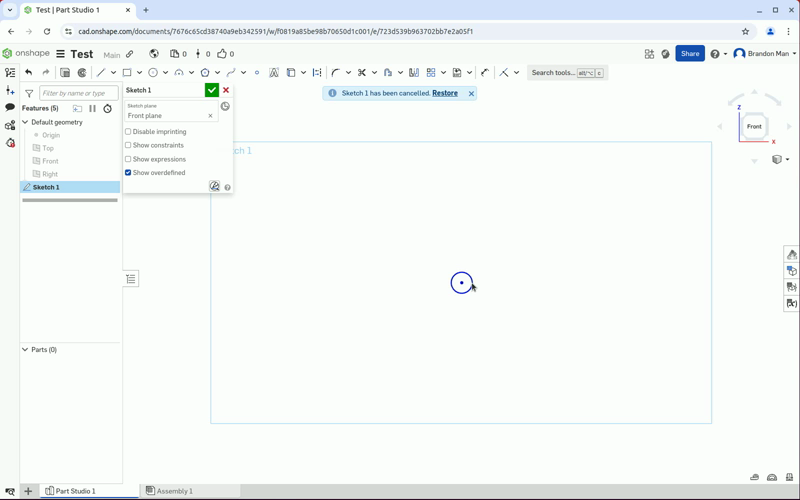
key_down(shift)
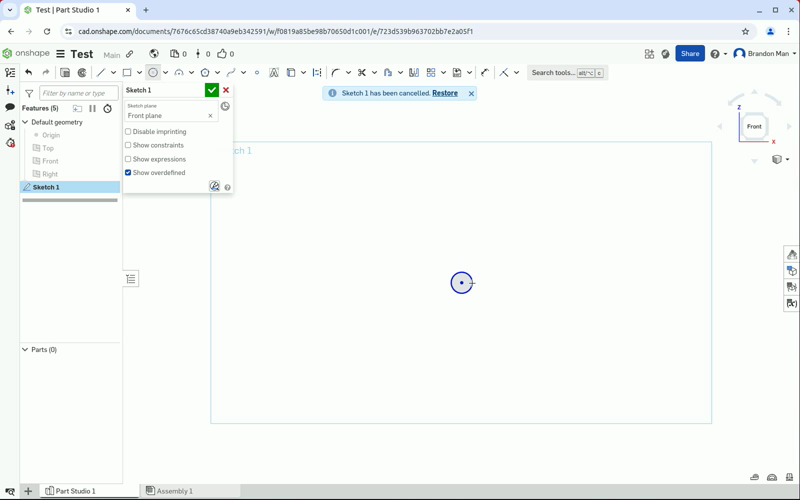
mouse_move(461, 282)
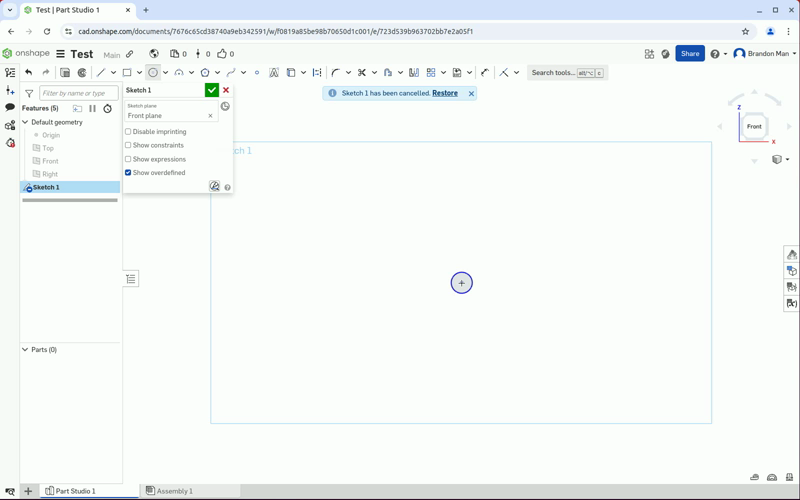
click(461, 282)
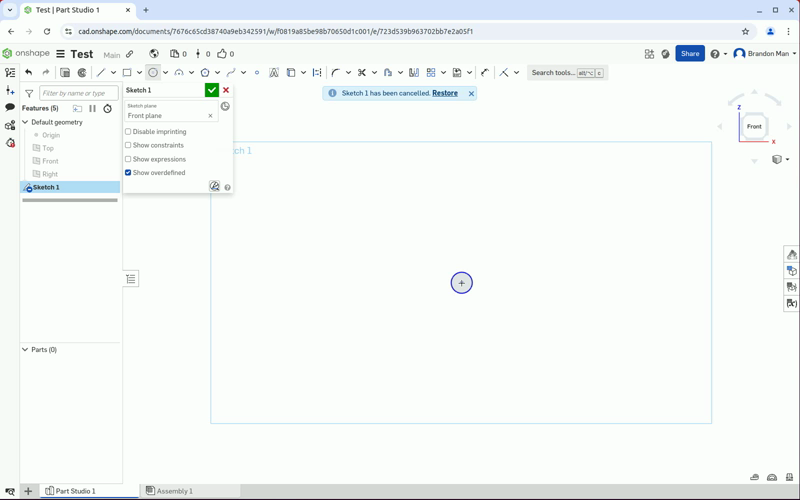
key_up(shift)
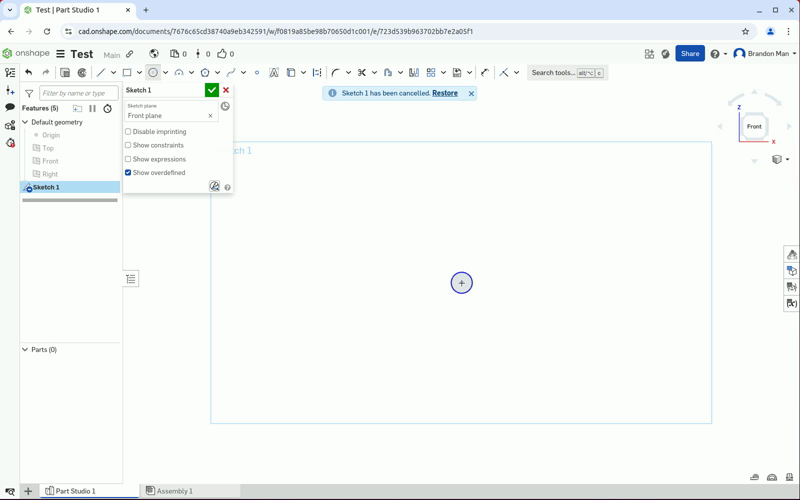
mouse_move(470, 282)
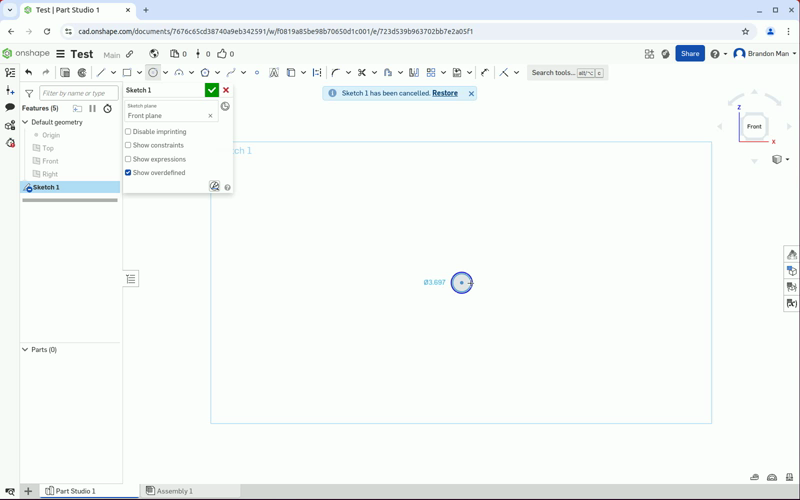
scroll(6)
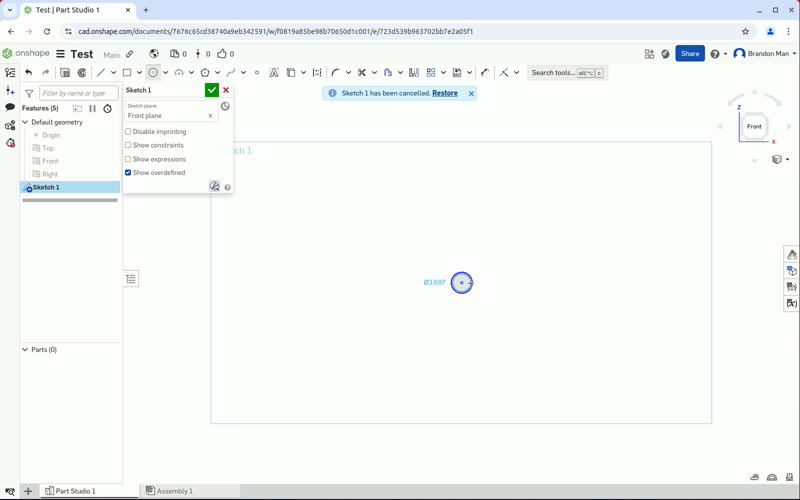
scroll(6)
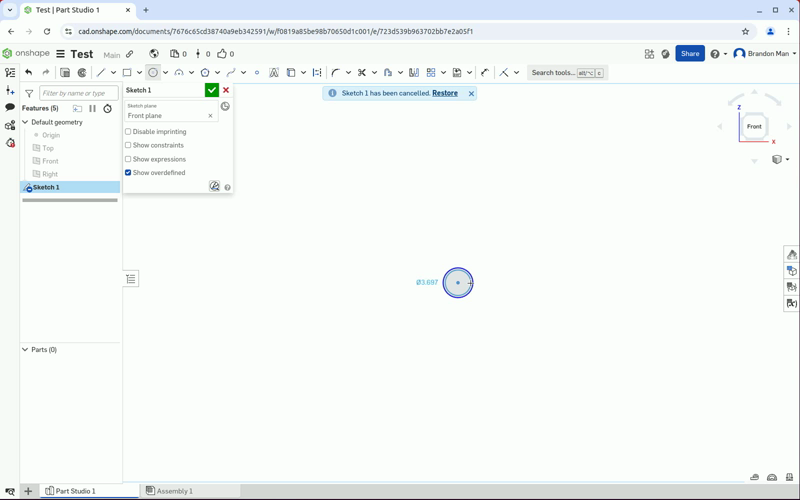
scroll(6)
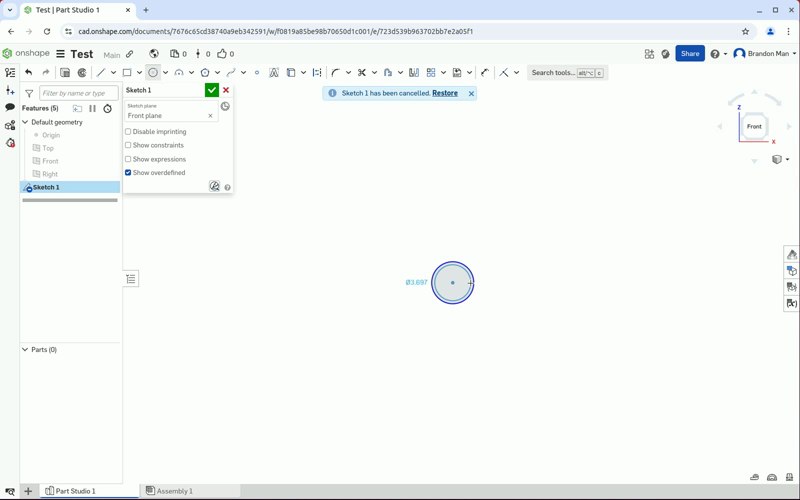
scroll(6)
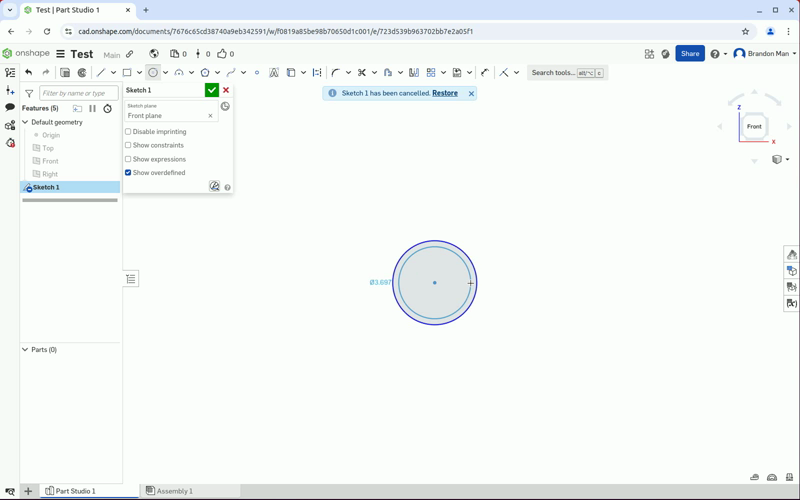
scroll(6)
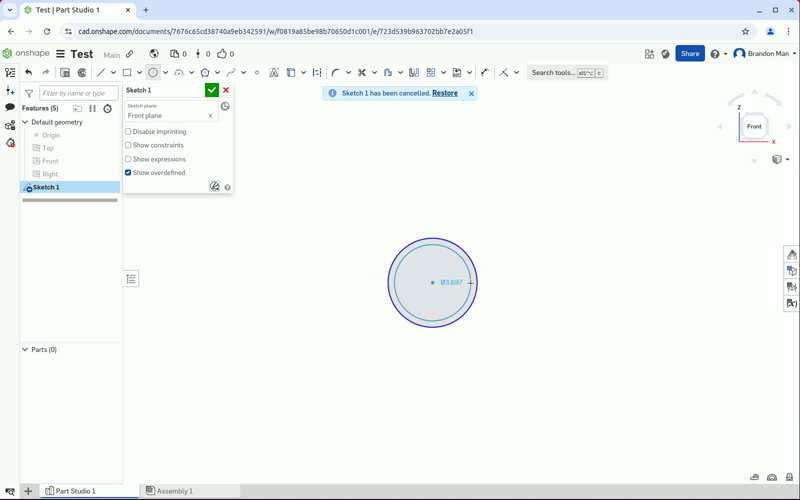
scroll(6)
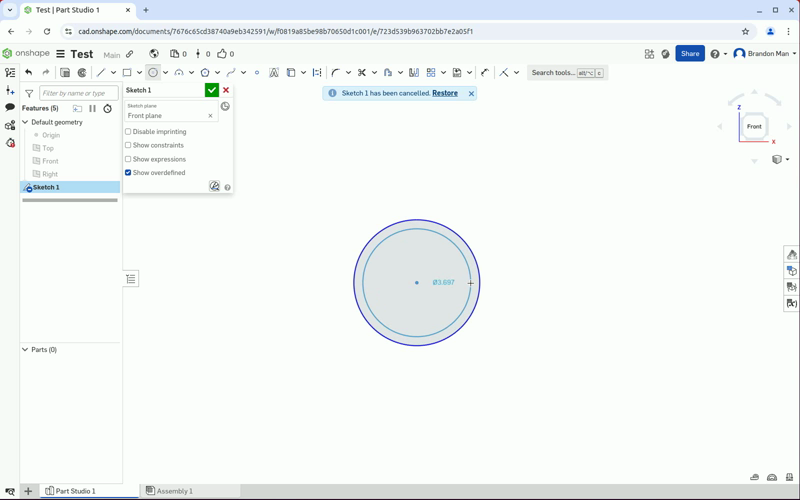
scroll(6)
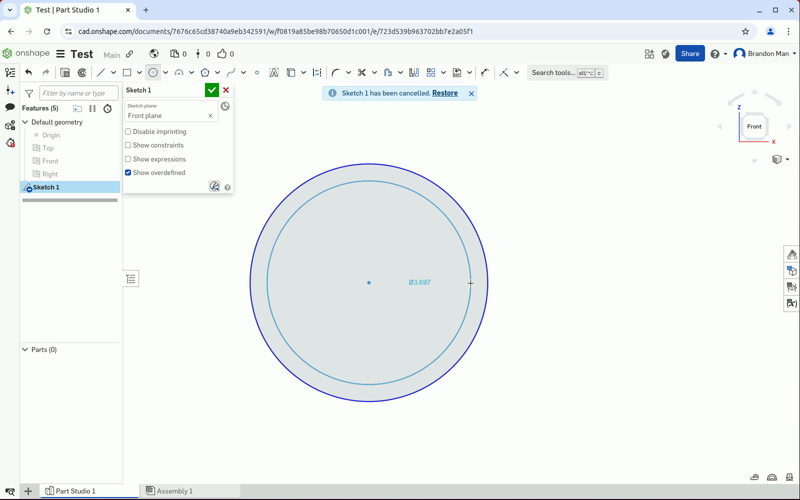
click(470, 282)
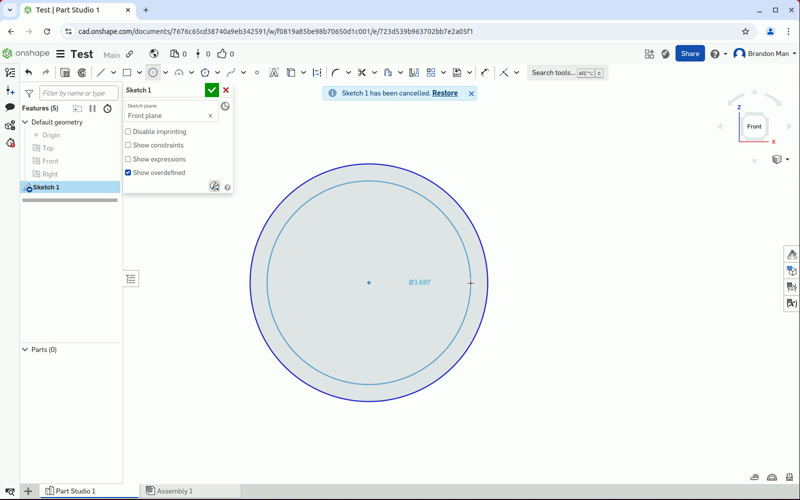
scroll(-6)
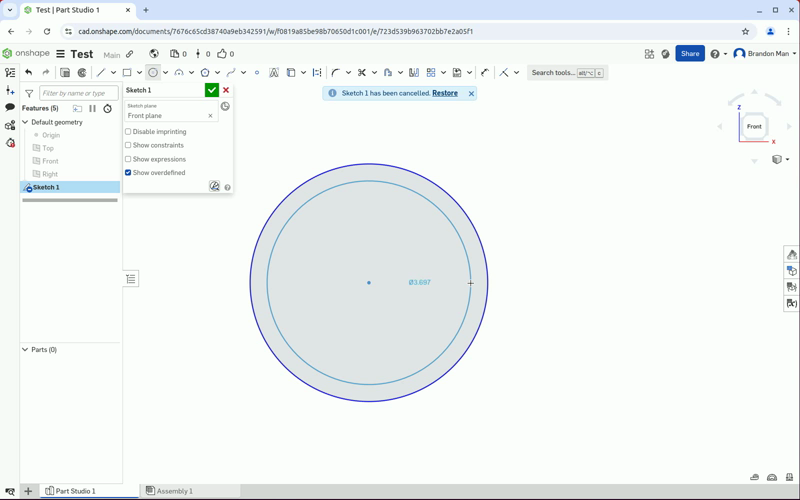
scroll(-6)
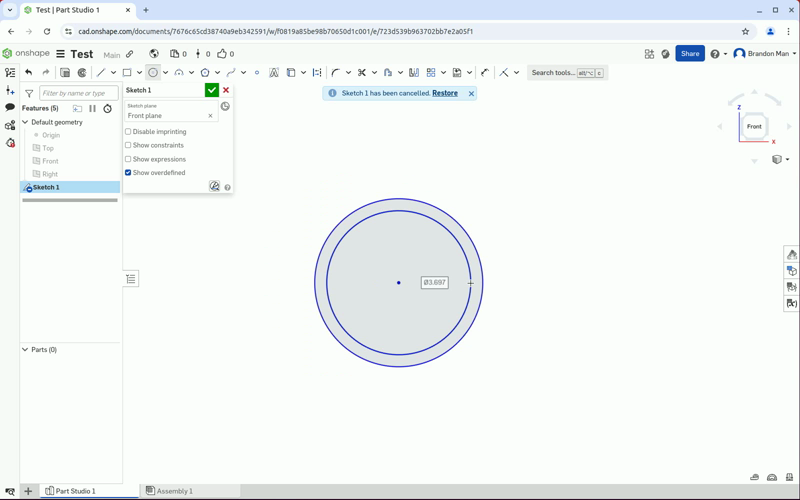
scroll(-6)
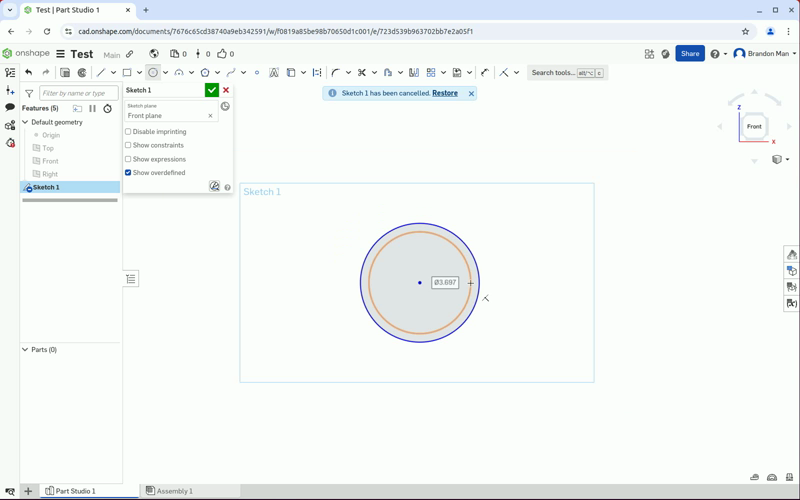
scroll(-6)
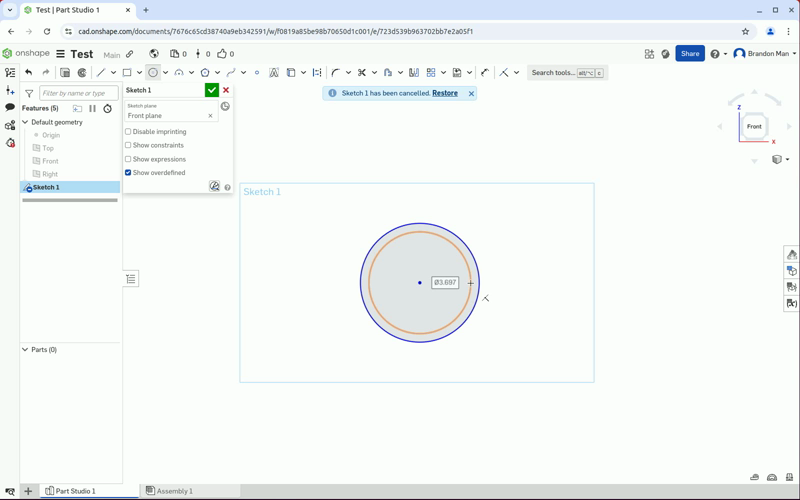
scroll(-6)
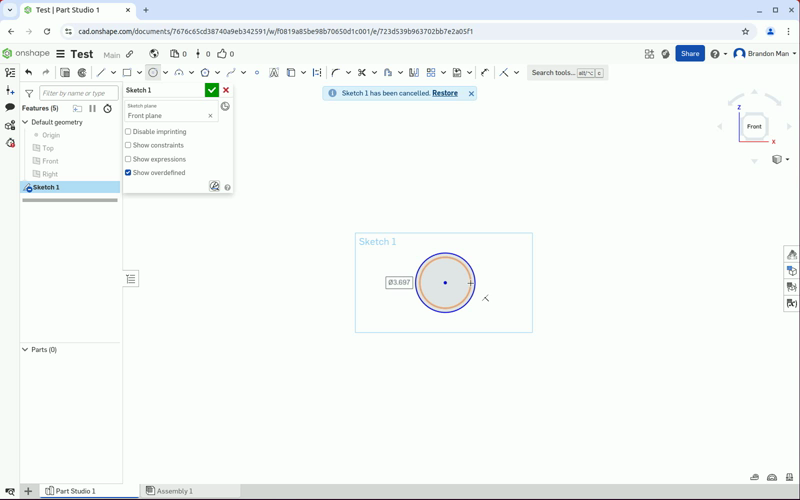
scroll(-6)
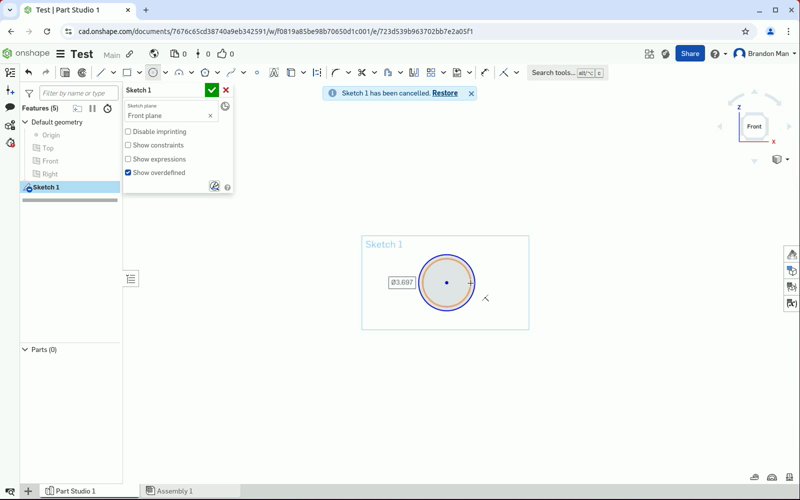
scroll(-6)
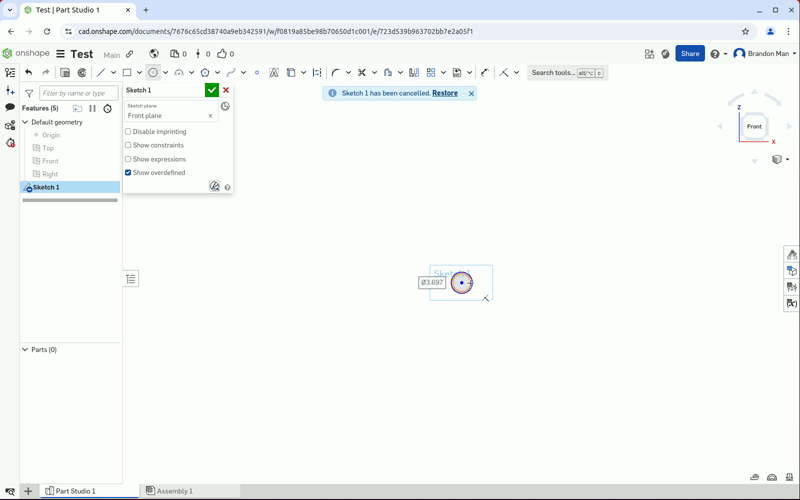
key(esc)
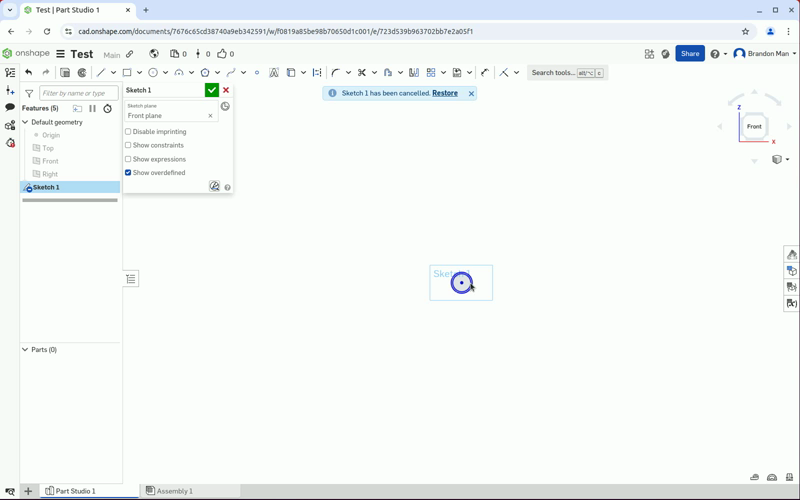
mouse_move(464, 272)
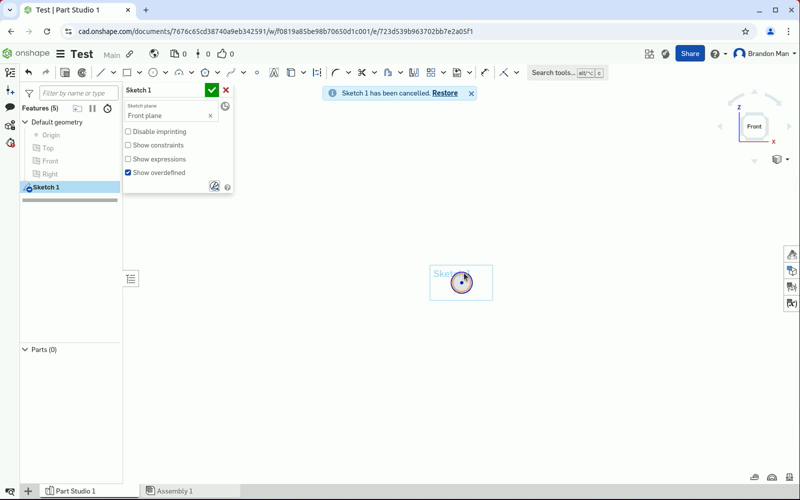
scroll(6)
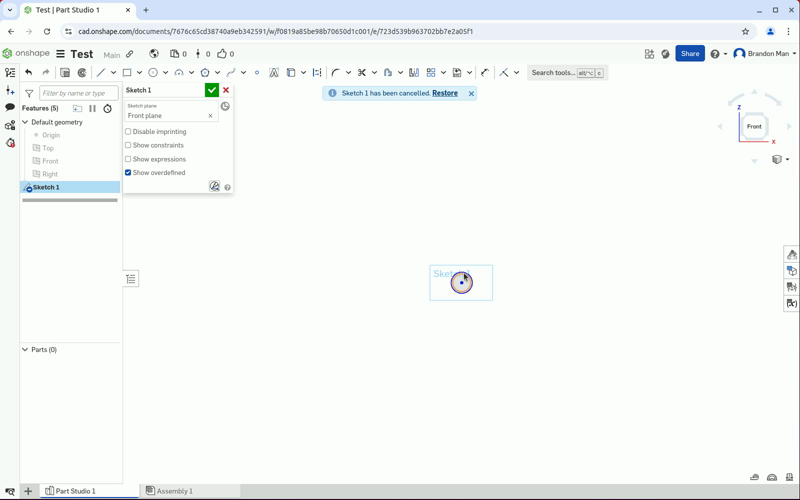
scroll(6)
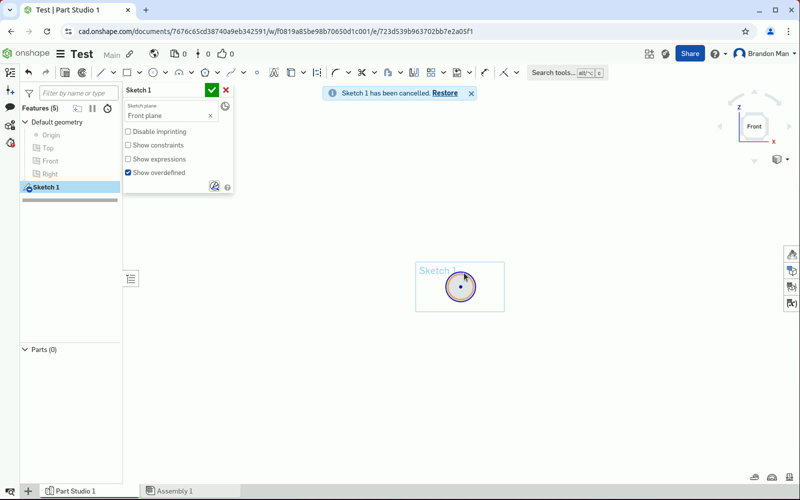
scroll(6)
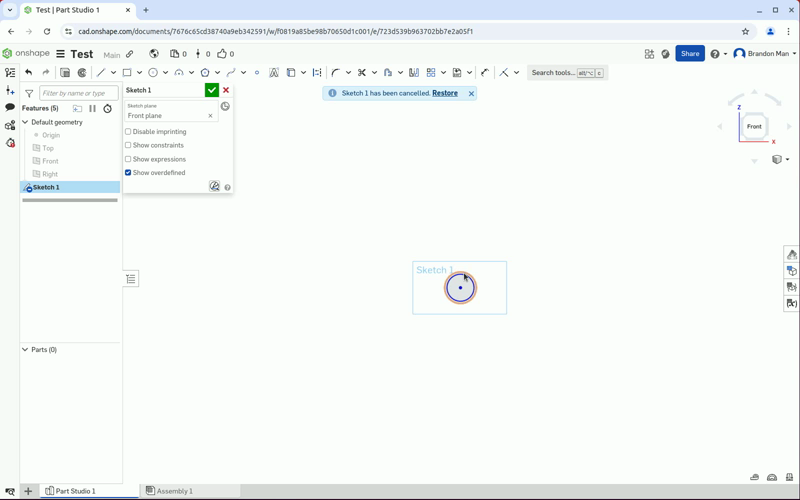
scroll(6)
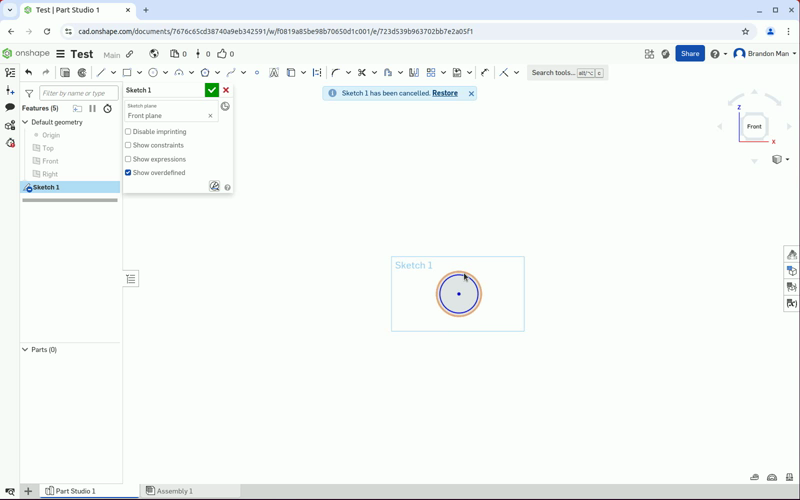
scroll(6)
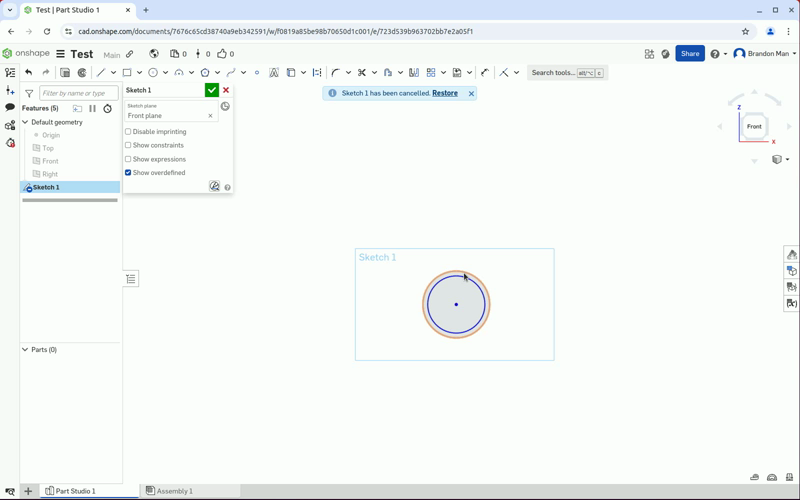
scroll(6)
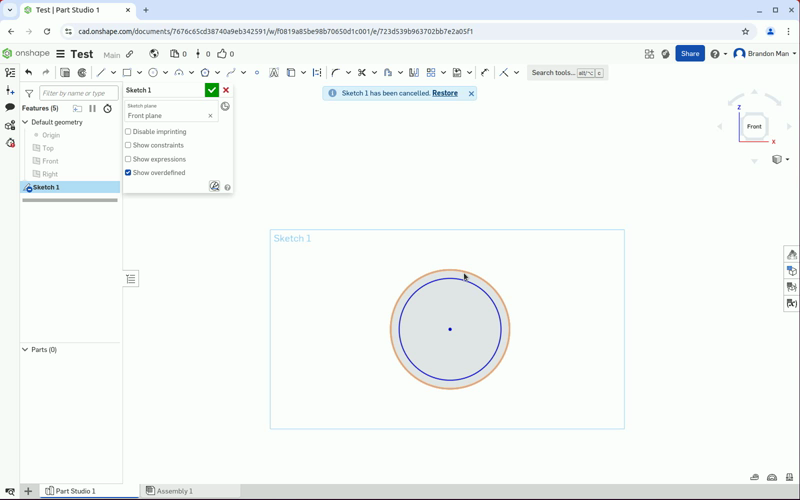
scroll(6)
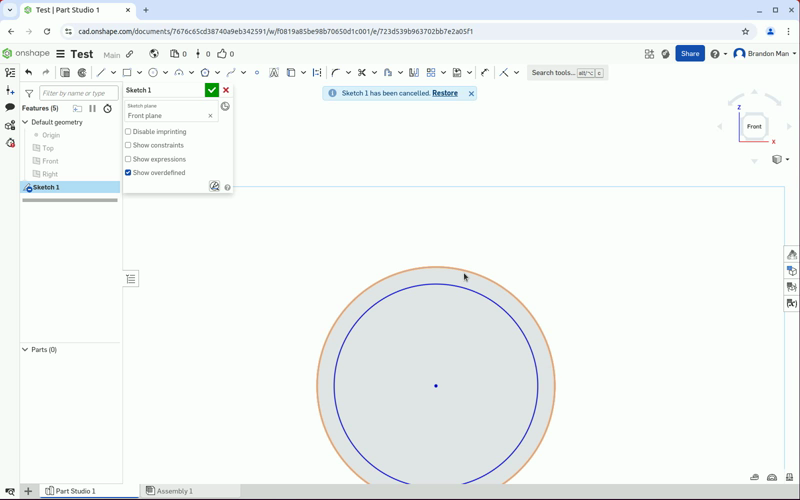
click(464, 272)
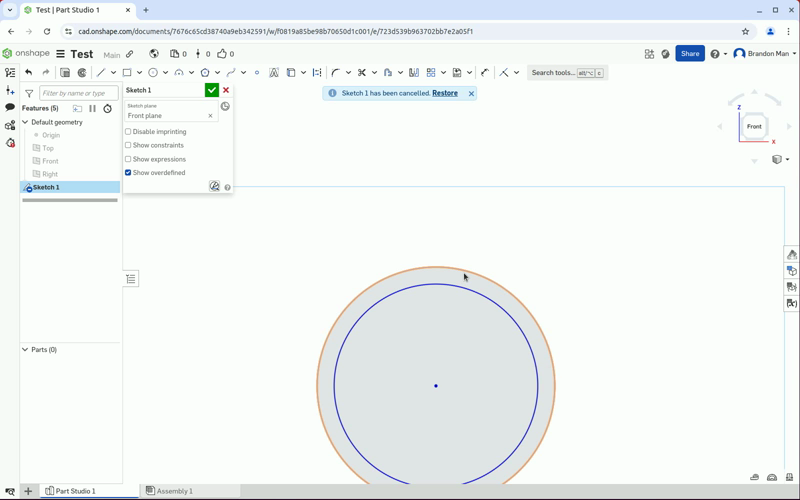
scroll(-6)
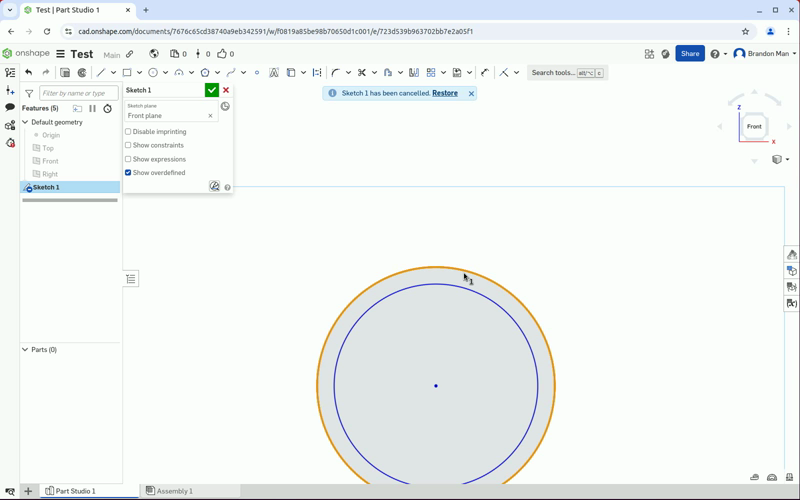
scroll(-6)
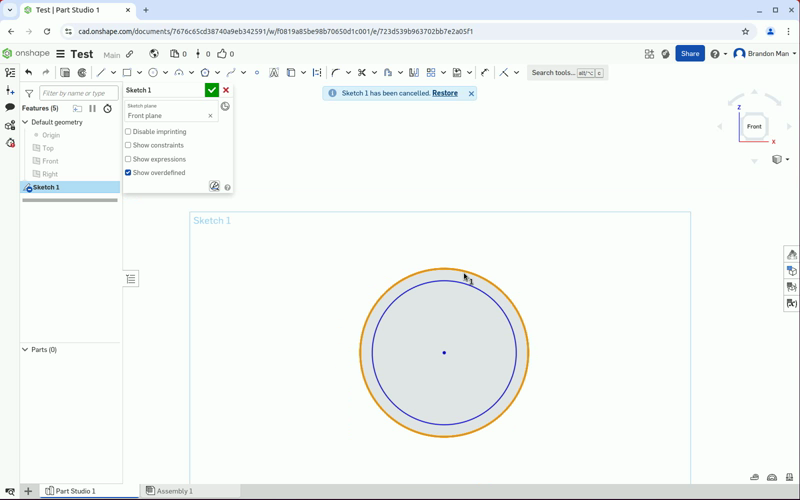
scroll(-6)
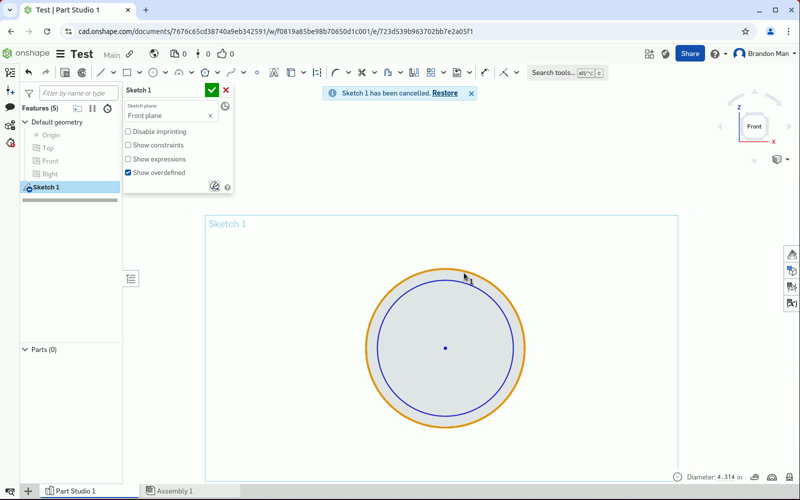
scroll(-6)
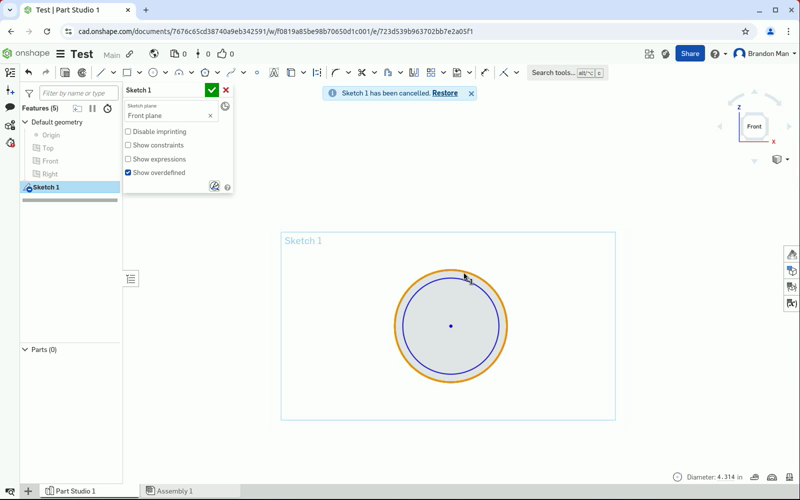
scroll(-6)
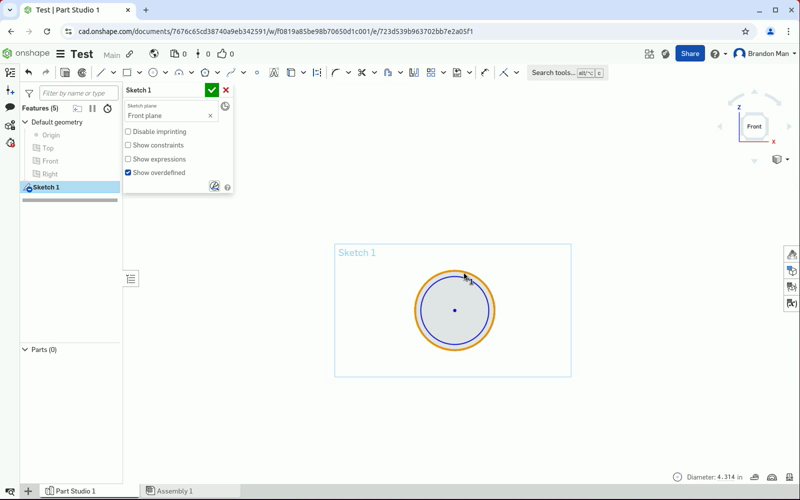
scroll(-6)
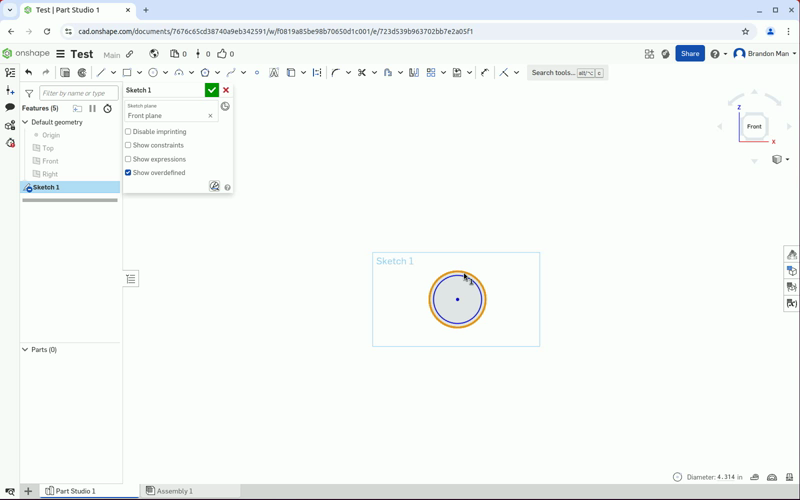
scroll(-6)
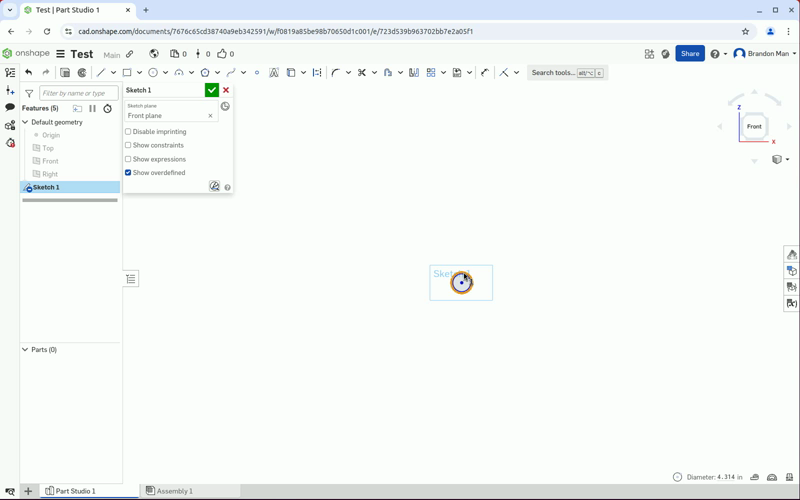
mouse_move(73, 352)
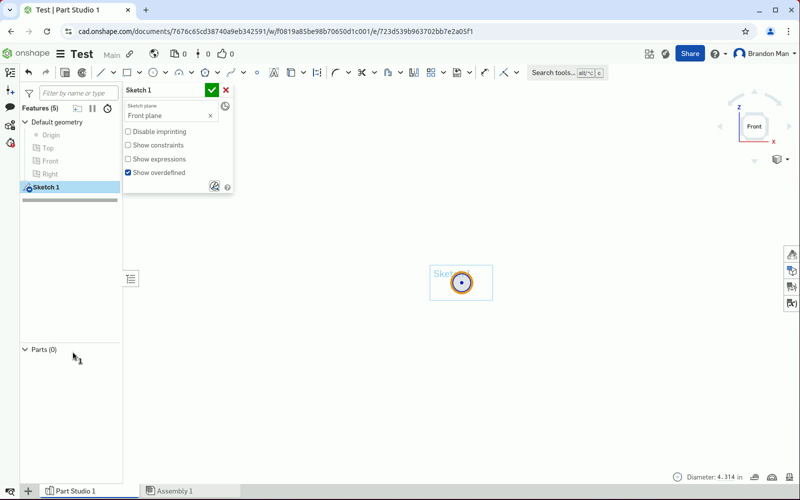
key(shift+y)
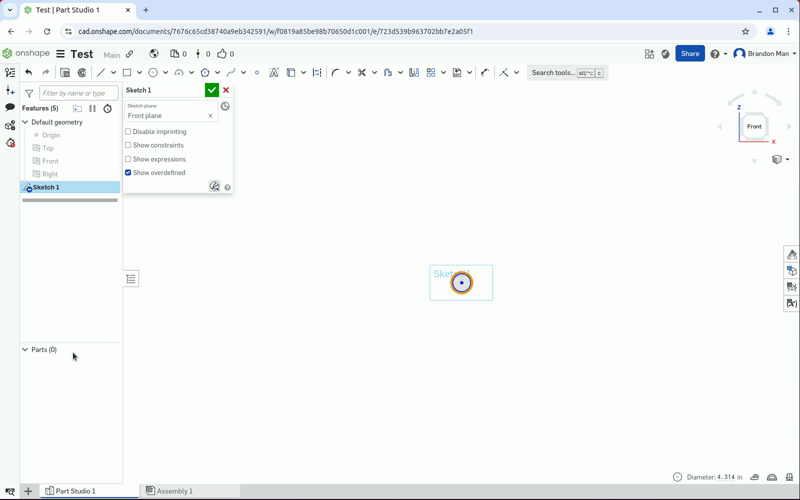
key(shift+e)
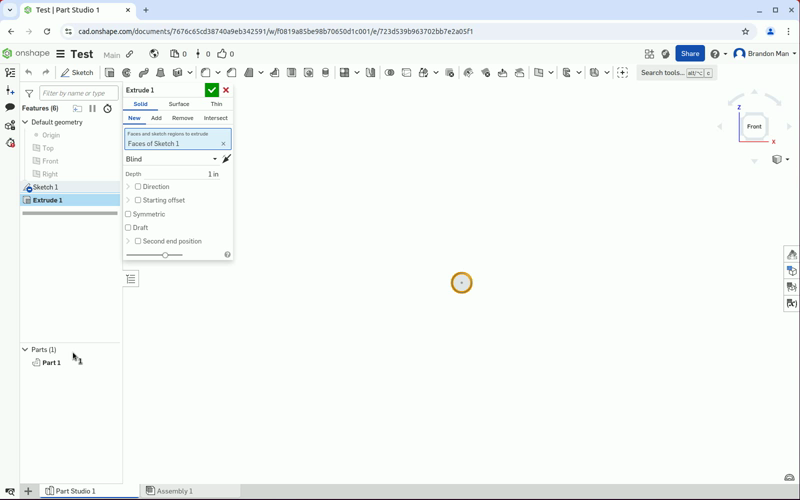
mouse_move(143, 106)
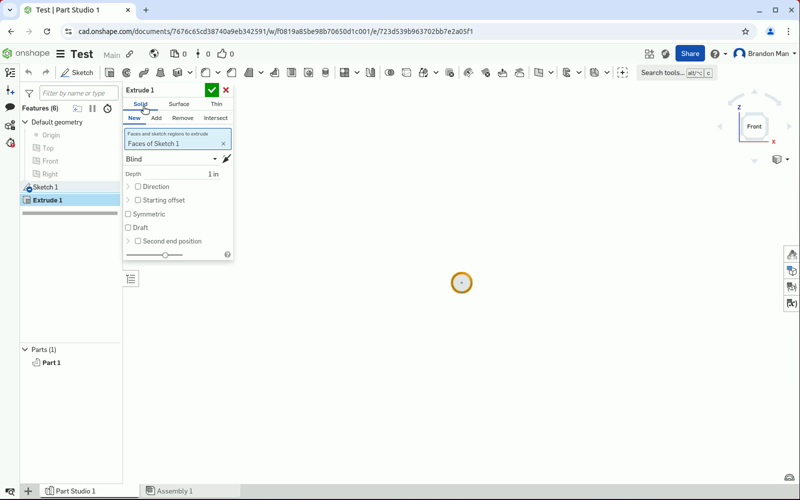
click(143, 106)
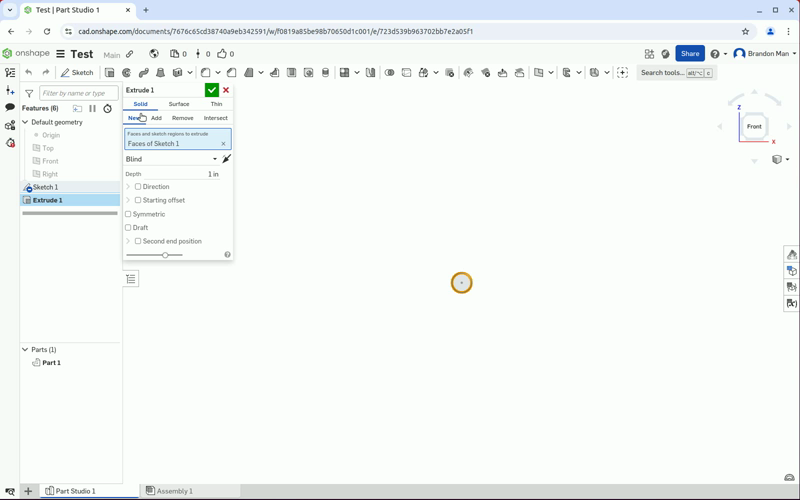
mouse_move(137, 120)
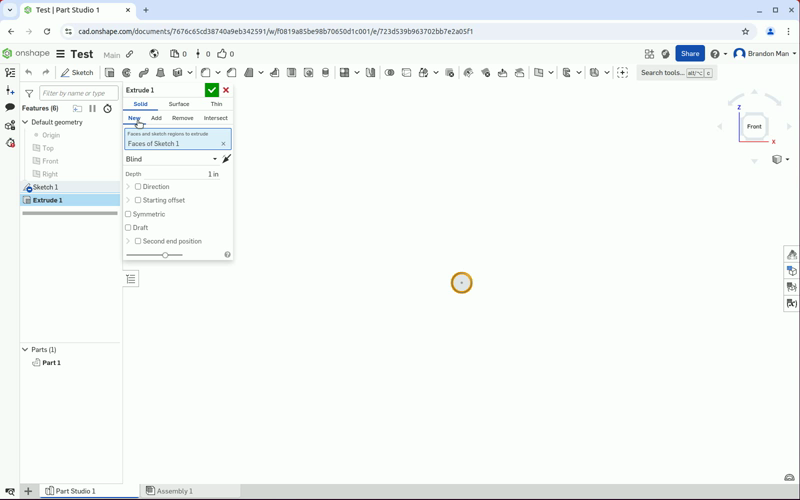
click(137, 120)
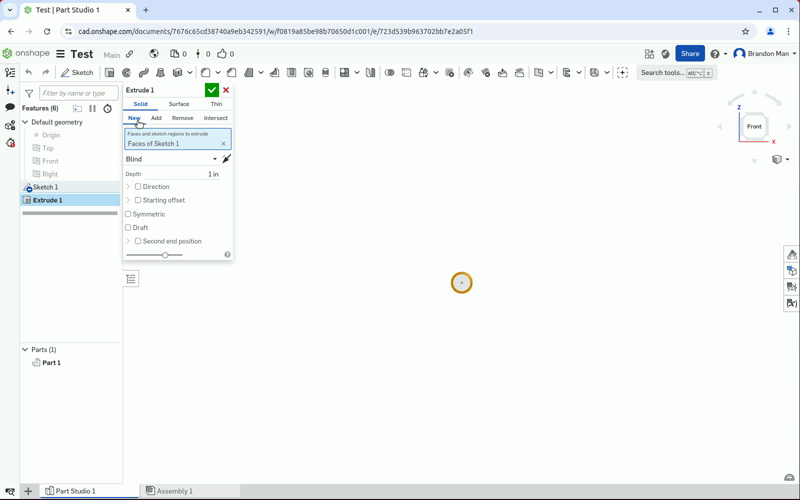
key(tab, 4)
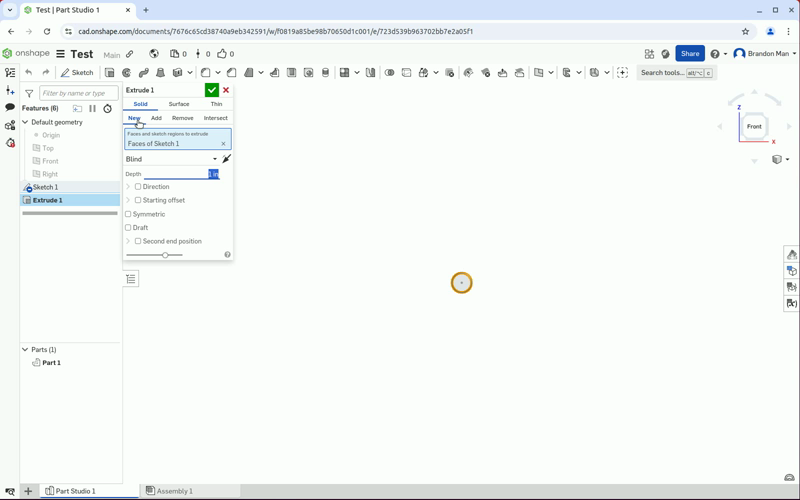
text(11.554)
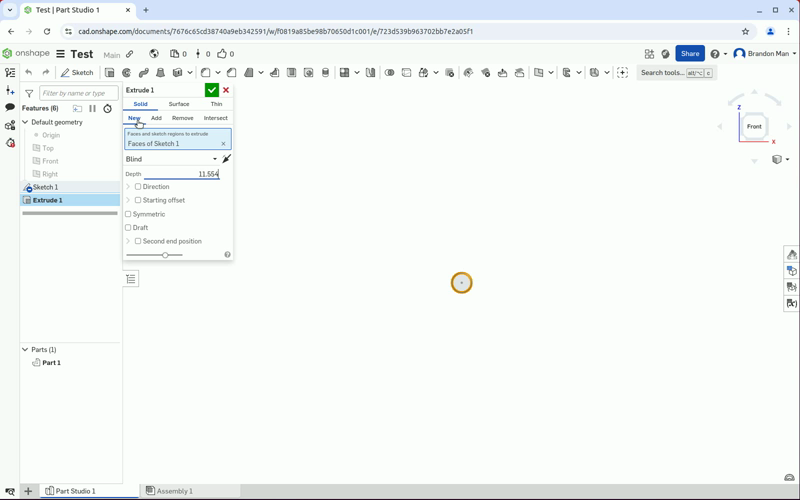
key(enter)
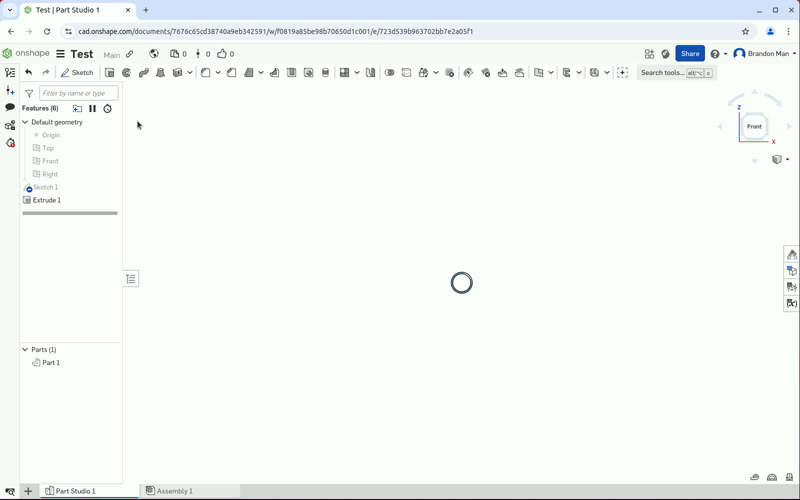
key(shift+h)
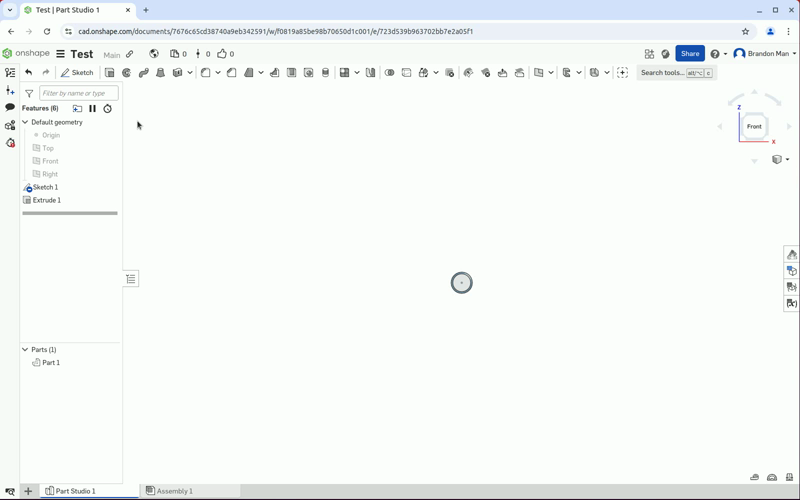
key(shift+h)
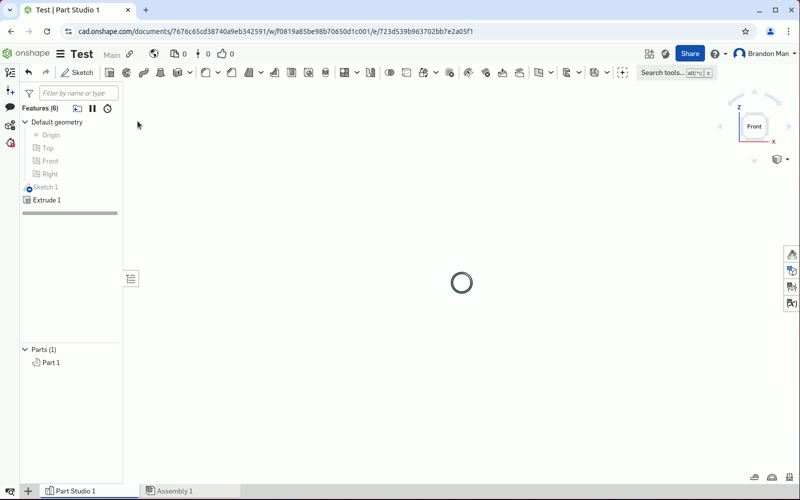
mouse_move(73, 189)
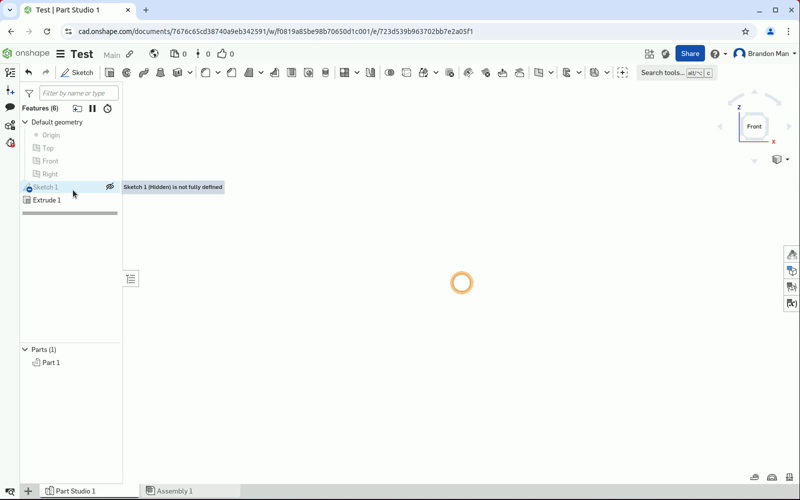
click(73, 189)
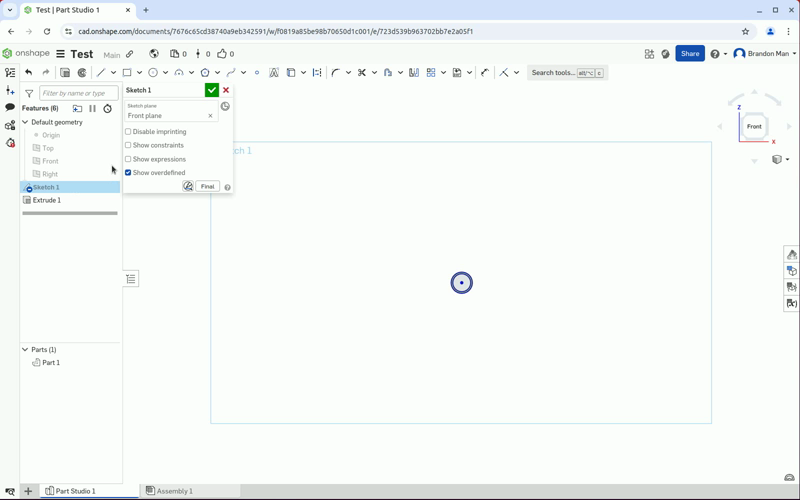
mouse_move(229, 92)
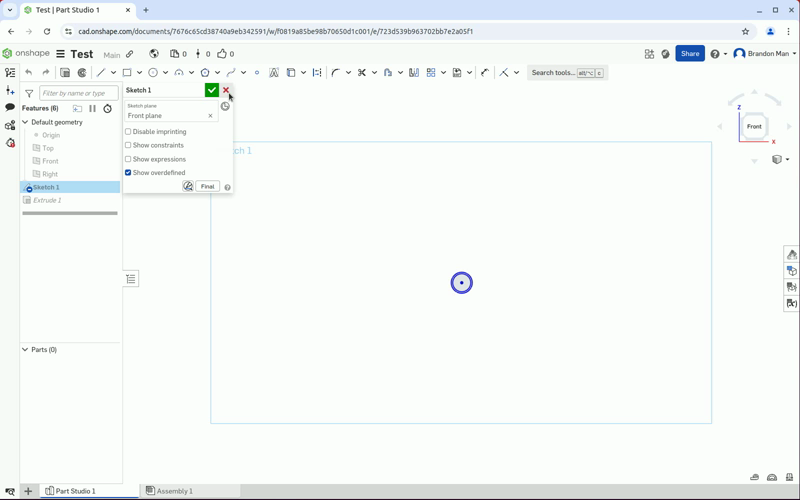
click(229, 92)
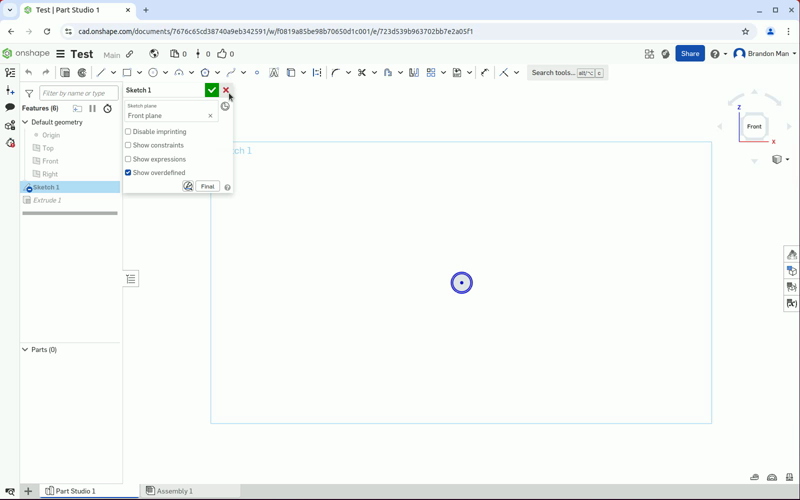
key(shift+s)
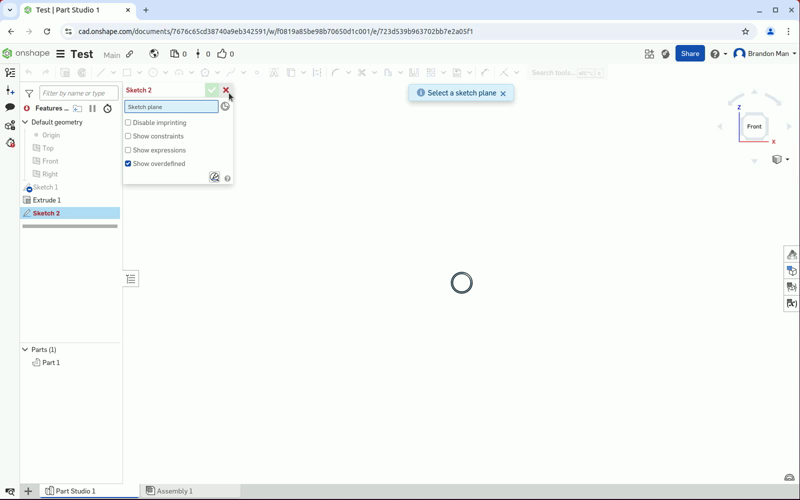
mouse_move(73, 163)
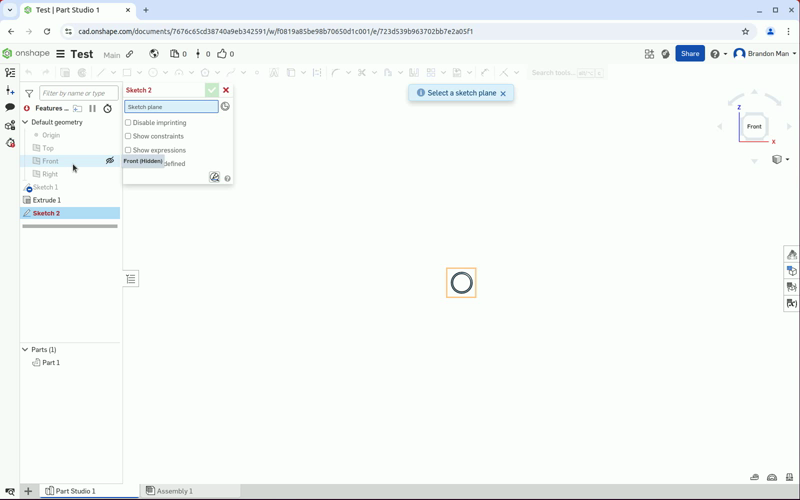
click(73, 163)
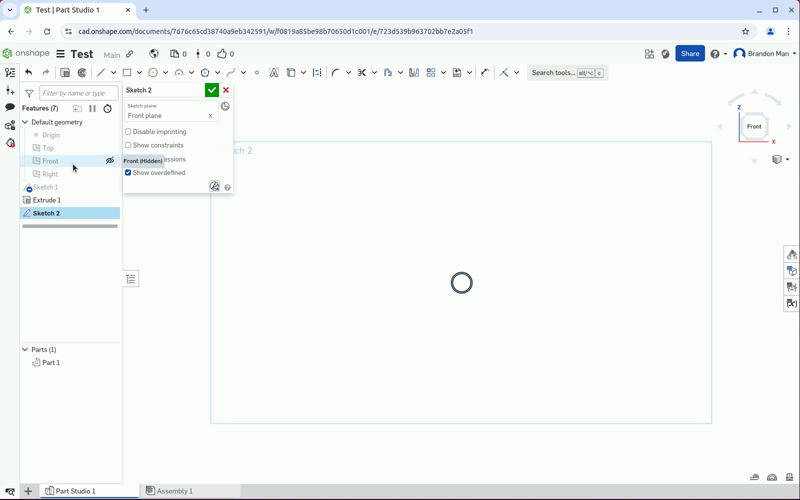
mouse_move(73, 352)
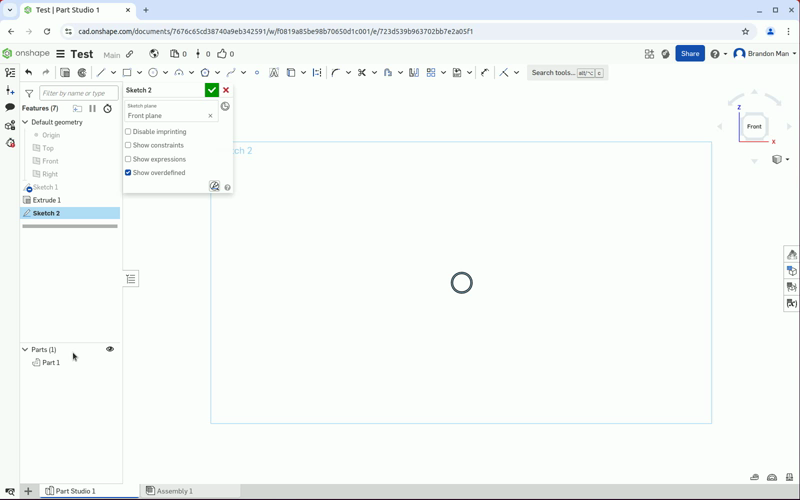
key(y)
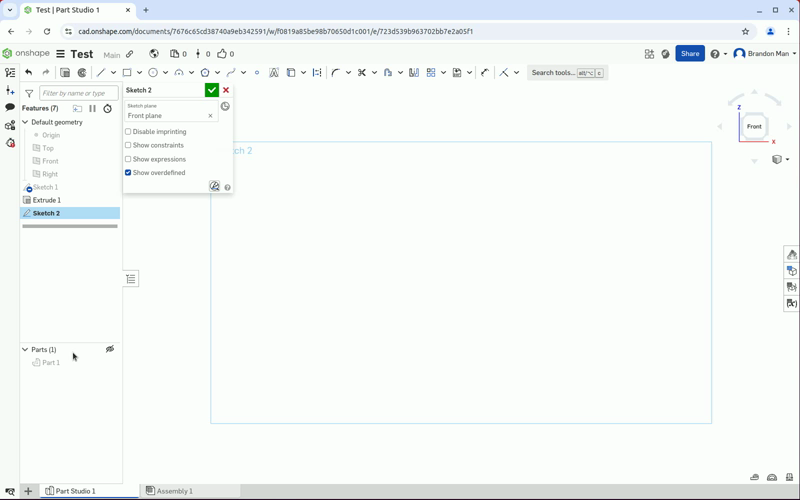
key(c)
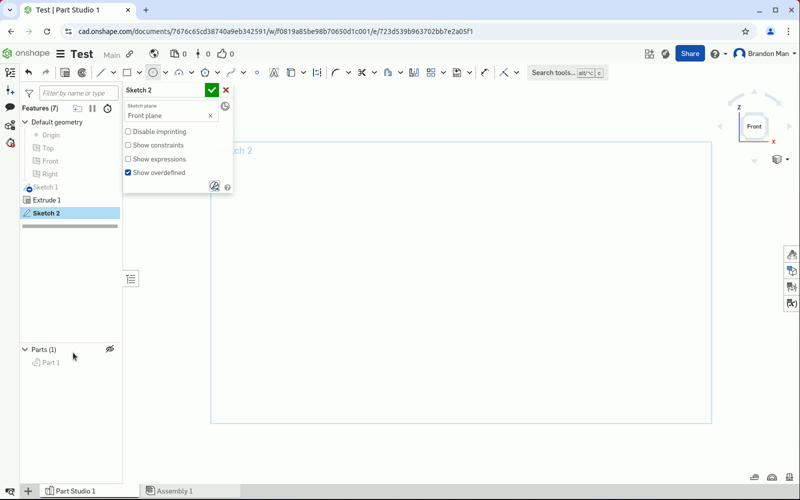
key_down(shift)
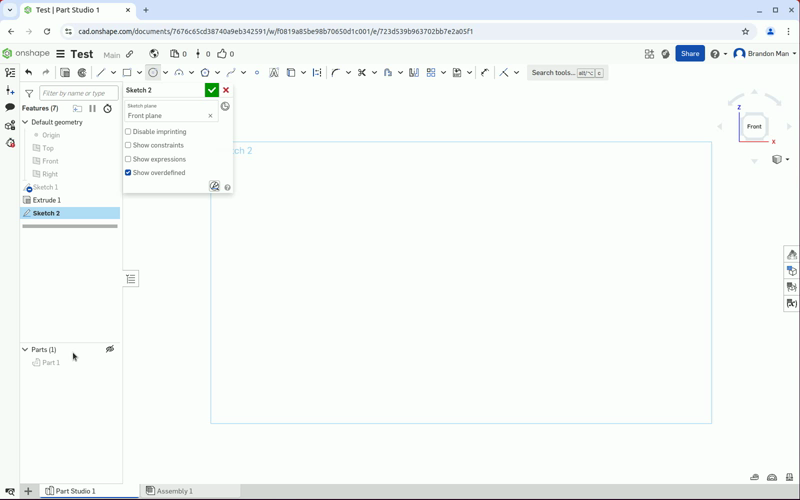
mouse_move(460, 253)
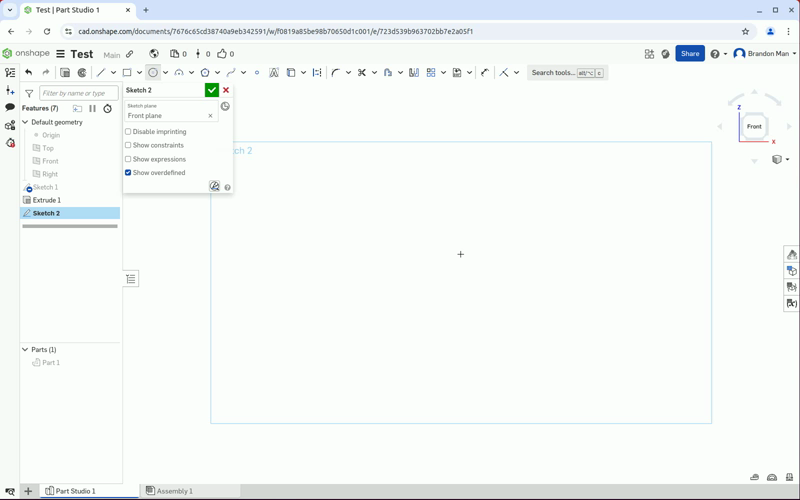
click(460, 253)
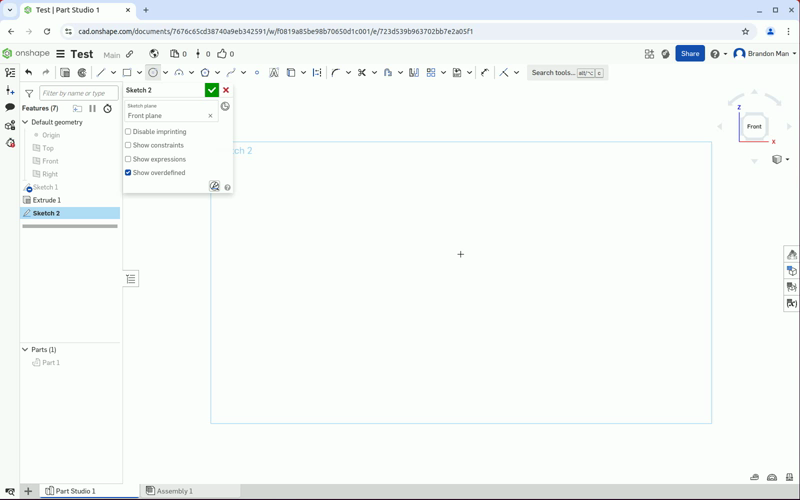
key_up(shift)
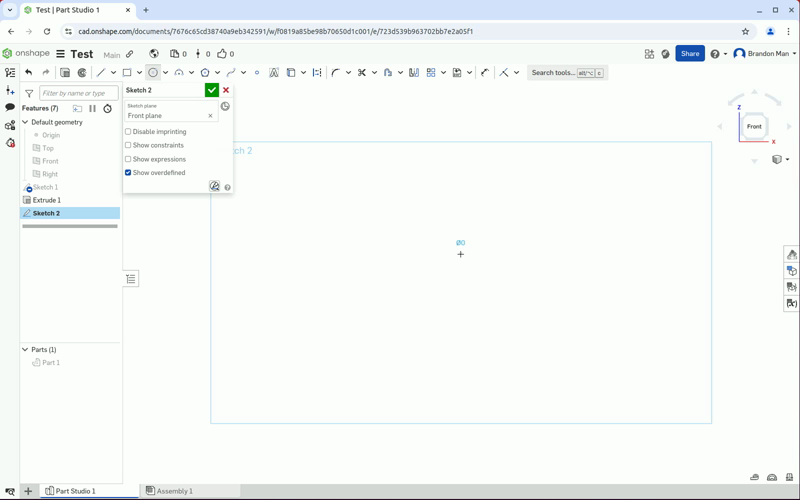
mouse_move(471, 253)
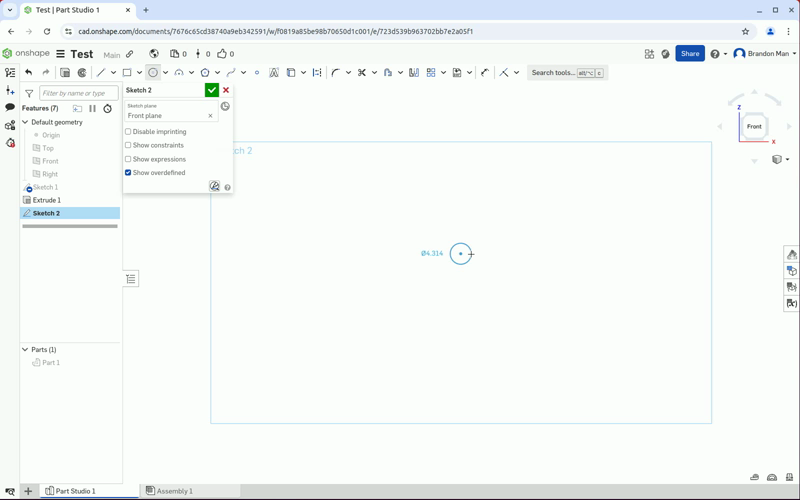
click(471, 253)
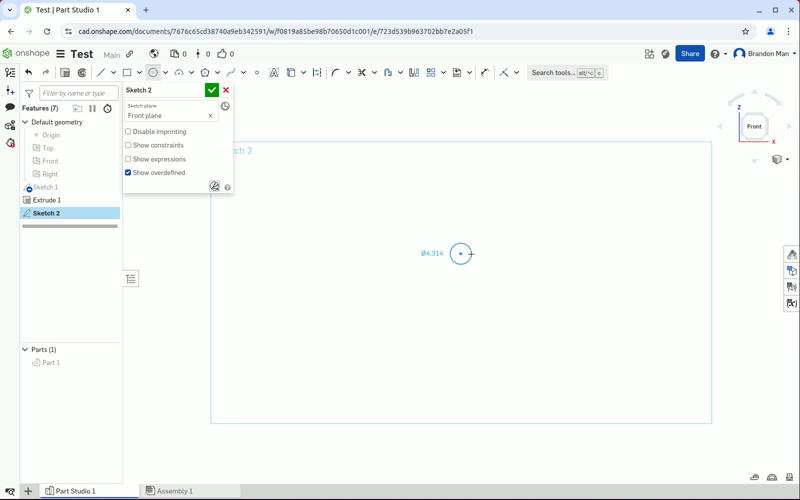
key(esc)
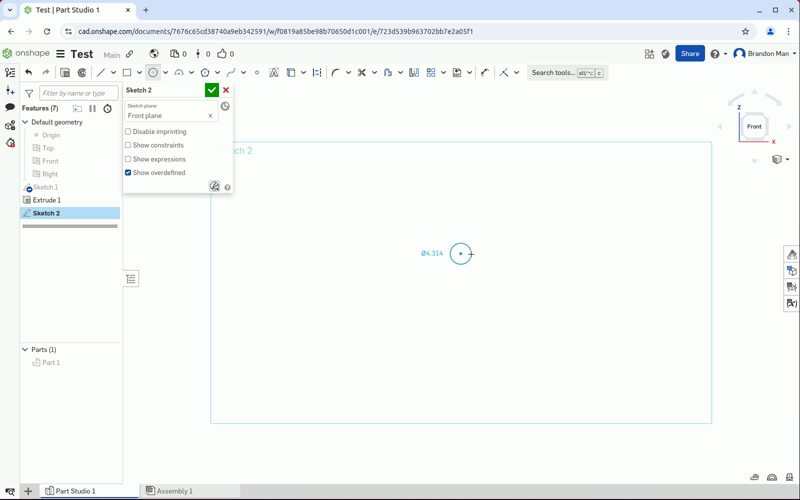
key(c)
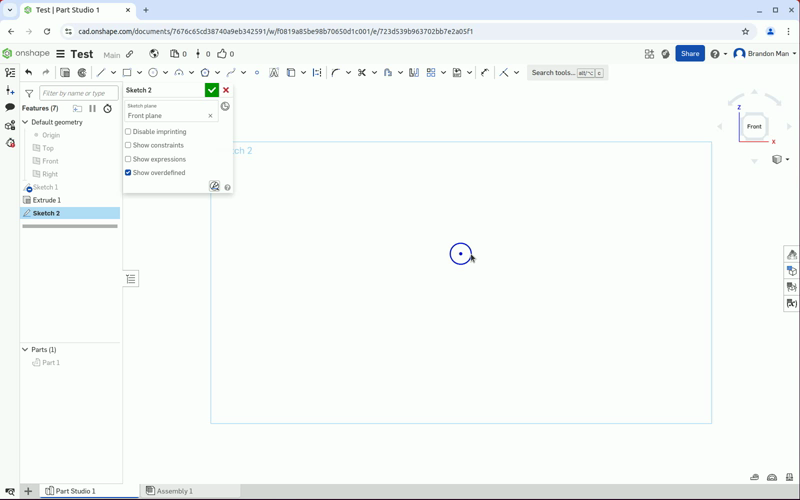
key_down(shift)
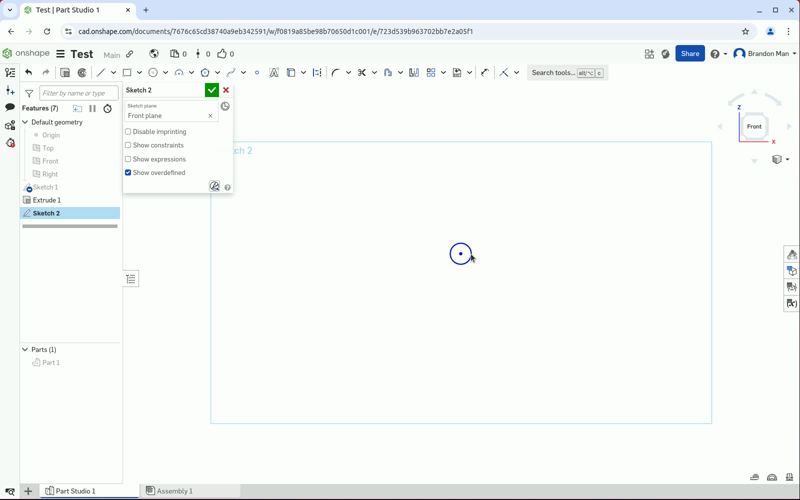
mouse_move(460, 253)
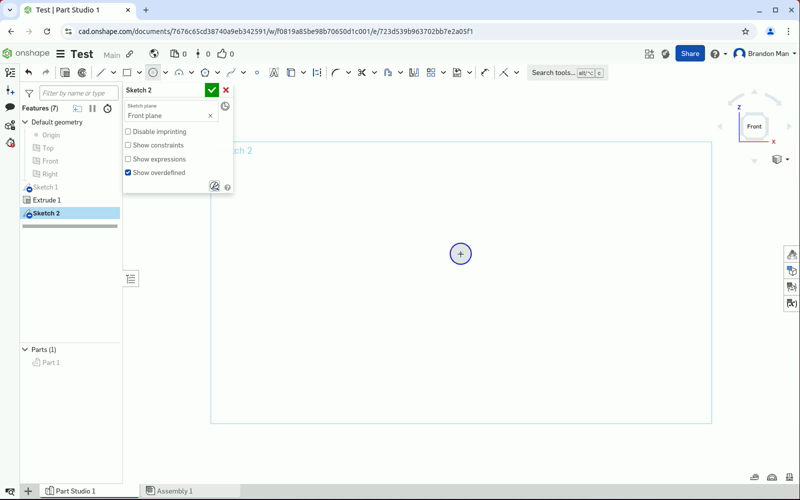
click(460, 253)
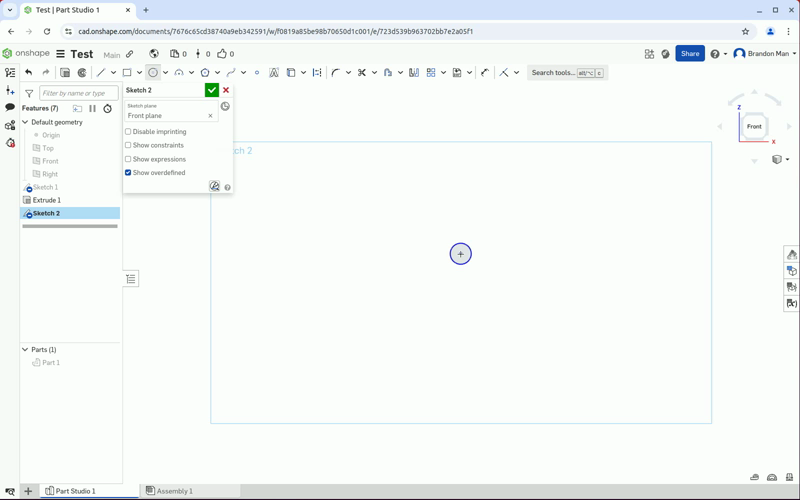
key_up(shift)
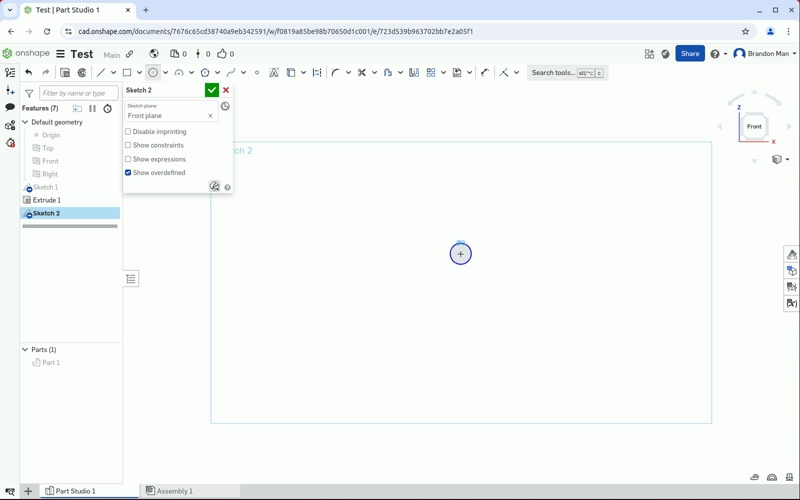
mouse_move(468, 253)
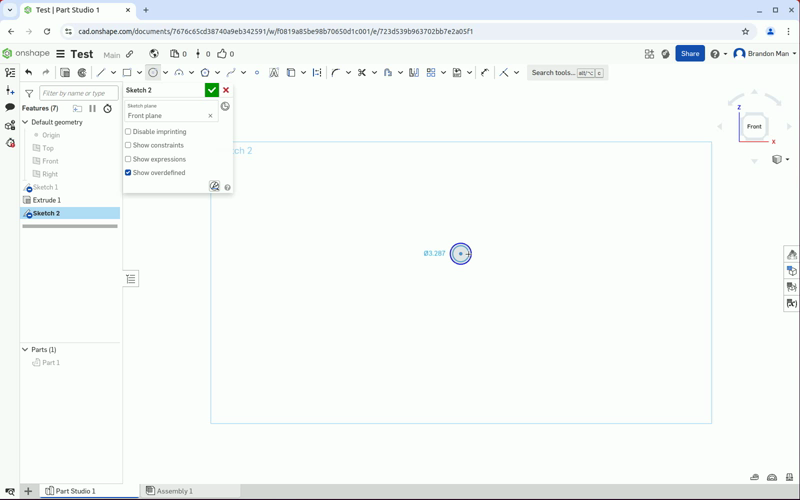
scroll(6)
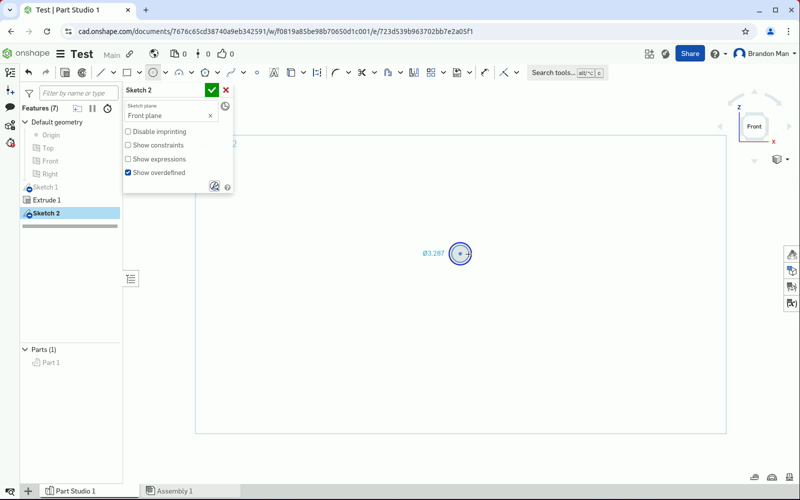
scroll(6)
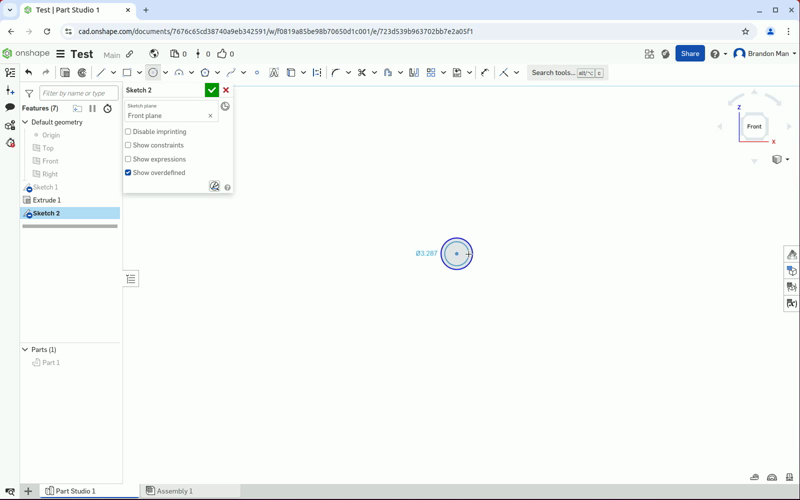
scroll(6)
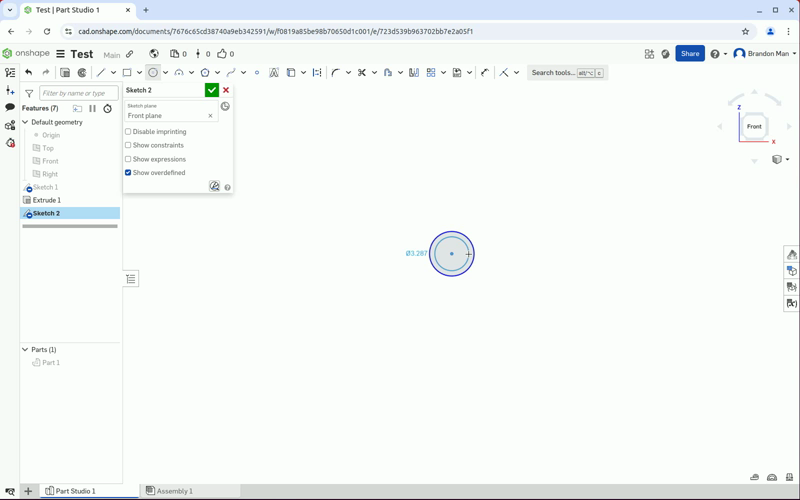
scroll(6)
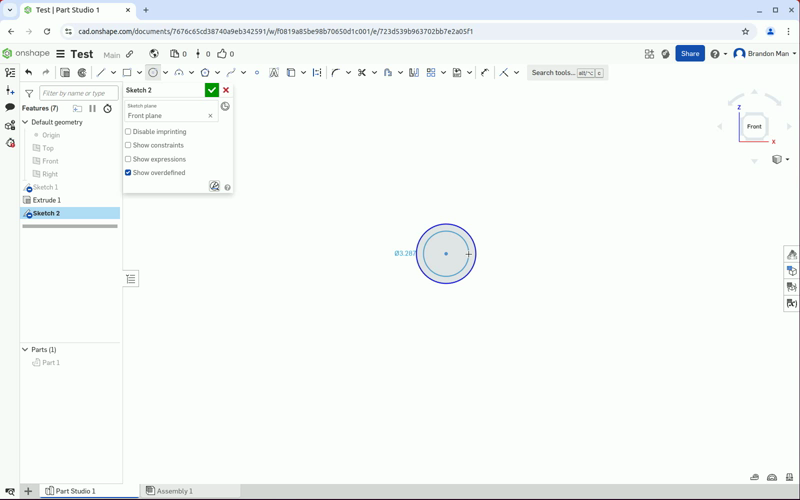
scroll(6)
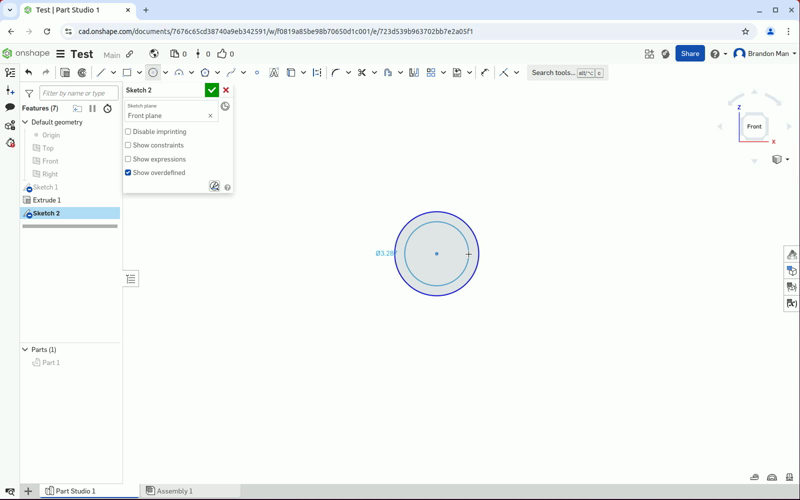
scroll(6)
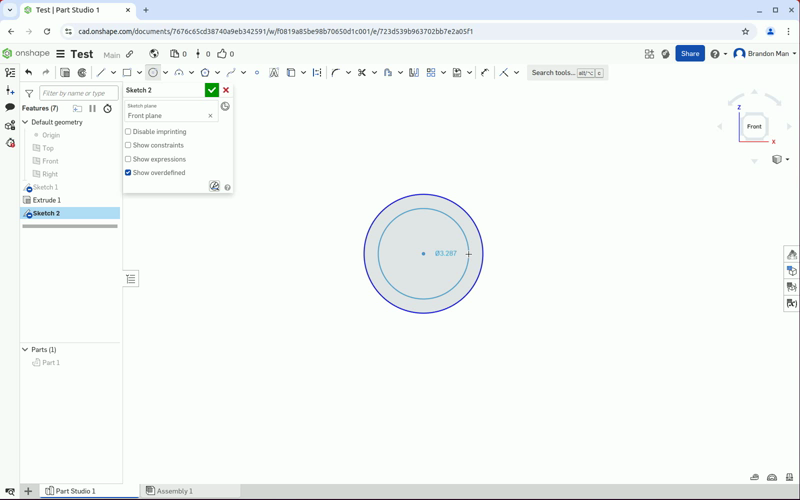
scroll(6)
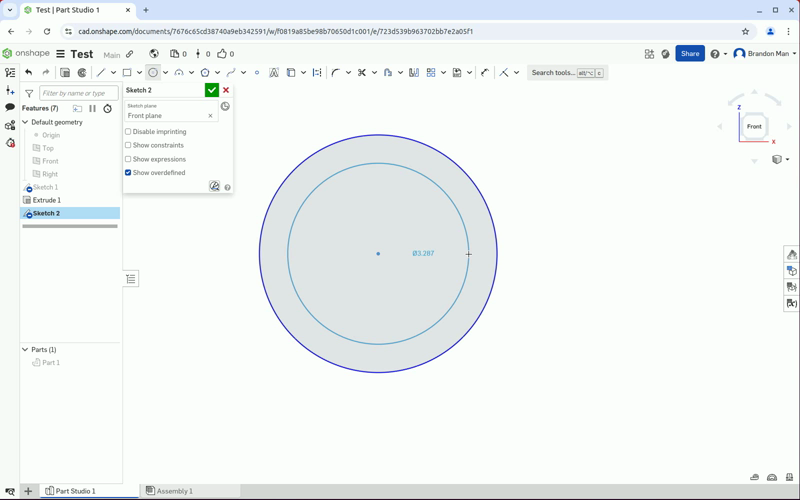
click(468, 253)
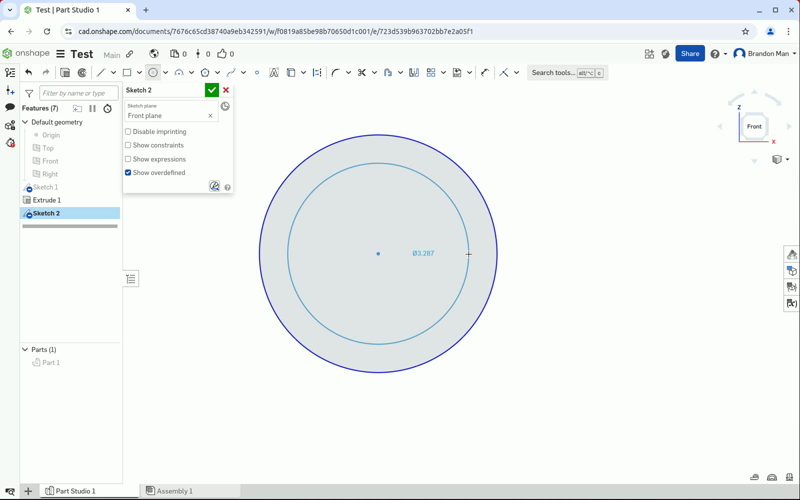
scroll(-6)
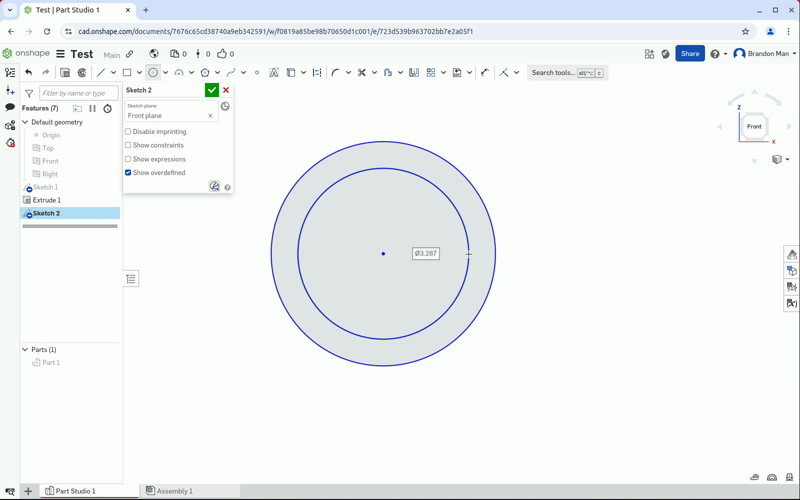
scroll(-6)
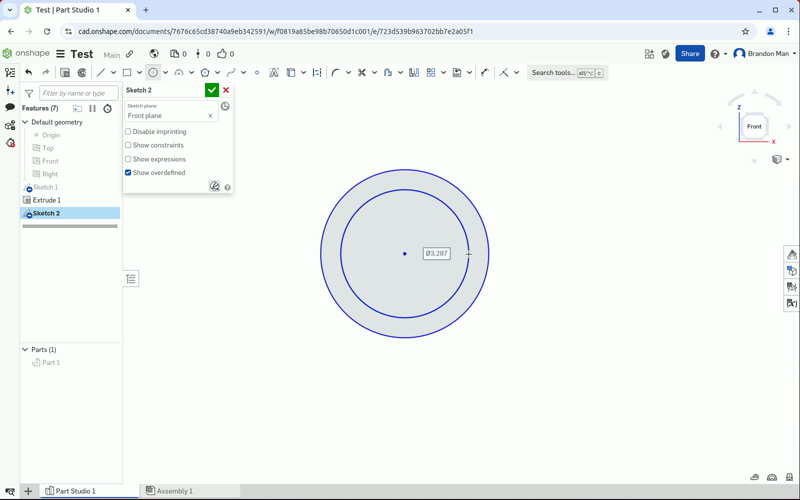
scroll(-6)
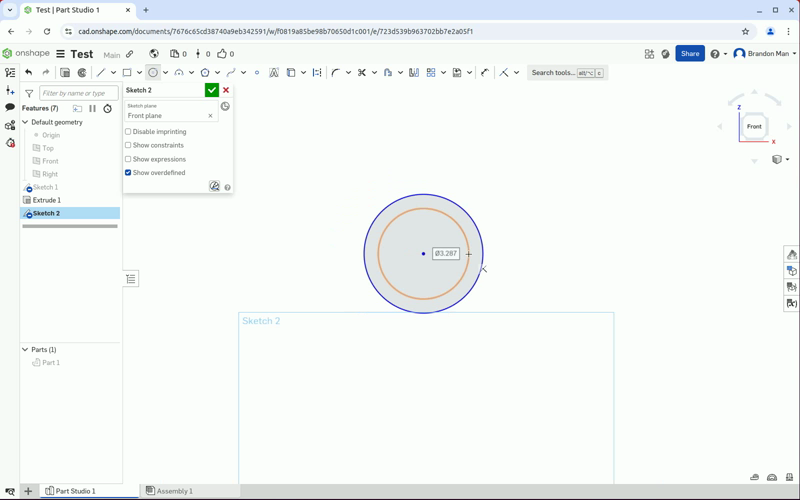
scroll(-6)
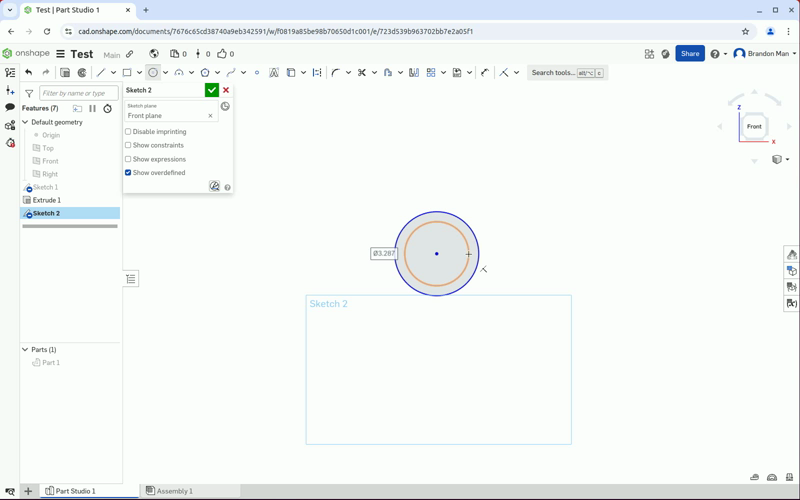
scroll(-6)
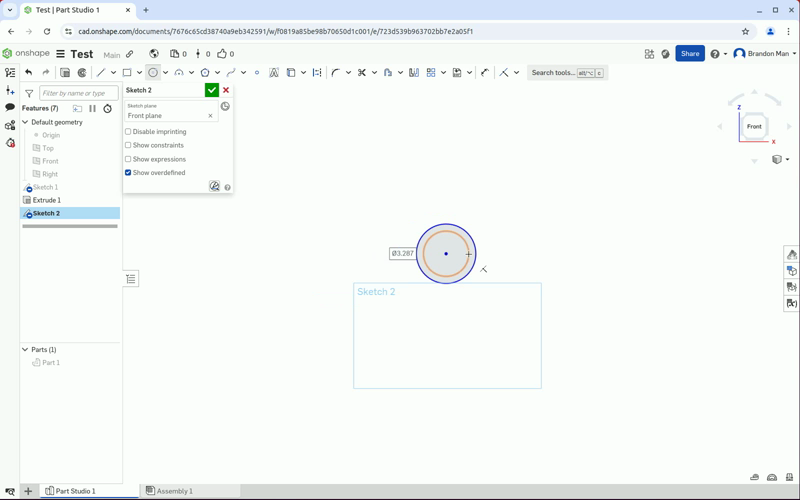
scroll(-6)
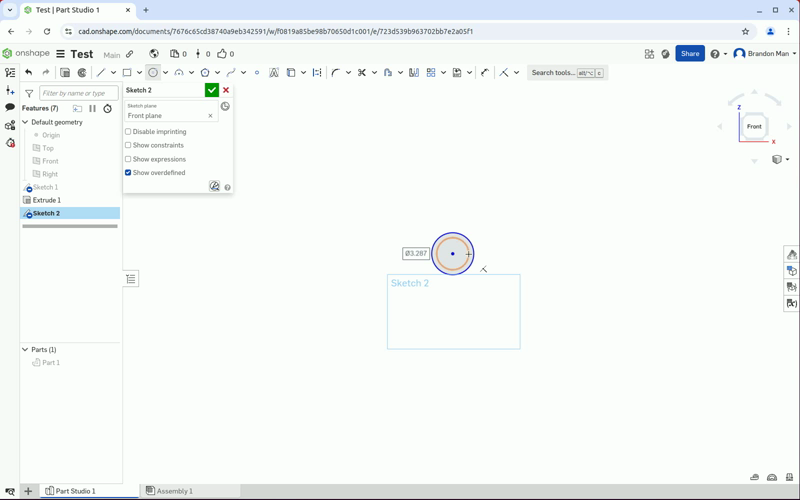
scroll(-6)
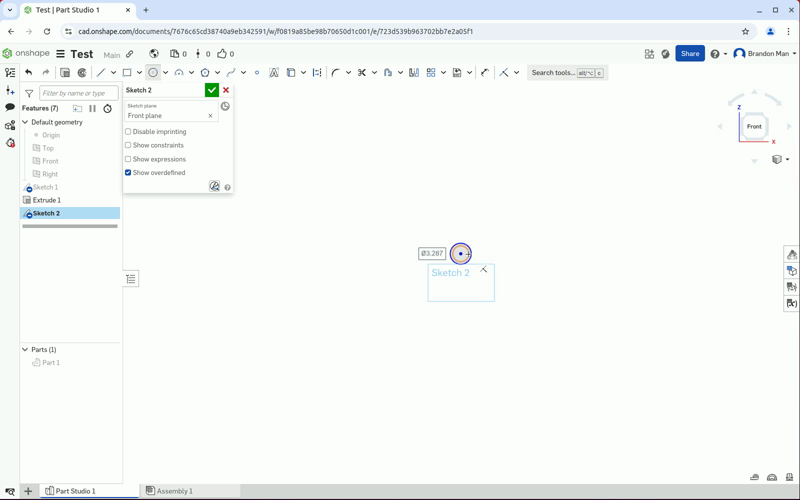
key(esc)
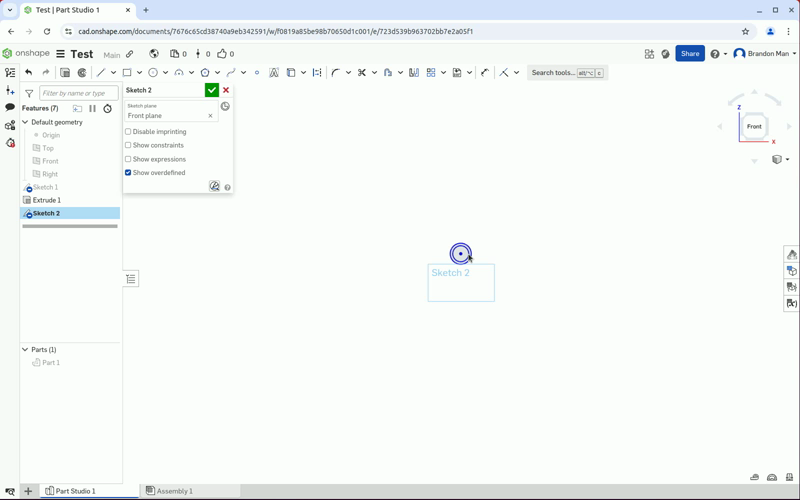
mouse_move(451, 254)
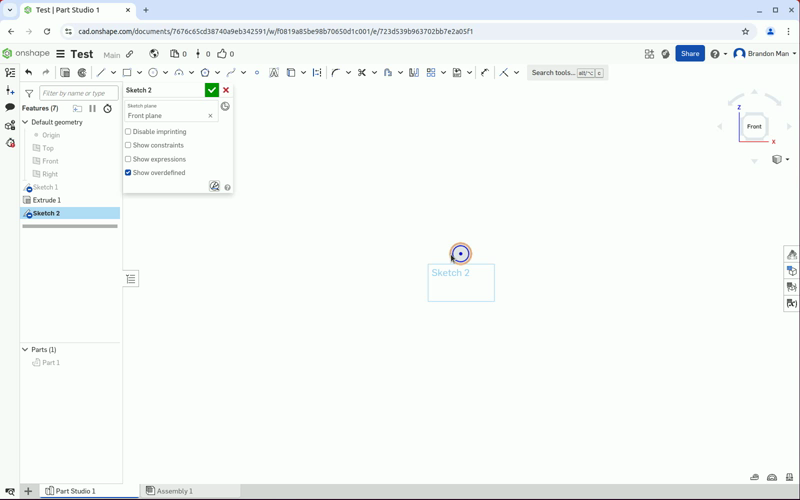
scroll(6)
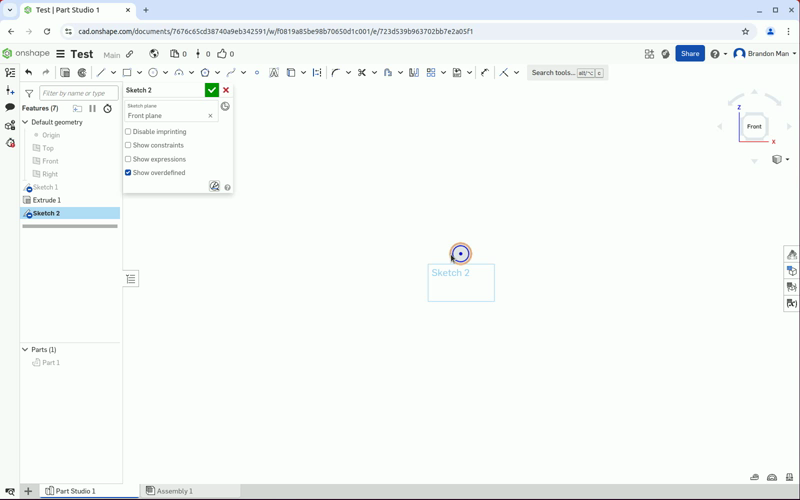
scroll(6)
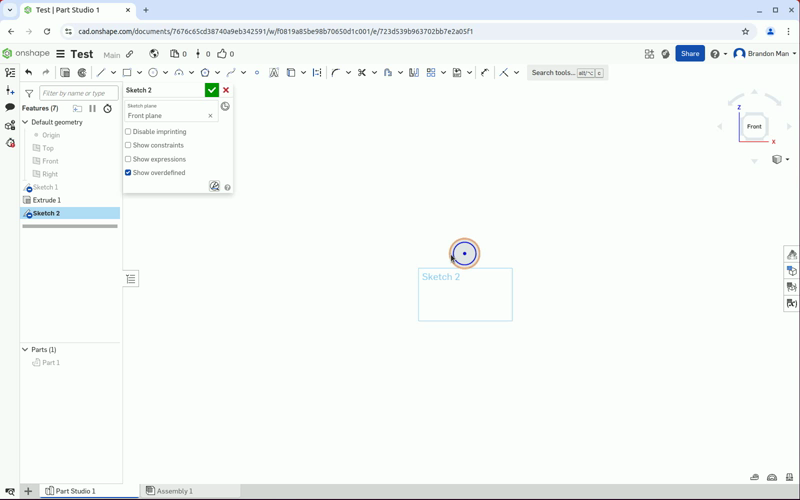
scroll(6)
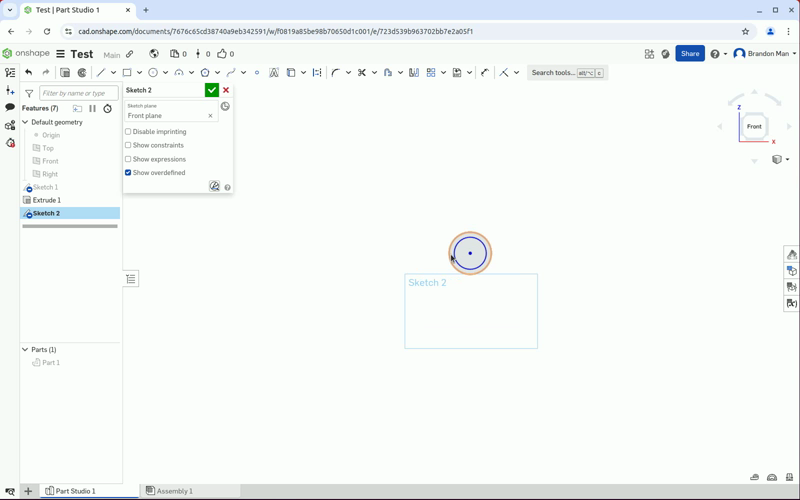
scroll(6)
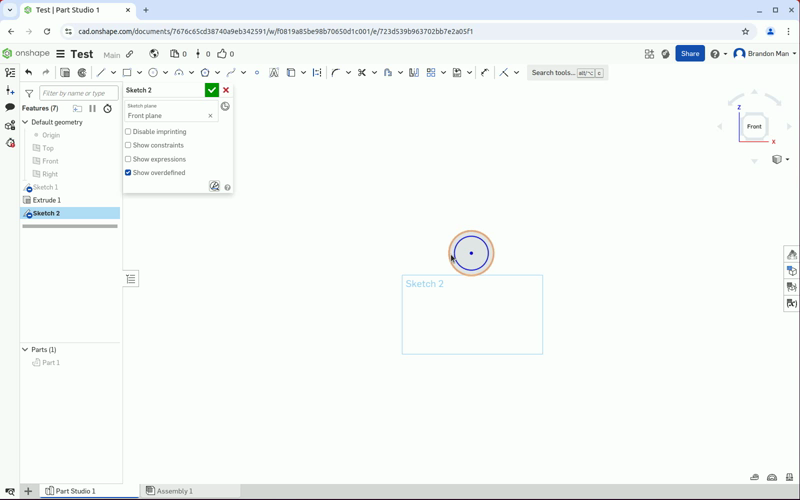
scroll(6)
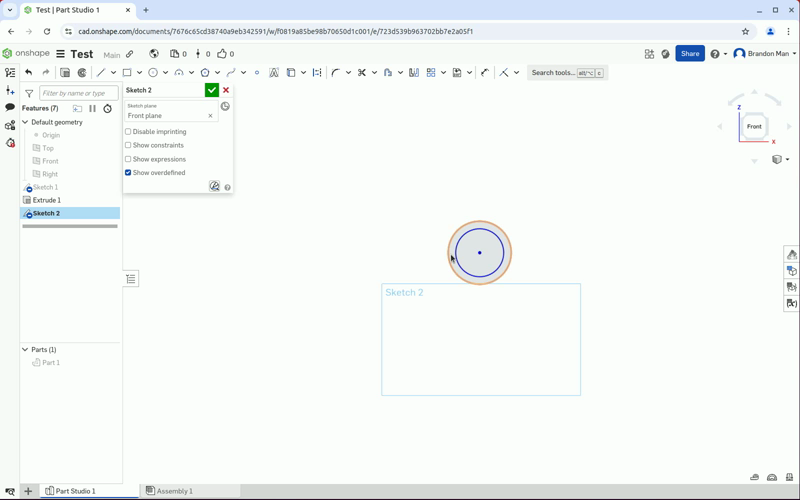
scroll(6)
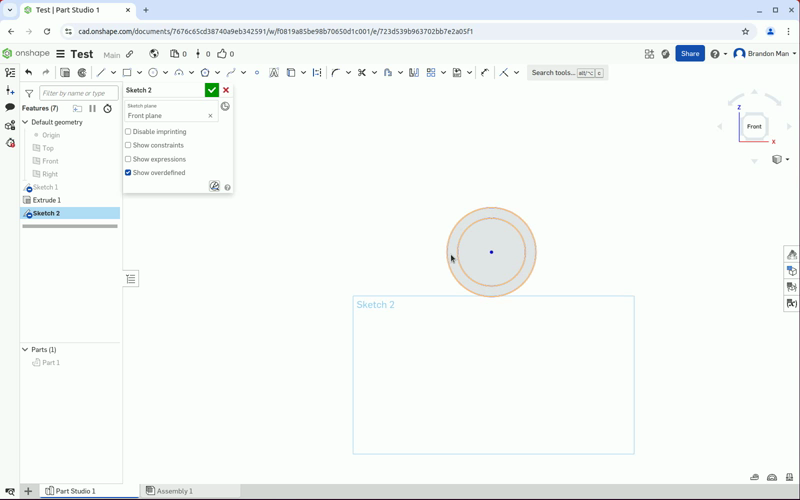
scroll(6)
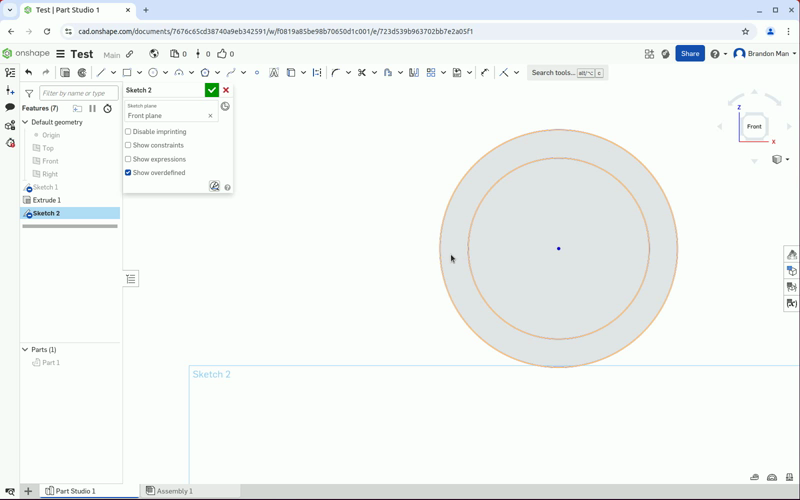
click(451, 254)
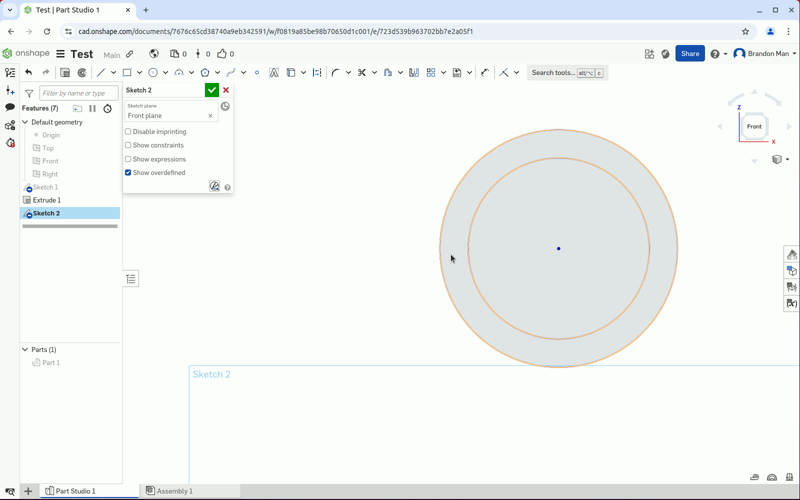
scroll(-6)
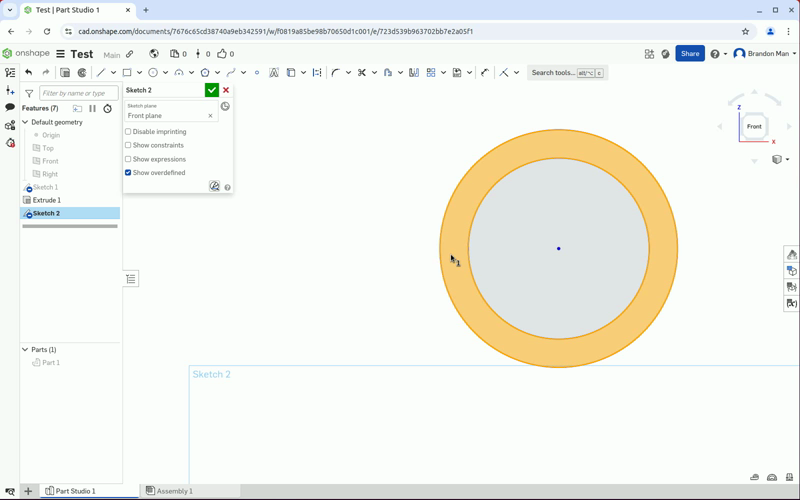
scroll(-6)
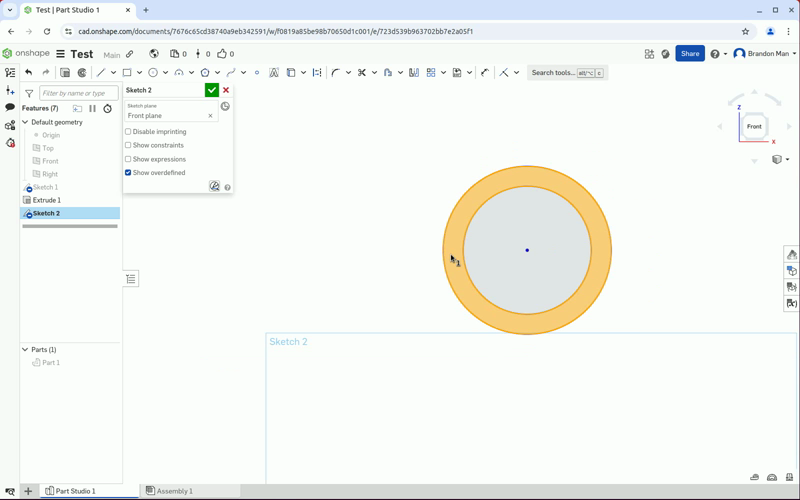
scroll(-6)
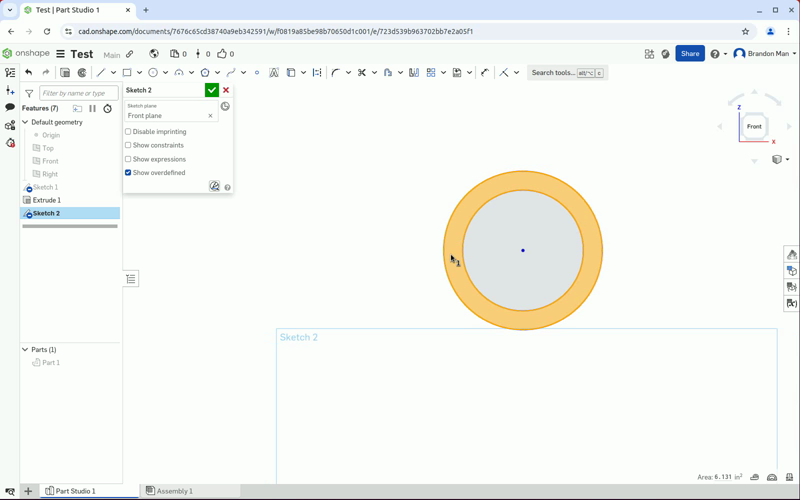
scroll(-6)
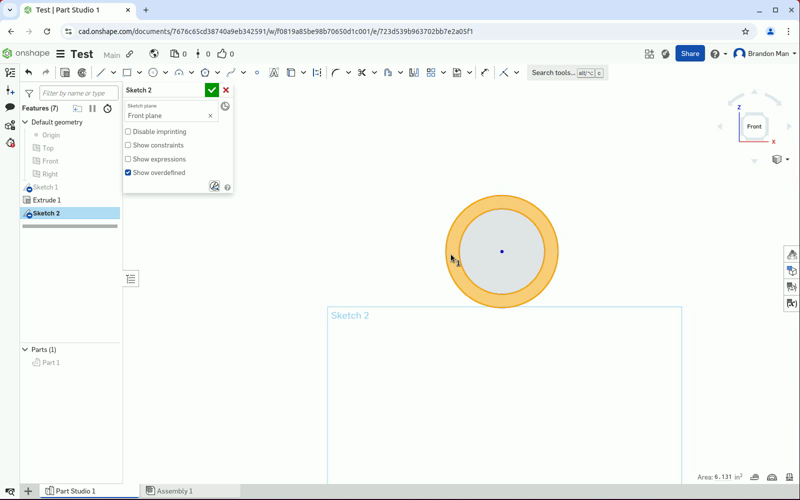
scroll(-6)
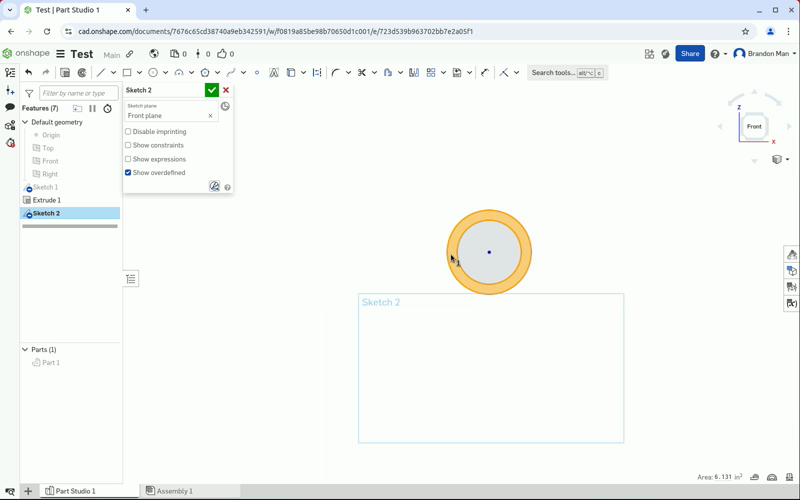
scroll(-6)
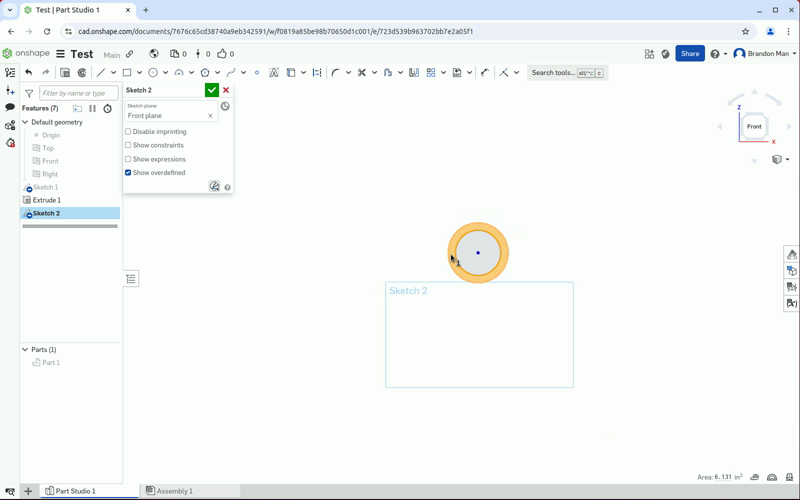
scroll(-6)
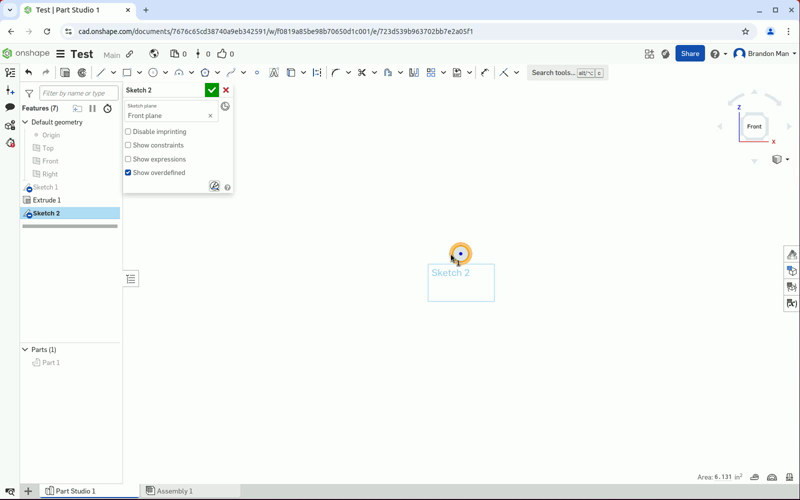
mouse_move(73, 352)
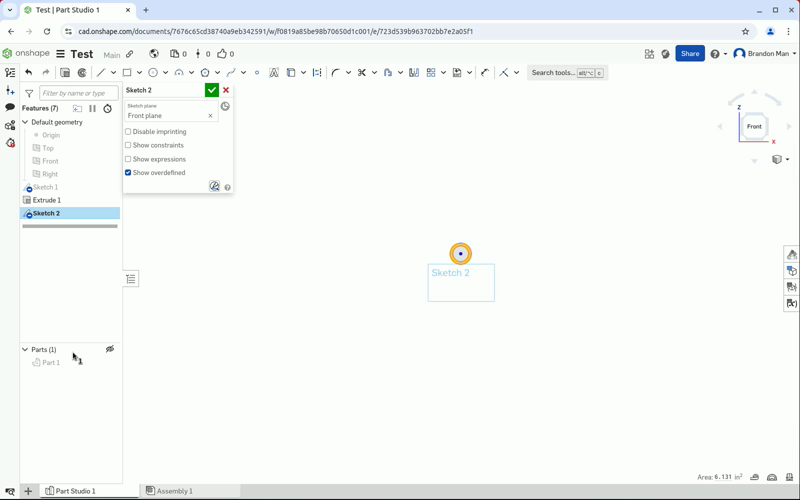
key(shift+y)
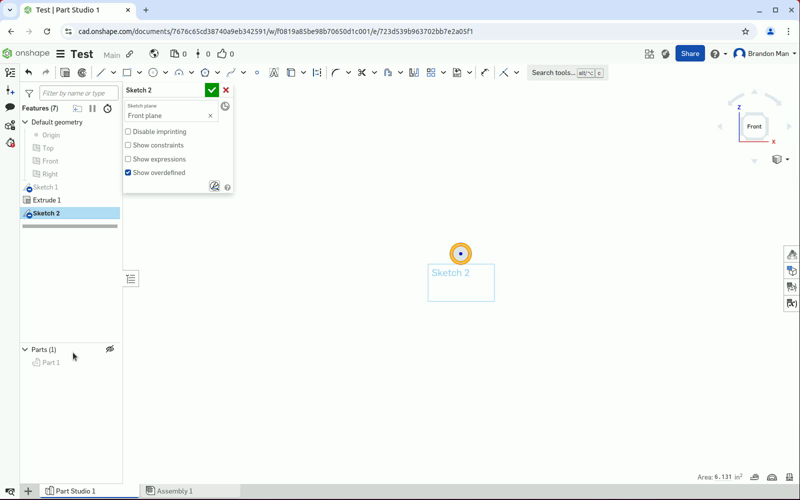
key(shift+e)
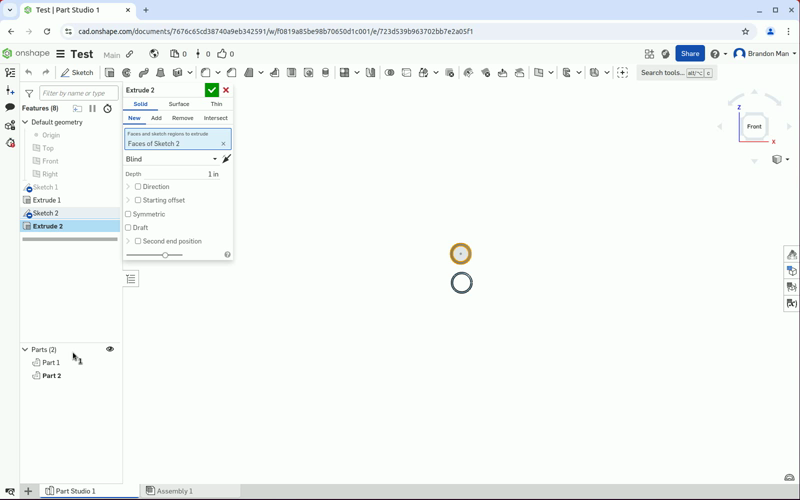
mouse_move(143, 106)
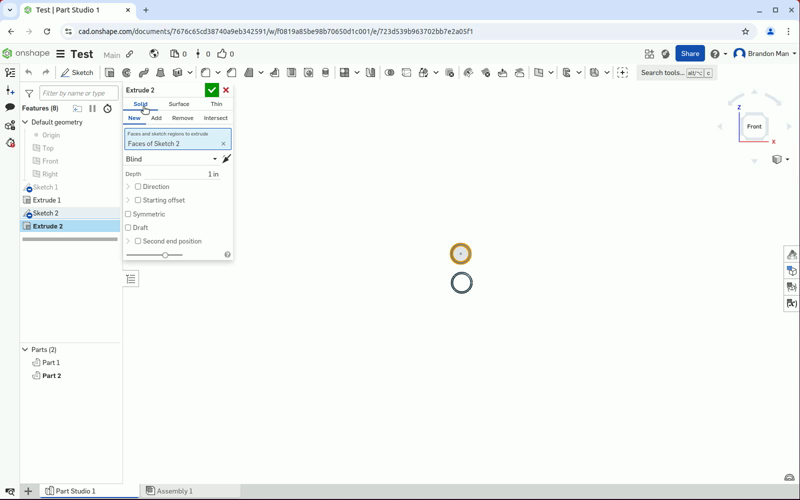
click(143, 106)
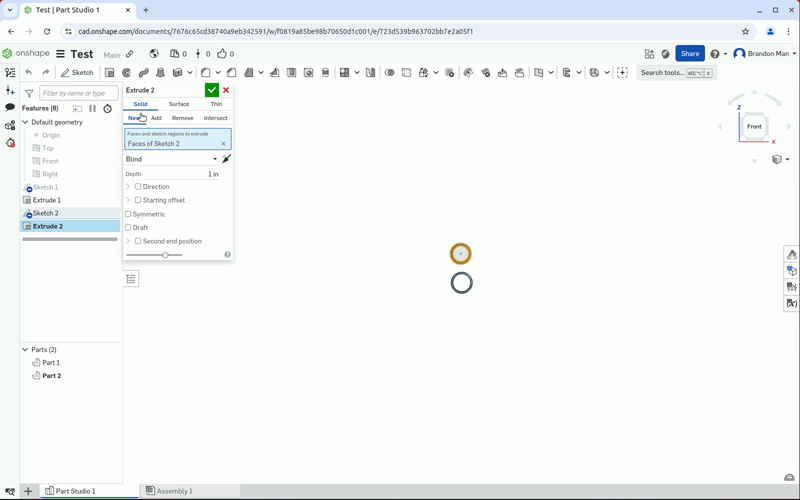
mouse_move(137, 120)
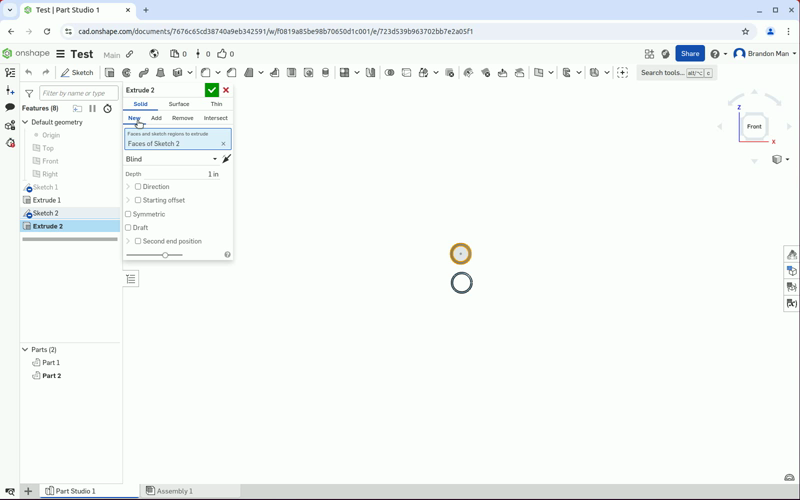
click(137, 120)
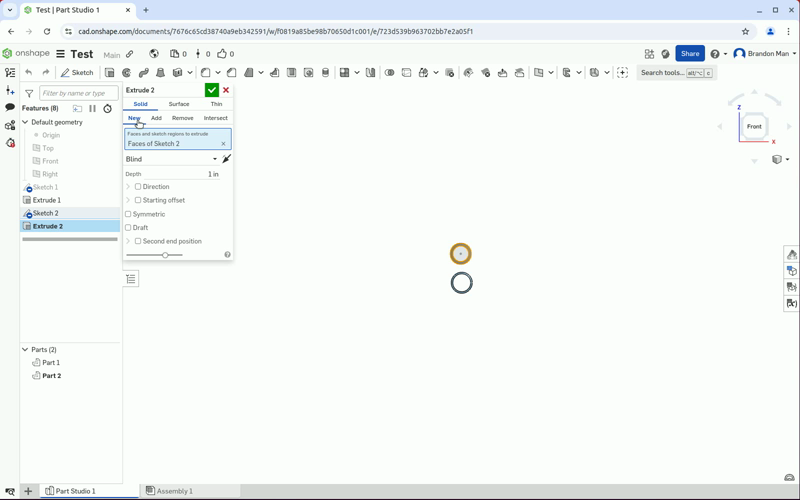
key(tab, 4)
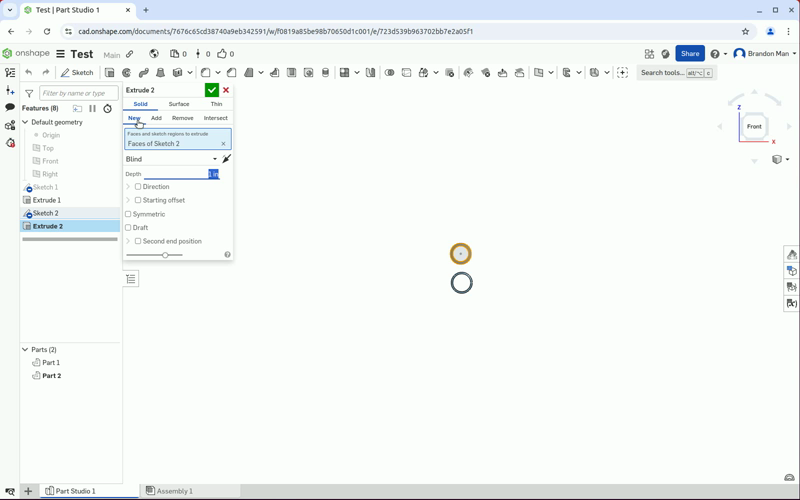
text(11.554)
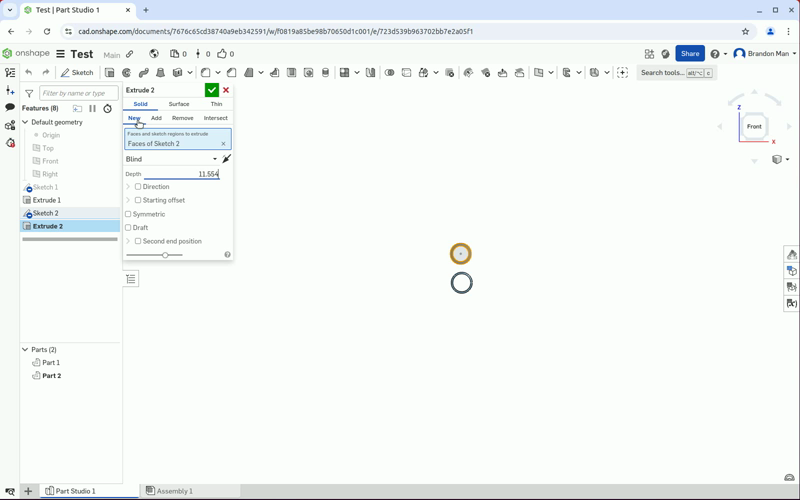
key(enter)
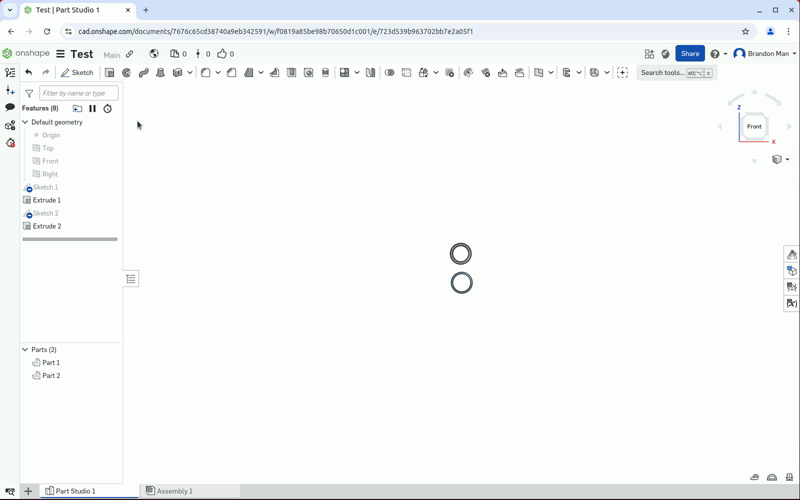
key(shift+h)
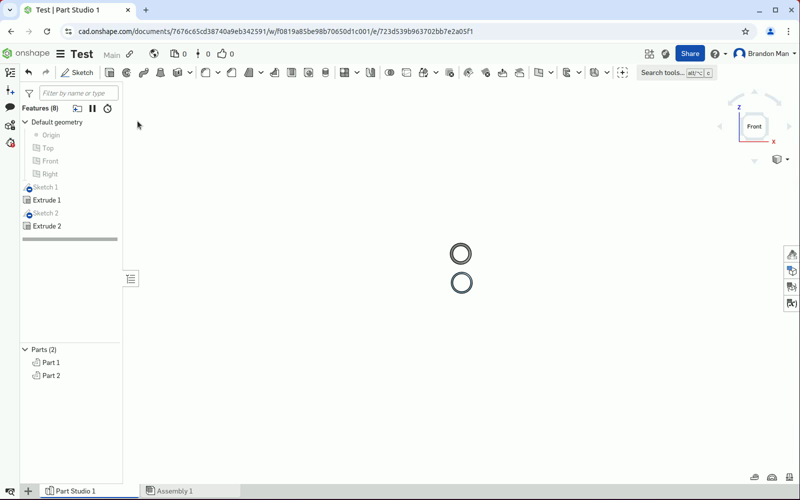
key(shift+h)
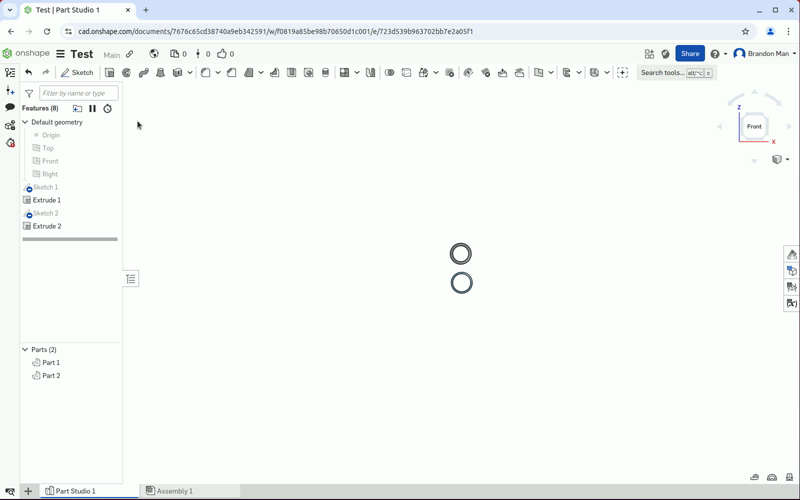
mouse_move(73, 189)
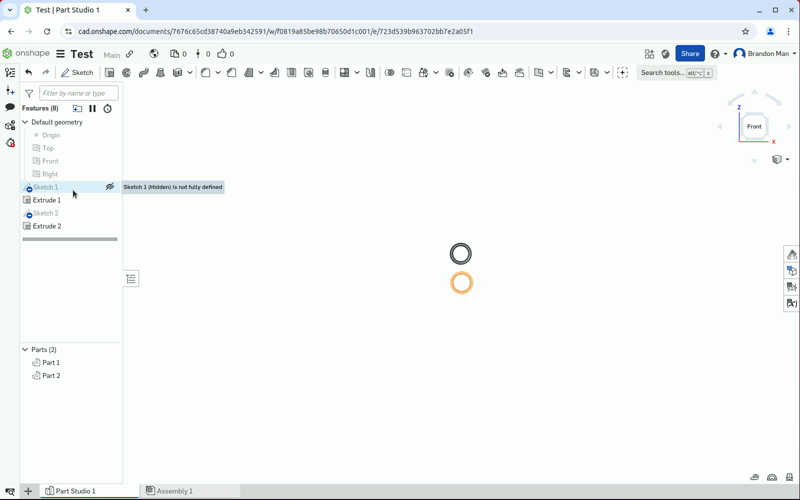
click(73, 189)
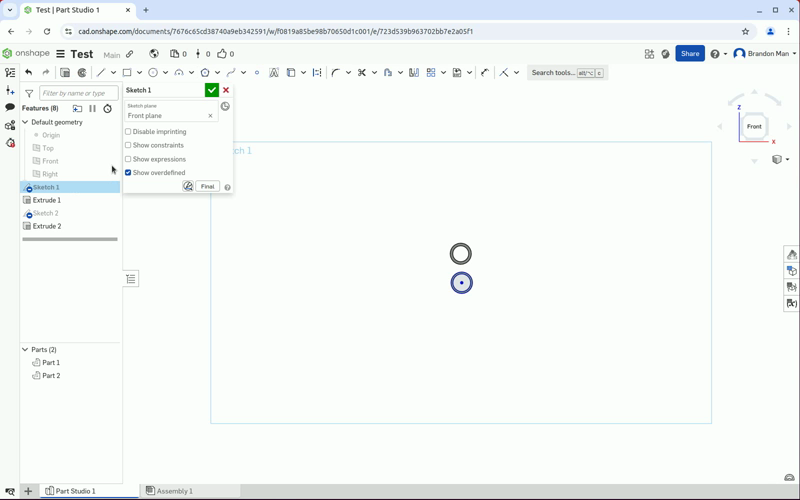
mouse_move(229, 92)
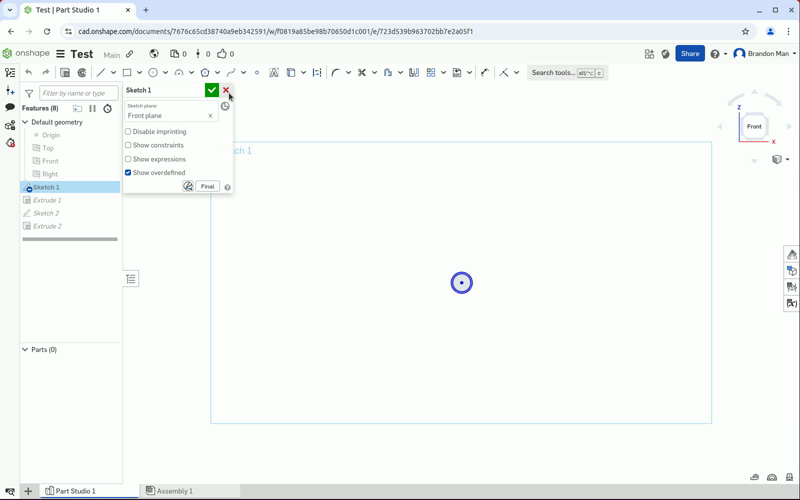
click(229, 92)
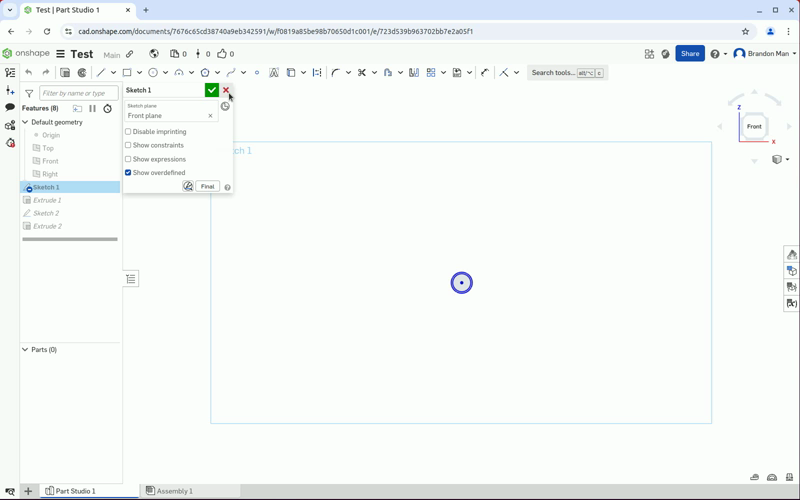
key(shift+s)
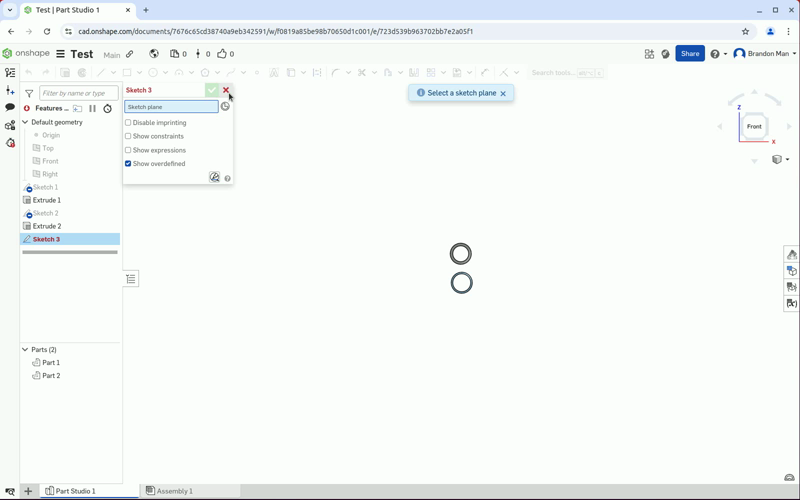
mouse_move(73, 163)
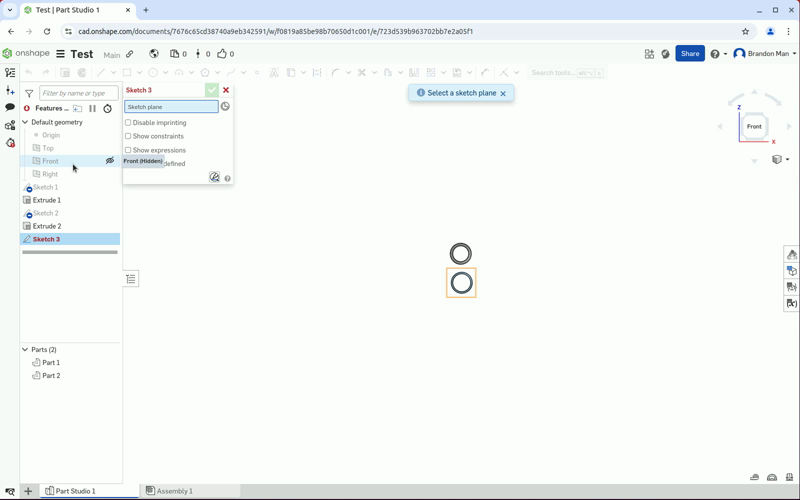
click(73, 163)
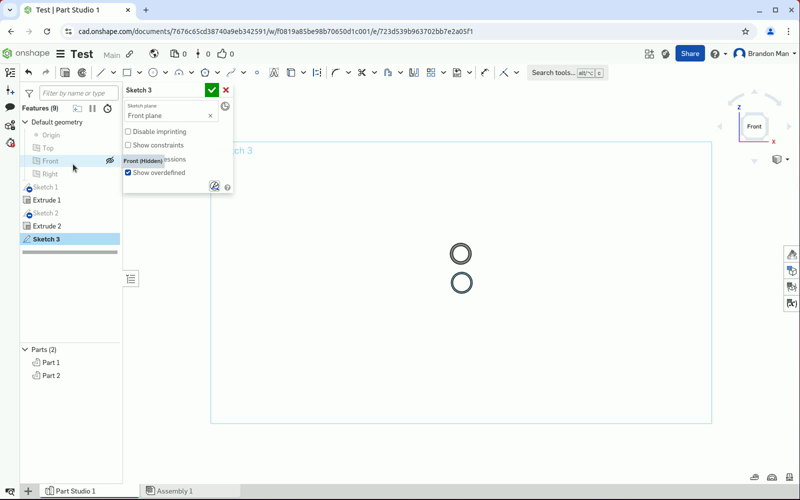
mouse_move(73, 352)
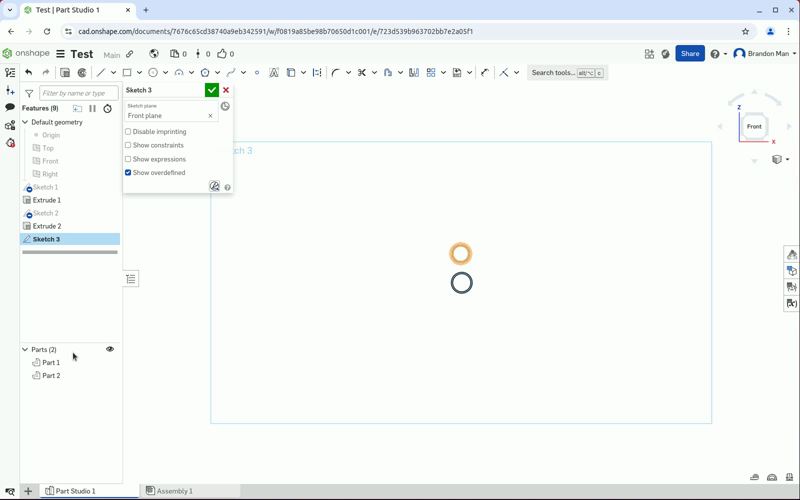
key(y)
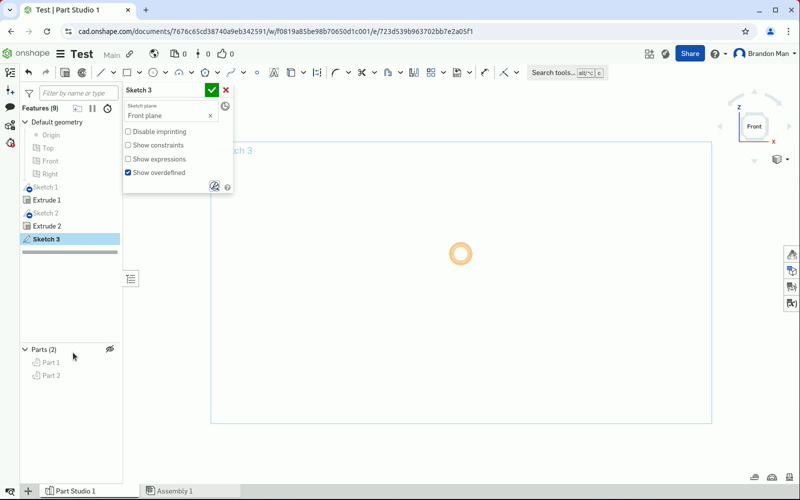
key(c)
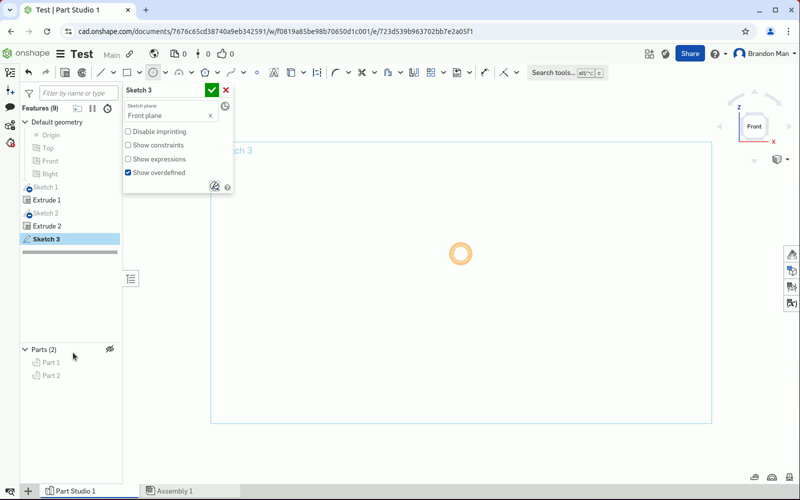
key_down(shift)
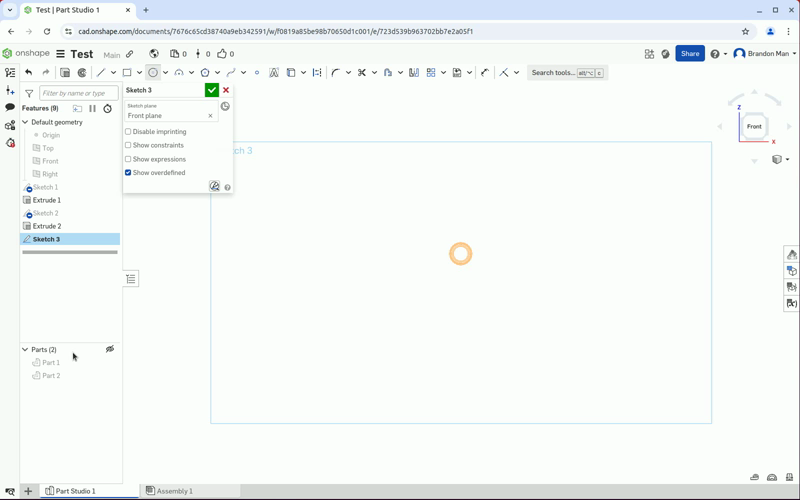
mouse_move(461, 314)
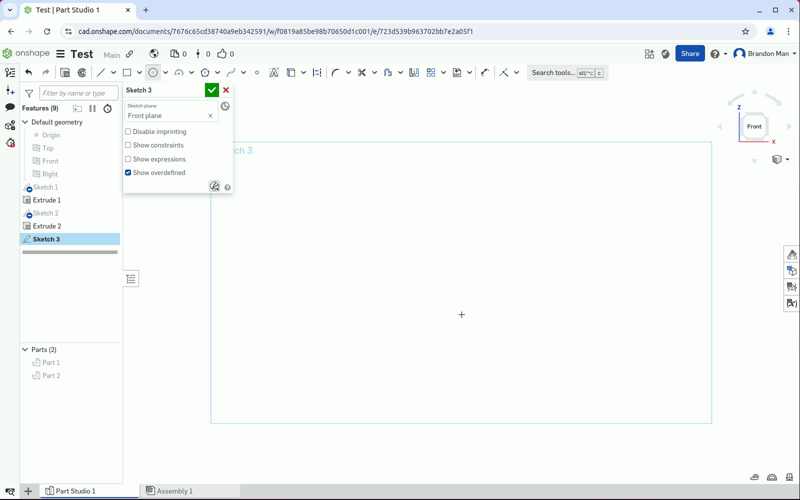
click(461, 314)
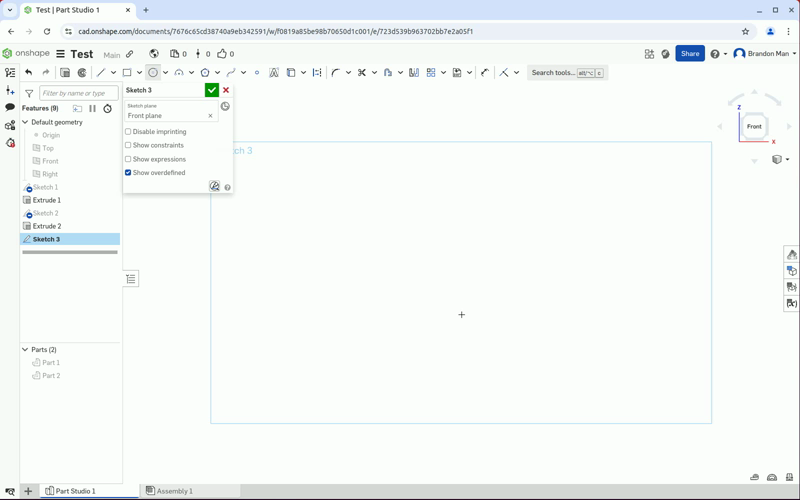
key_up(shift)
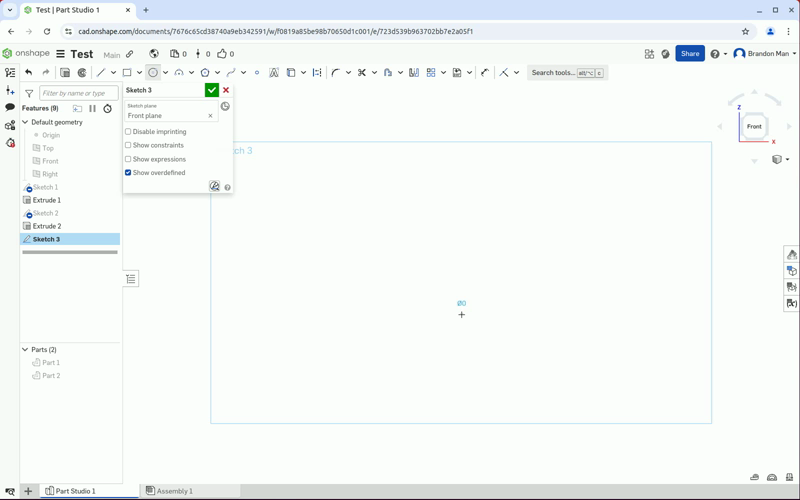
mouse_move(470, 314)
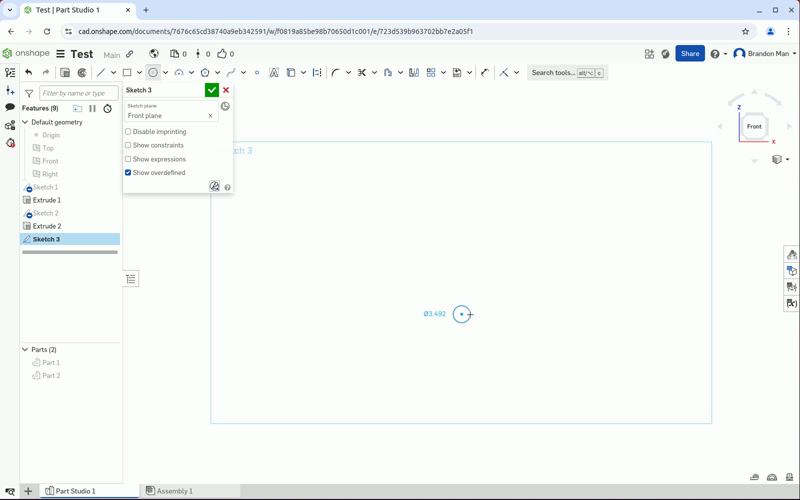
click(470, 314)
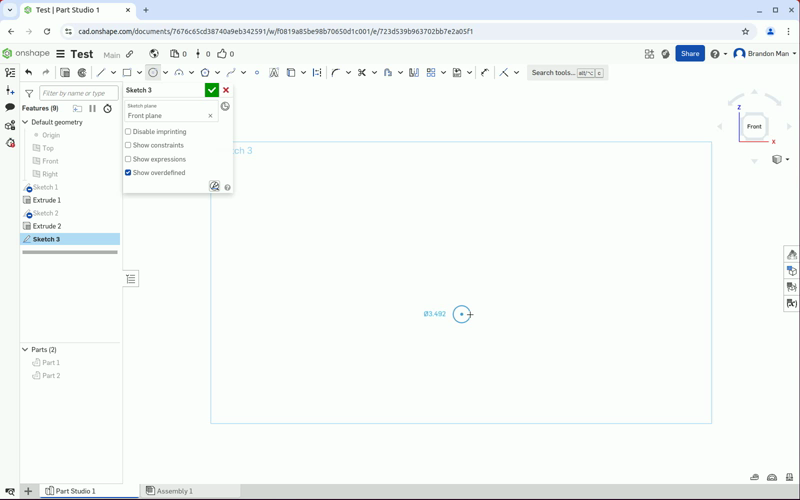
key(esc)
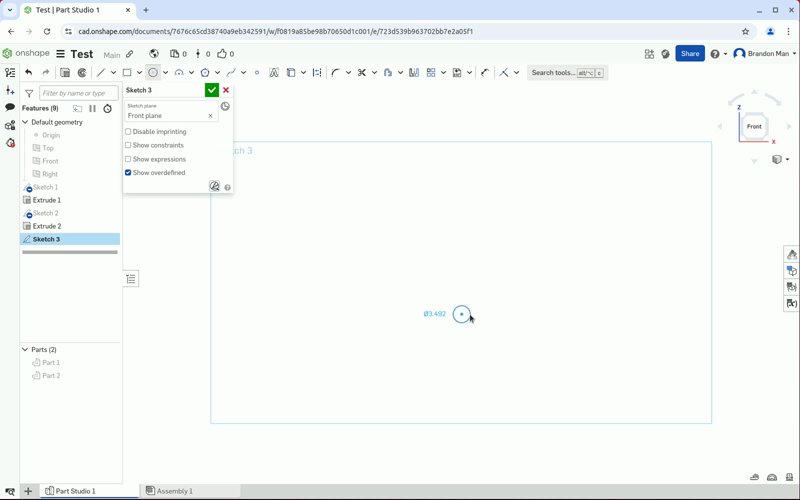
key(c)
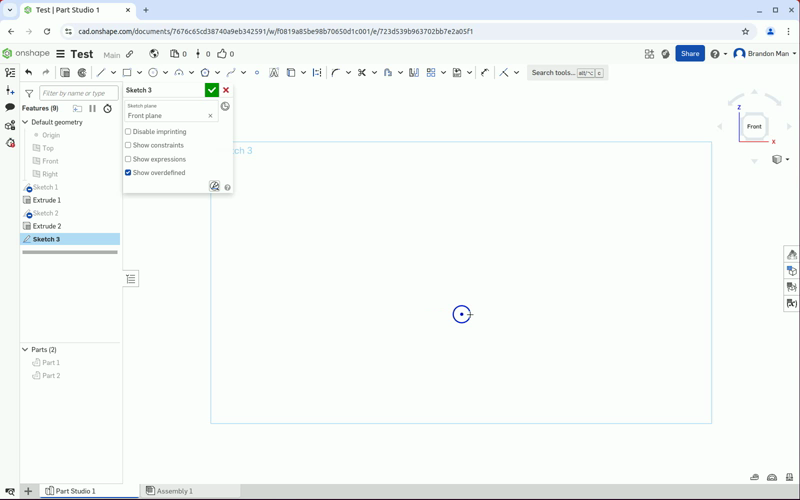
key_down(shift)
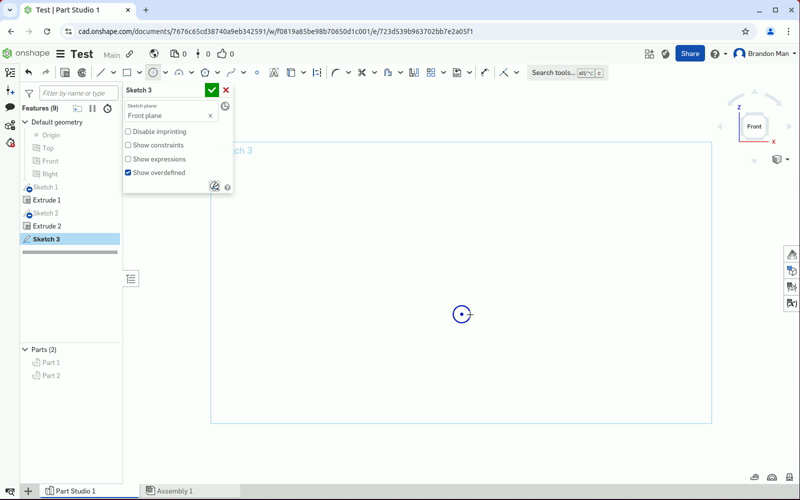
mouse_move(461, 314)
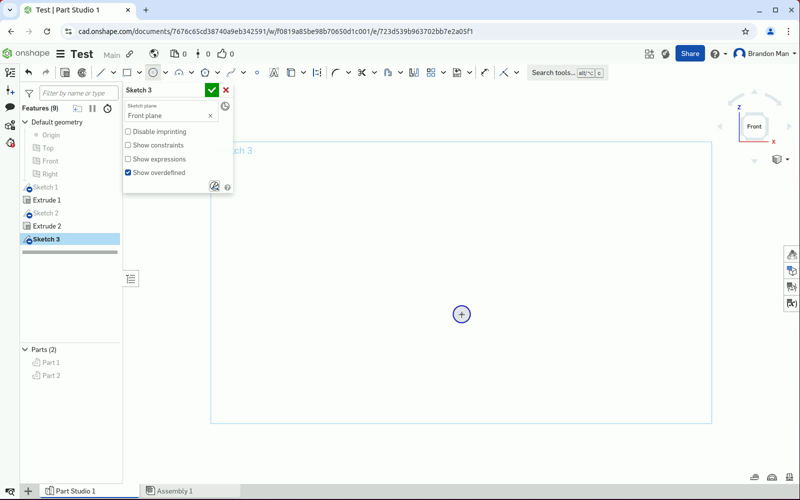
click(461, 314)
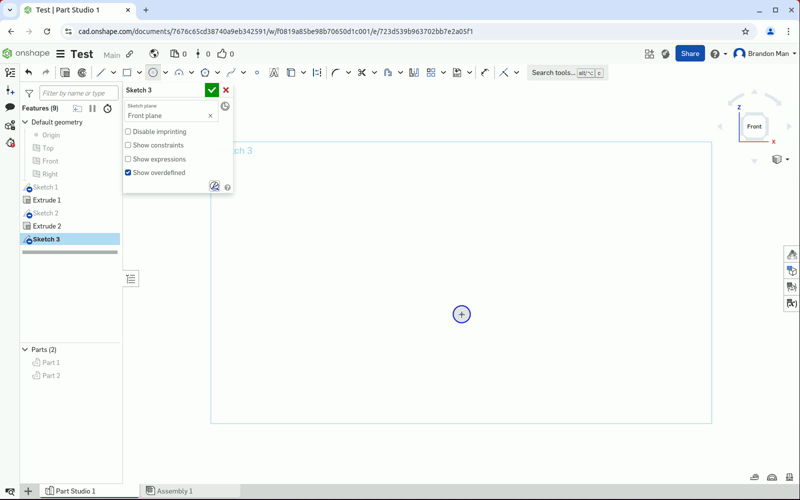
key_up(shift)
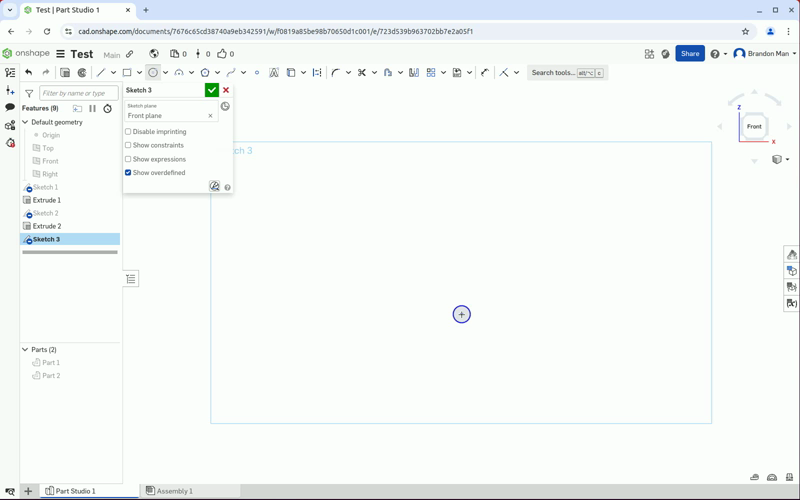
mouse_move(468, 314)
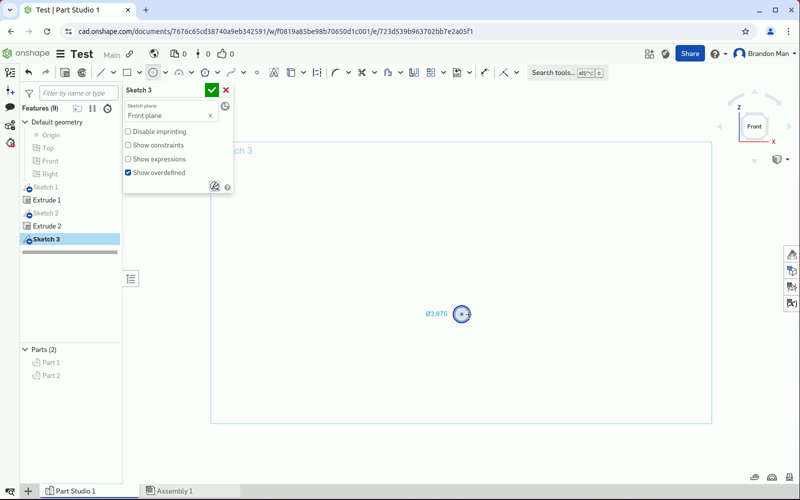
scroll(6)
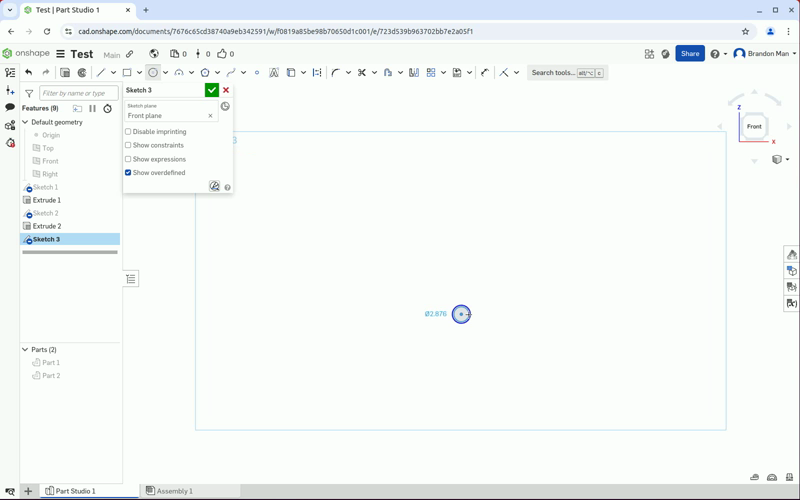
scroll(6)
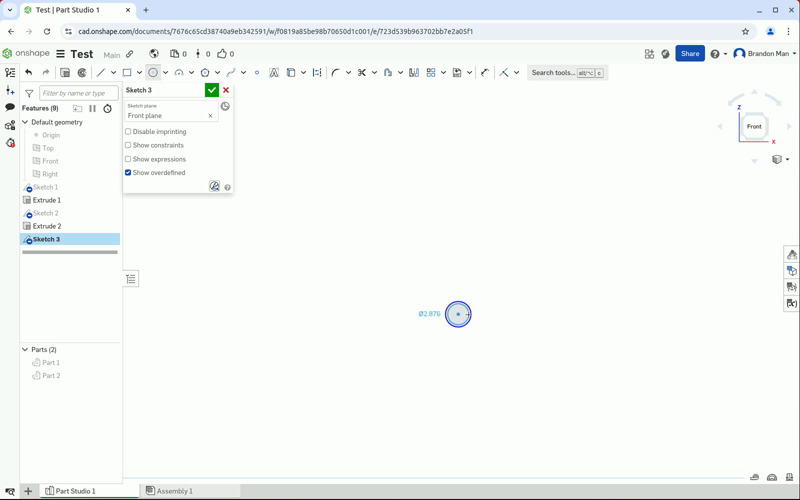
scroll(6)
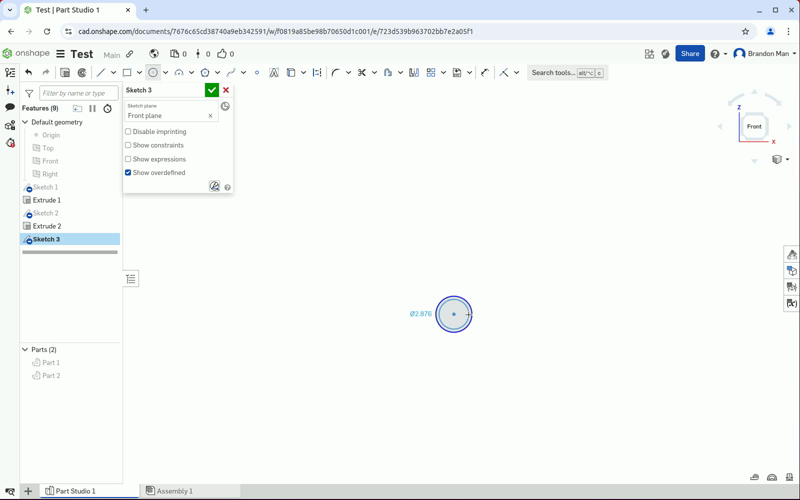
scroll(6)
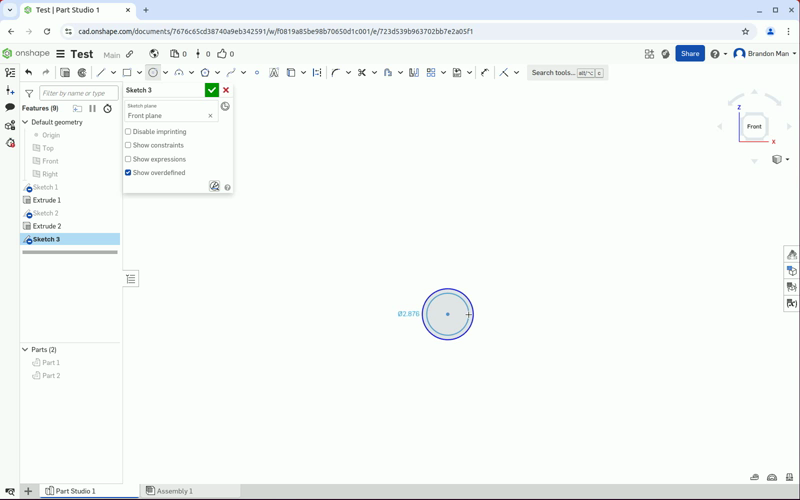
scroll(6)
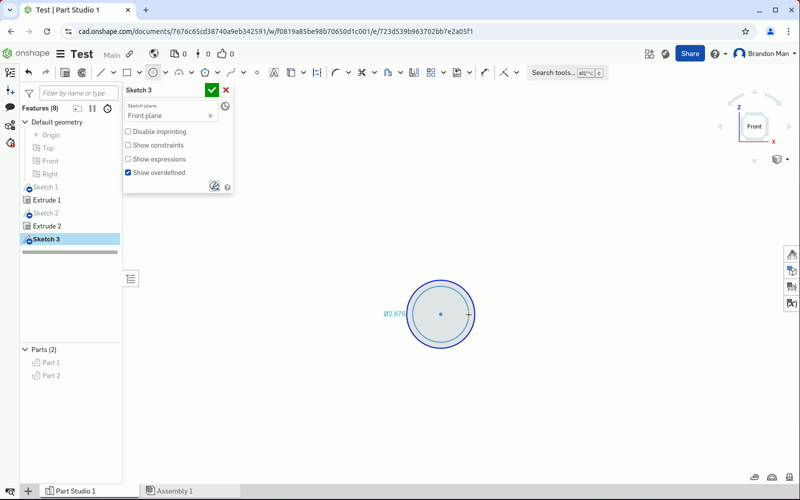
scroll(6)
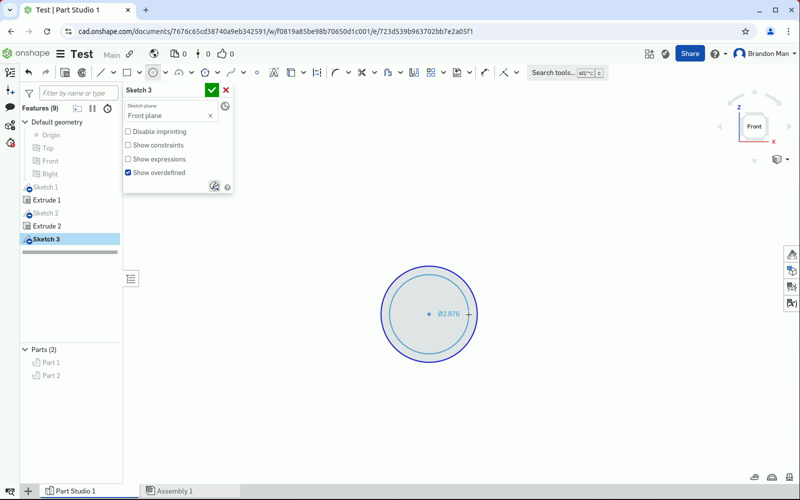
scroll(6)
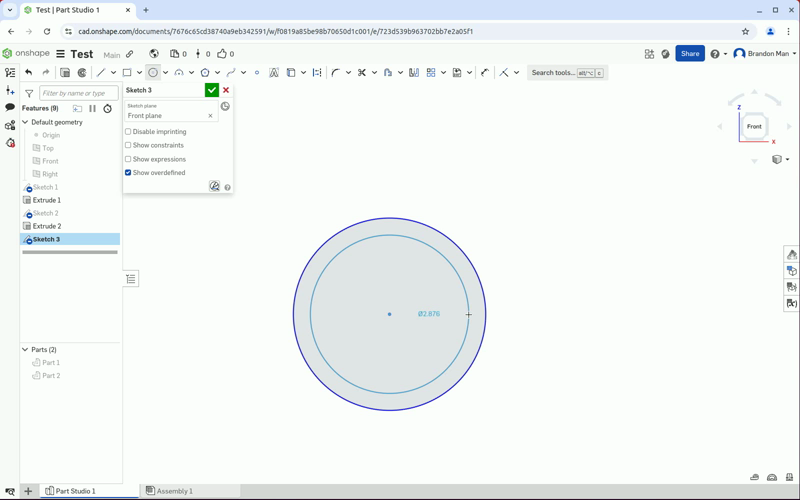
click(468, 314)
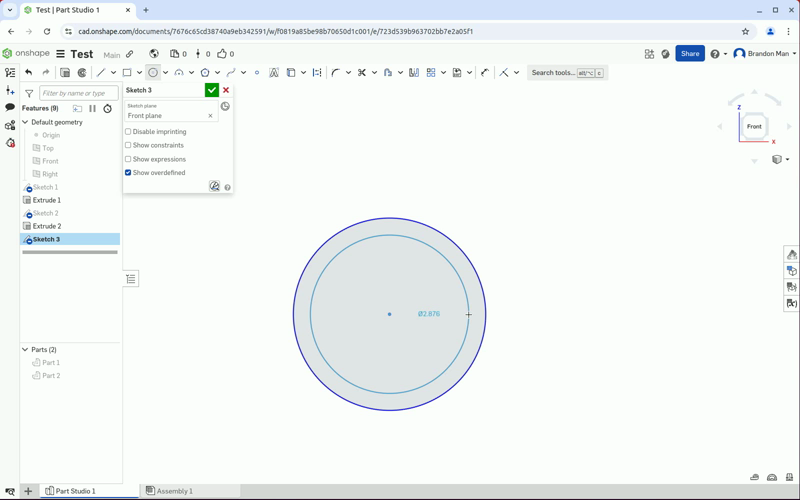
scroll(-6)
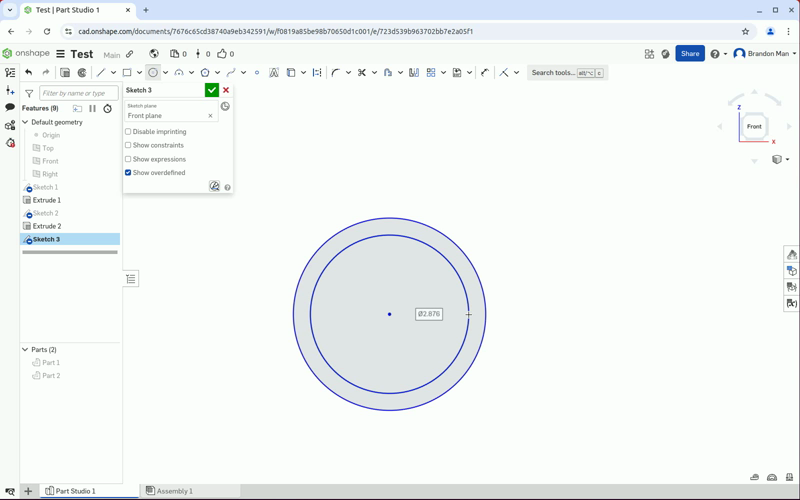
scroll(-6)
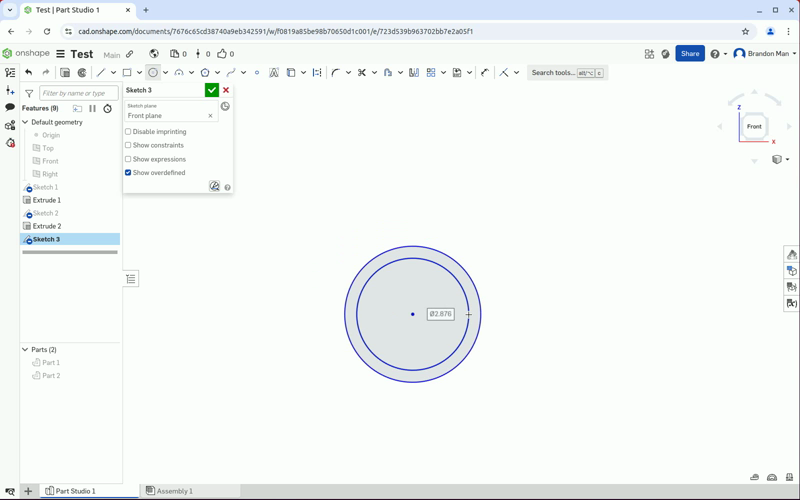
scroll(-6)
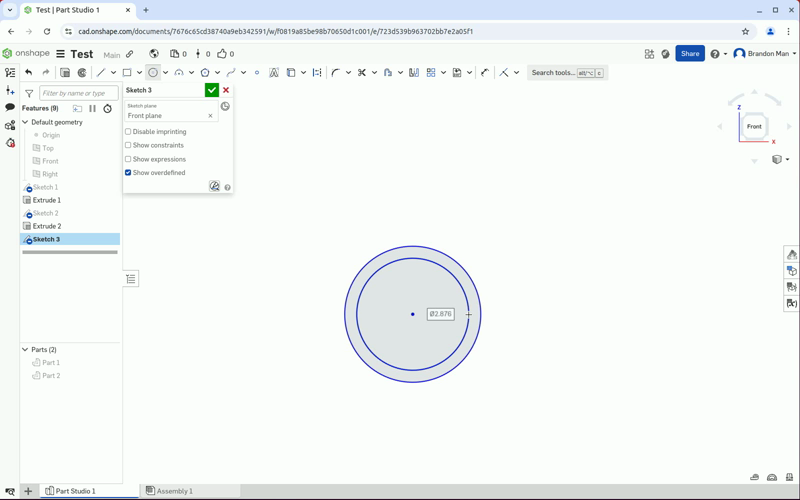
scroll(-6)
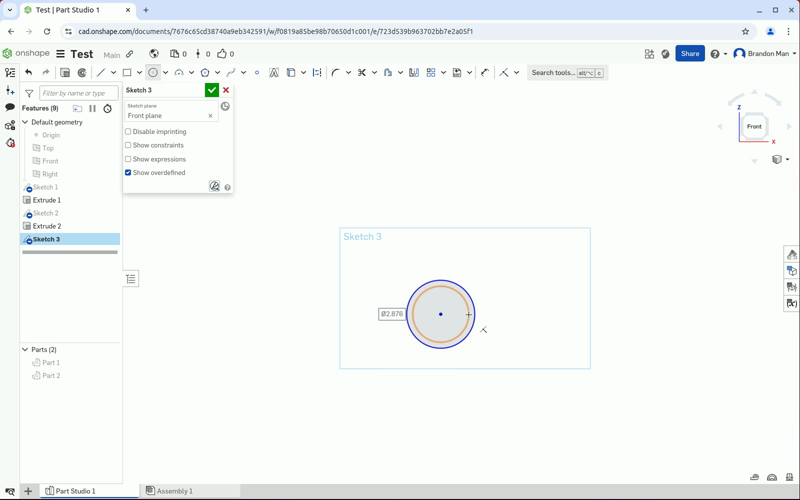
scroll(-6)
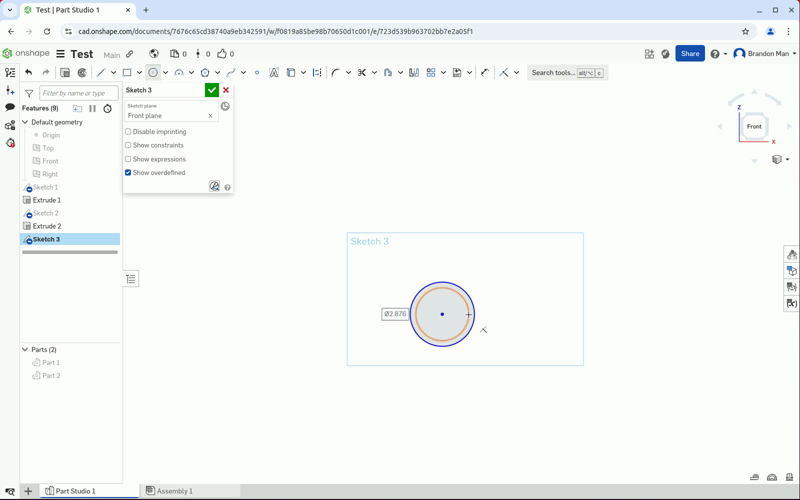
scroll(-6)
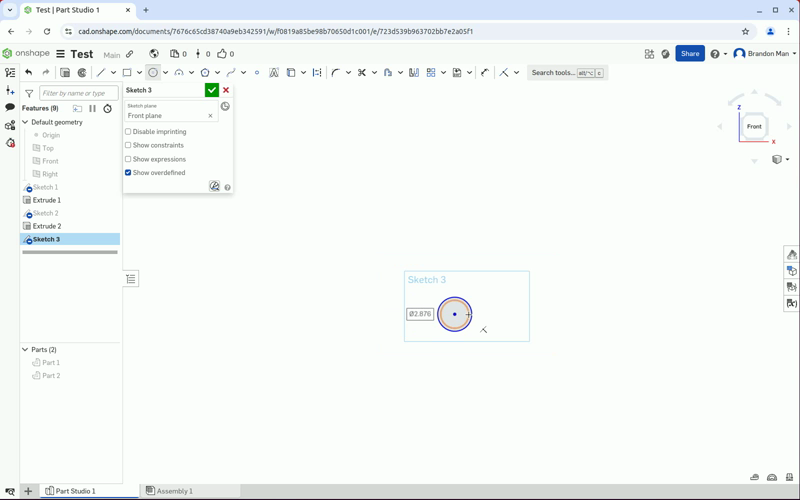
scroll(-6)
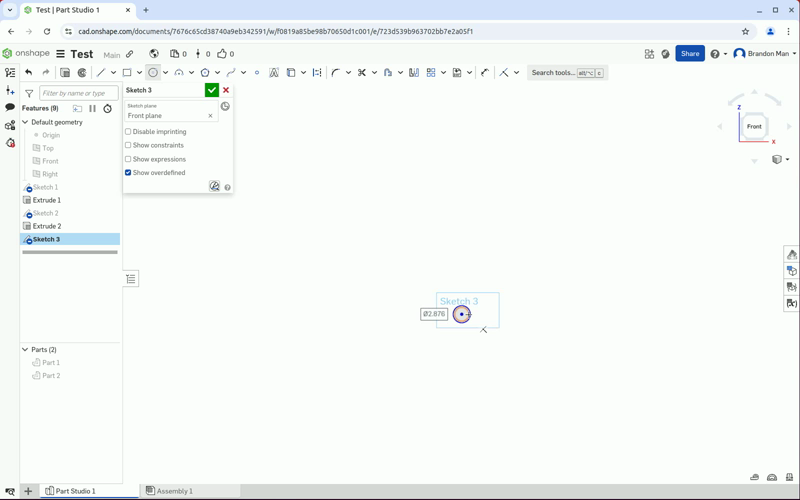
key(esc)
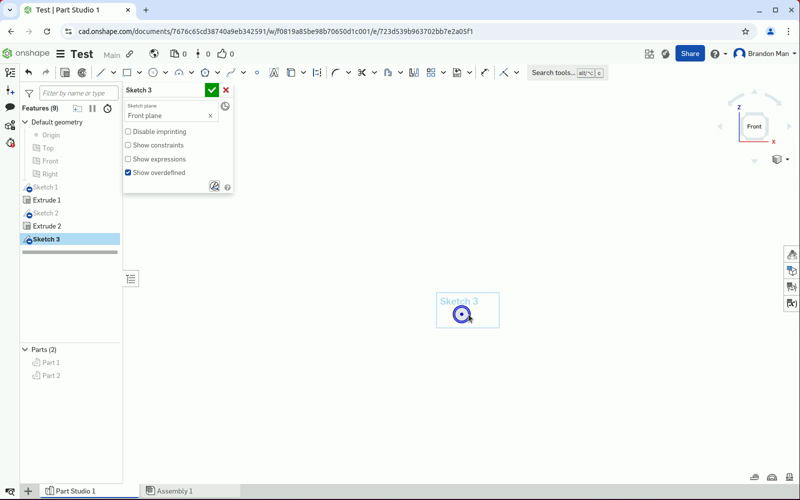
mouse_move(460, 322)
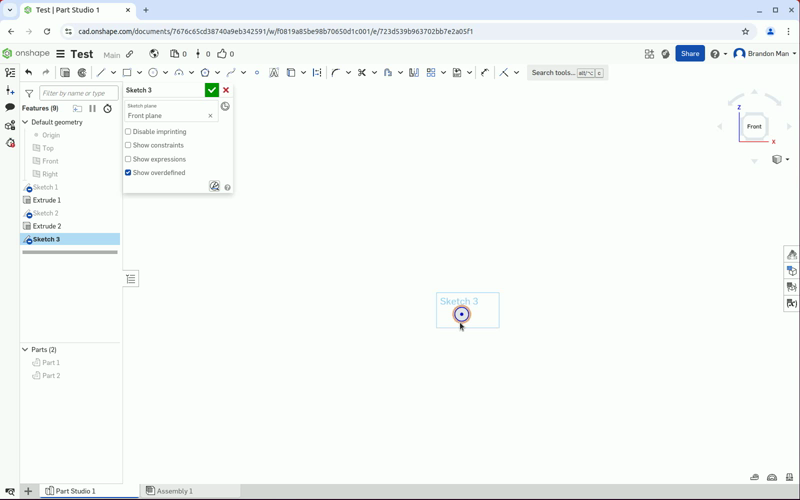
scroll(6)
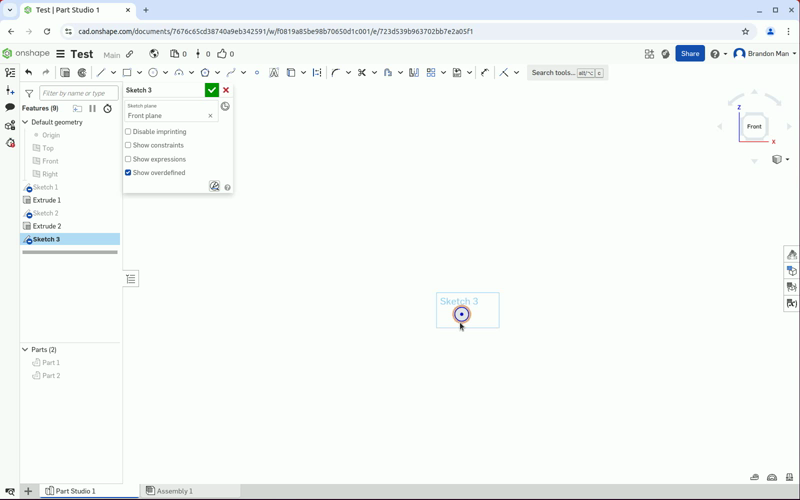
scroll(6)
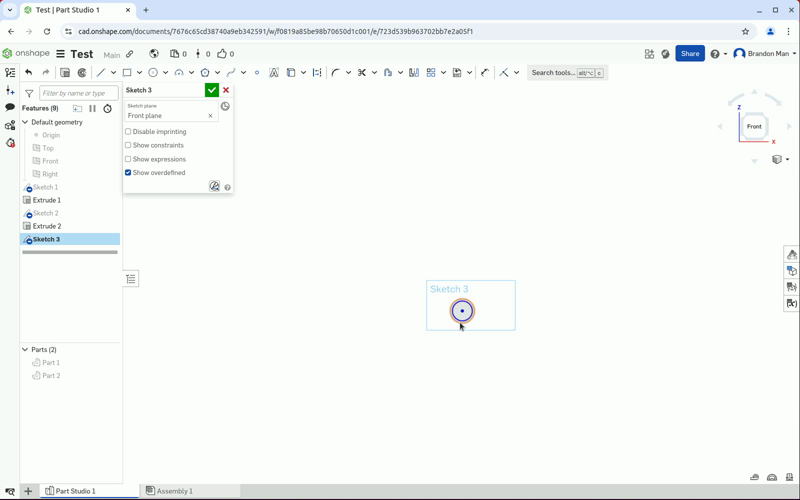
scroll(6)
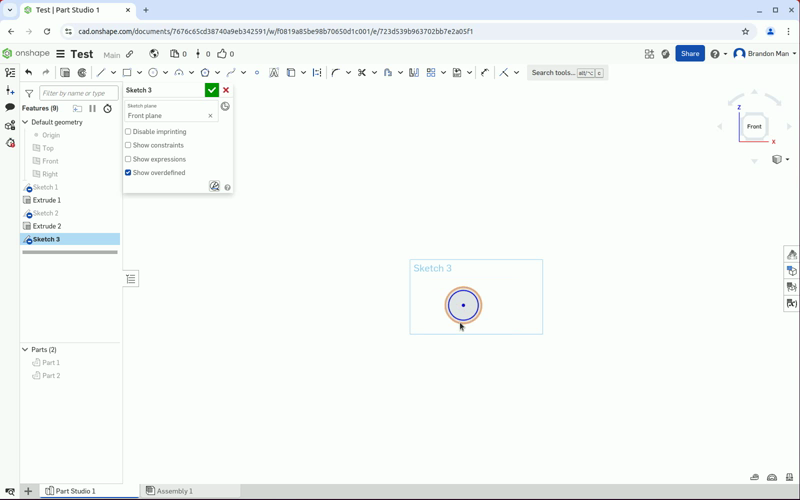
scroll(6)
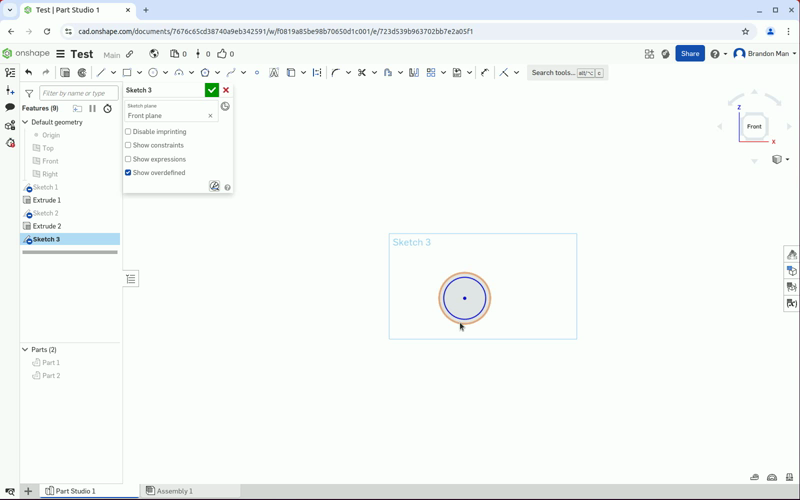
scroll(6)
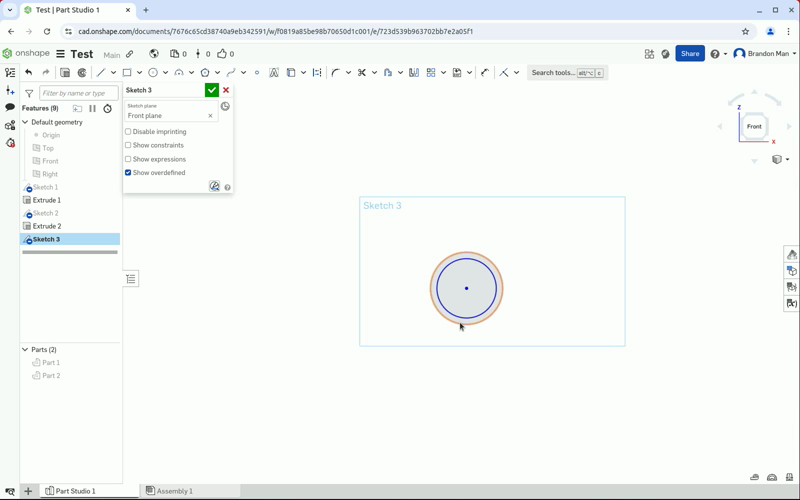
scroll(6)
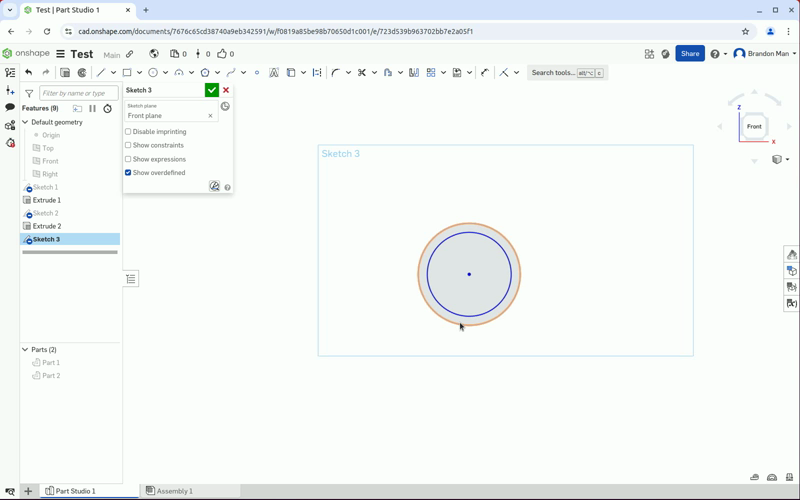
scroll(6)
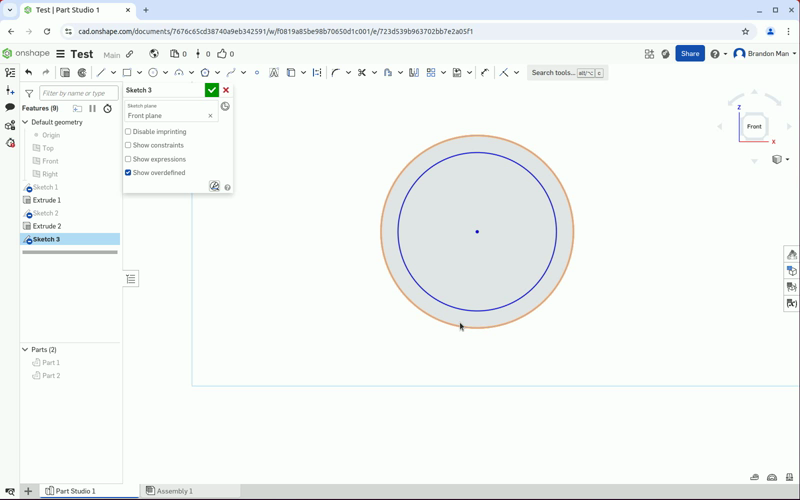
click(460, 322)
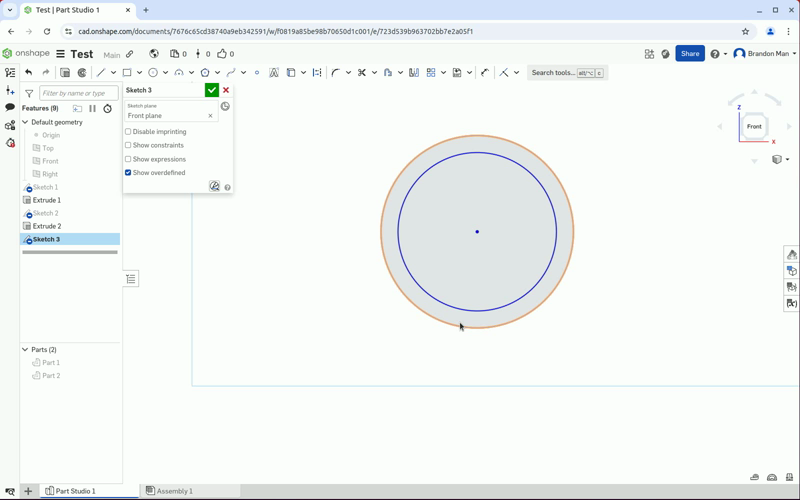
scroll(-6)
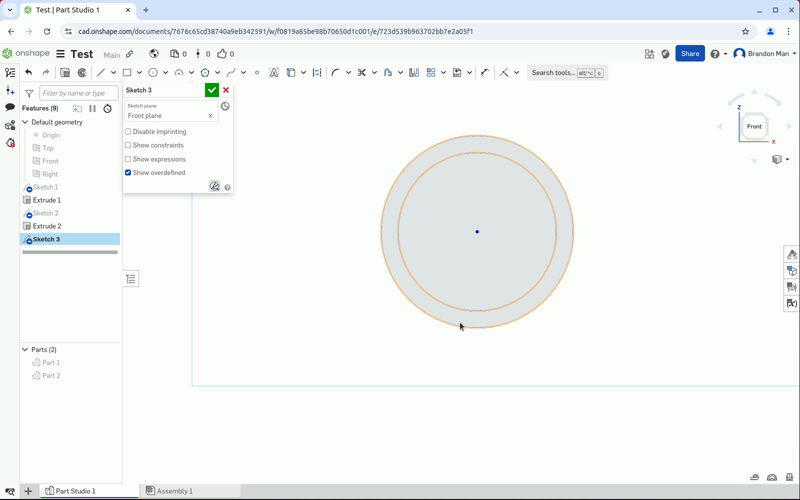
scroll(-6)
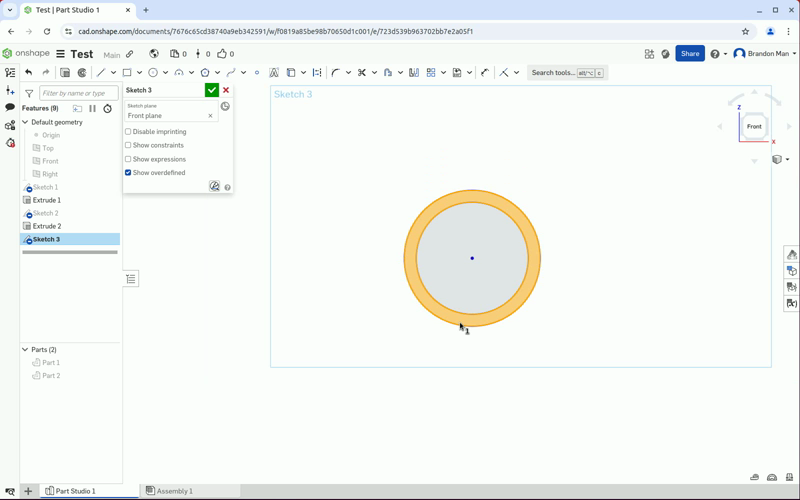
scroll(-6)
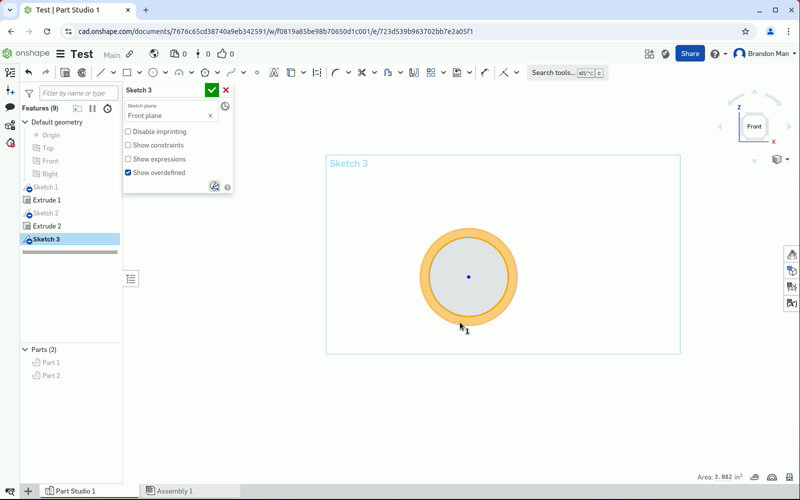
scroll(-6)
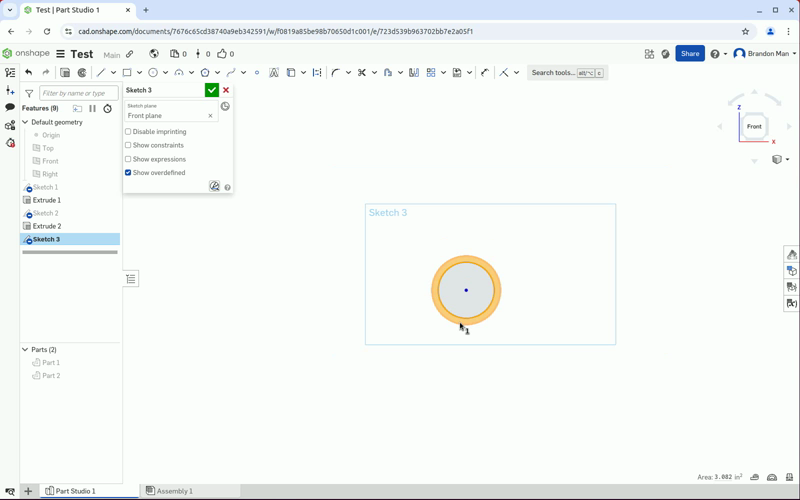
scroll(-6)
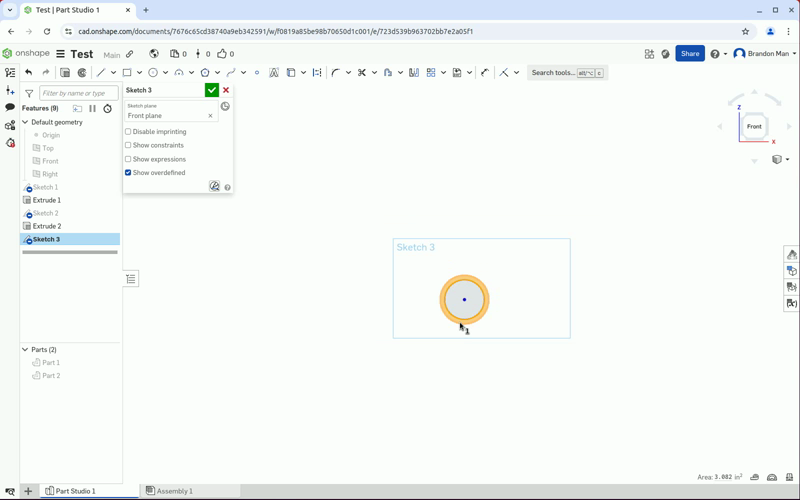
scroll(-6)
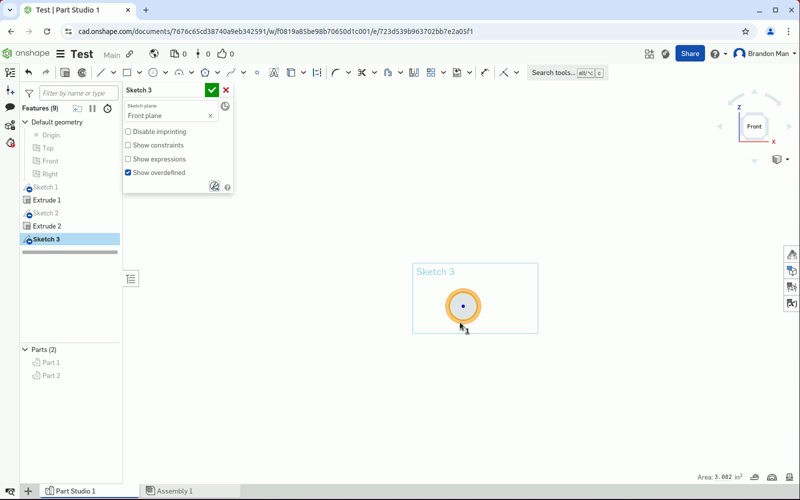
scroll(-6)
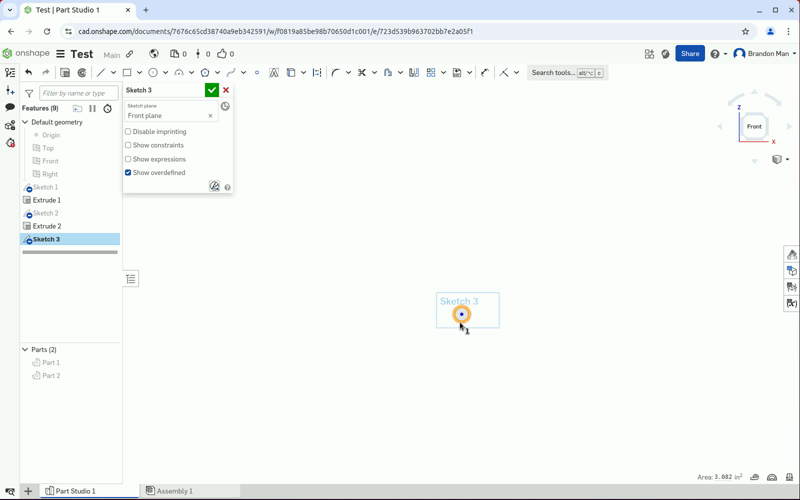
mouse_move(73, 352)
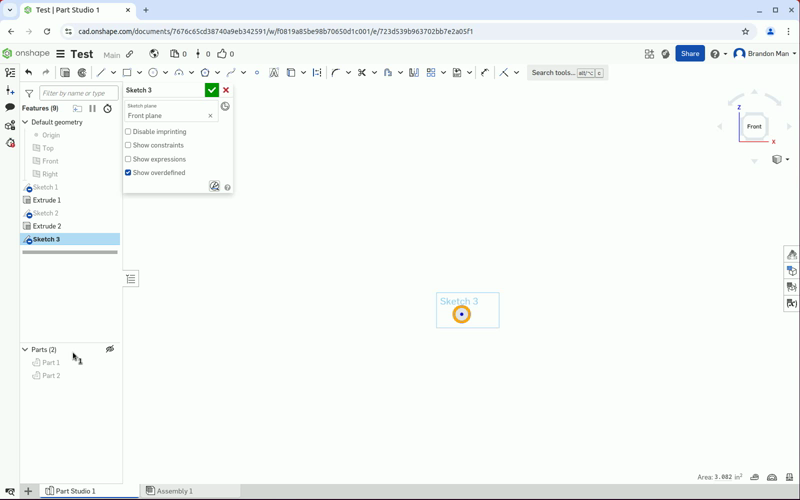
key(shift+y)
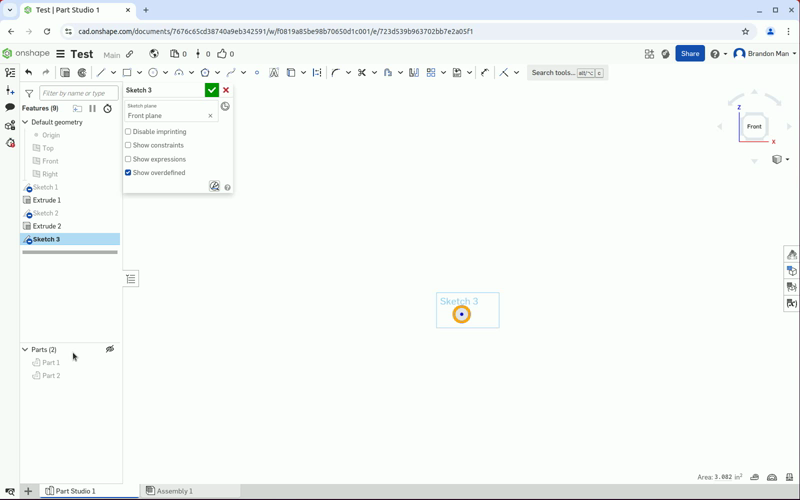
key(shift+e)
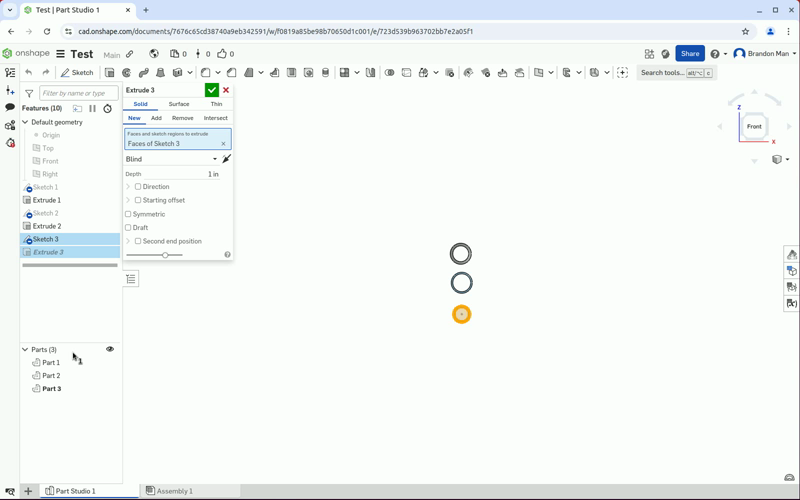
mouse_move(143, 106)
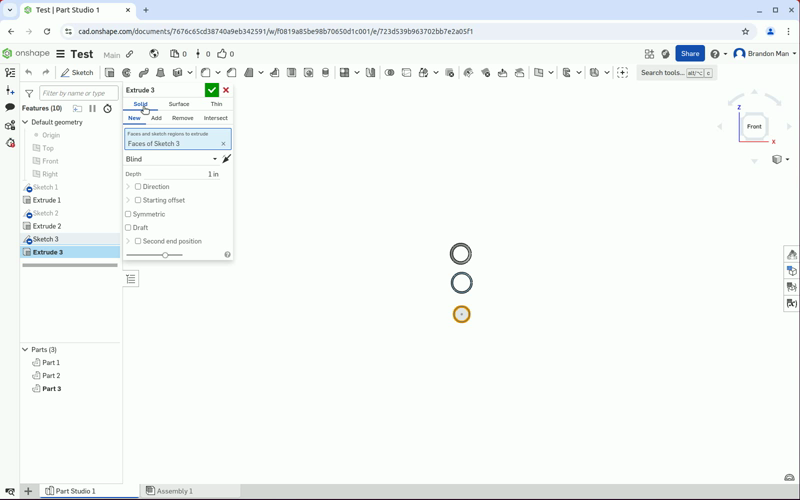
click(143, 106)
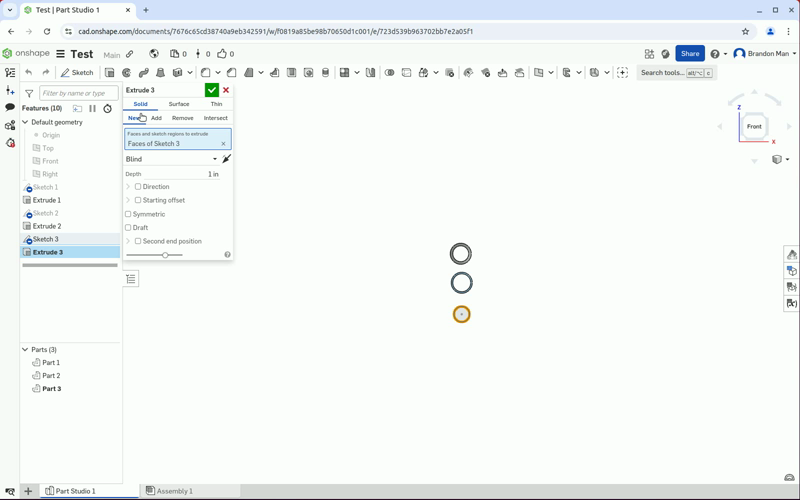
mouse_move(137, 120)
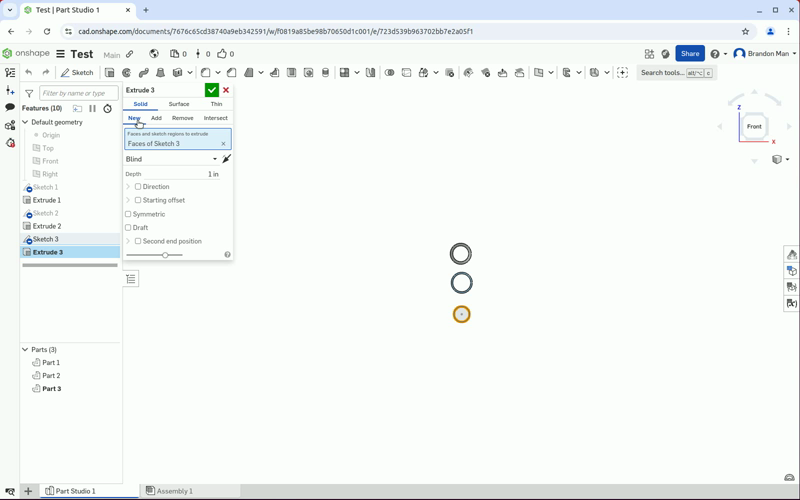
click(137, 120)
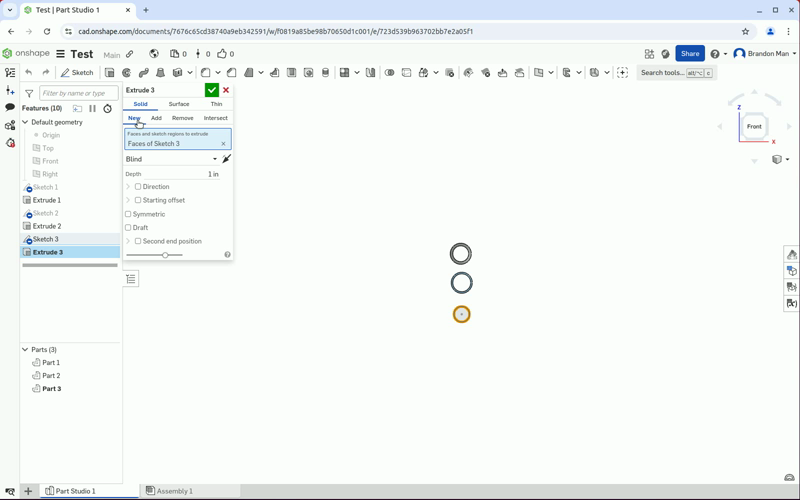
key(tab, 4)
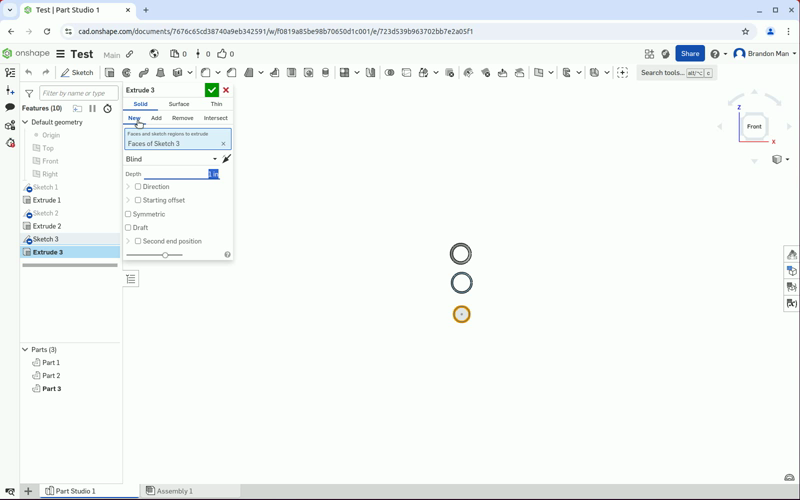
text(23.108)
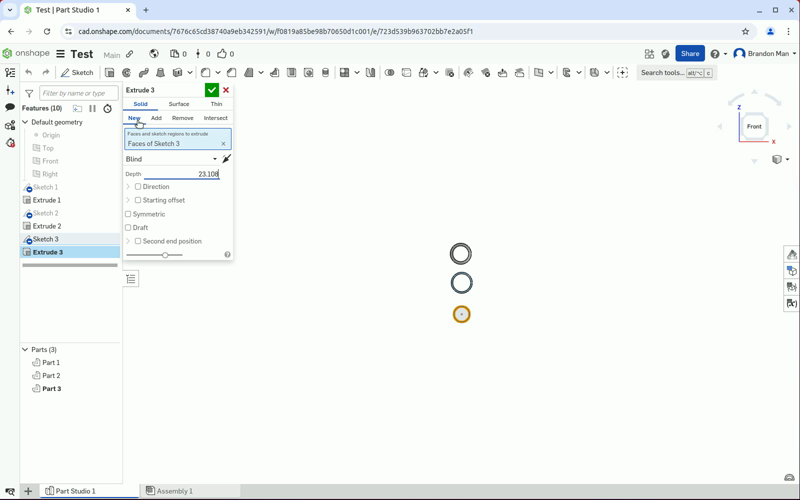
key(enter)
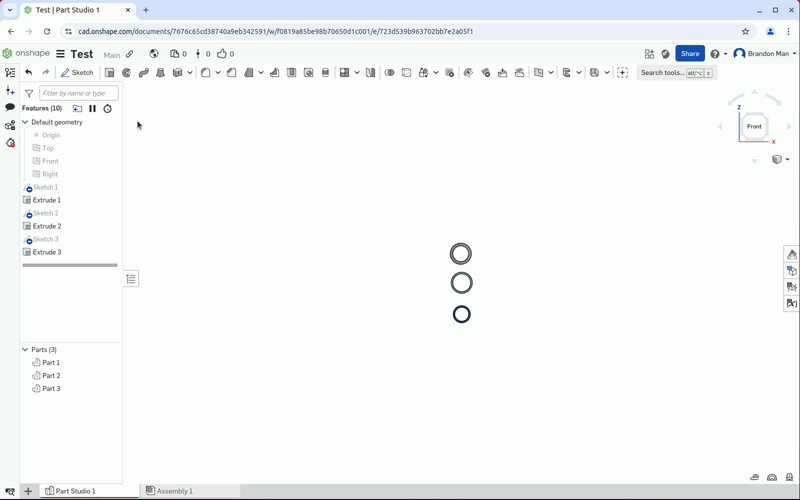
key(shift+h)
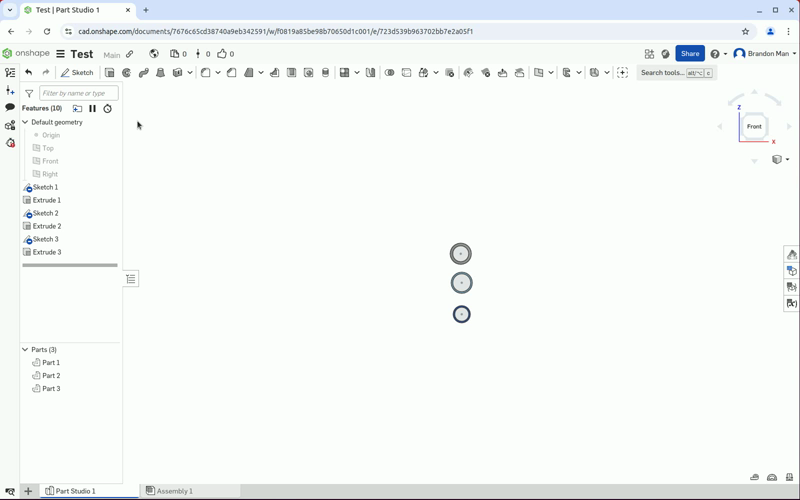
key(shift+h)
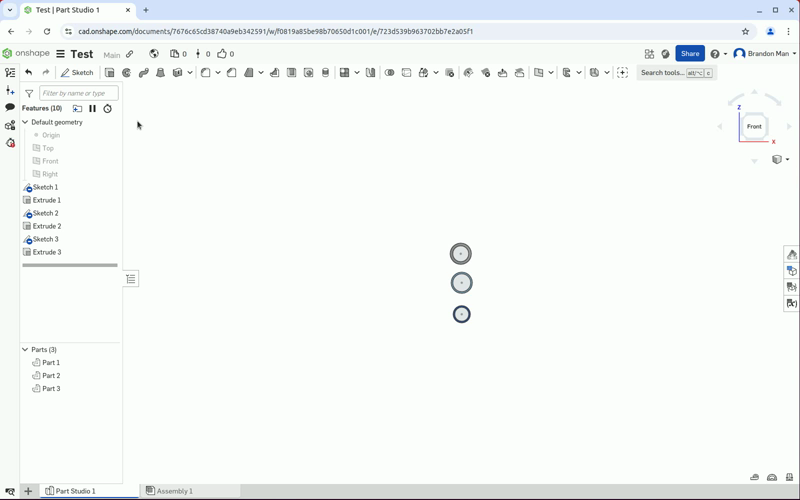
key(shift+7)
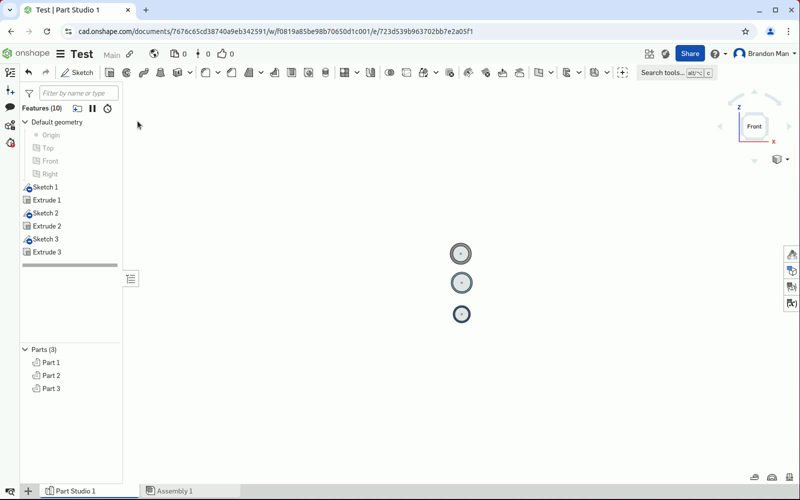
key(left, 2)
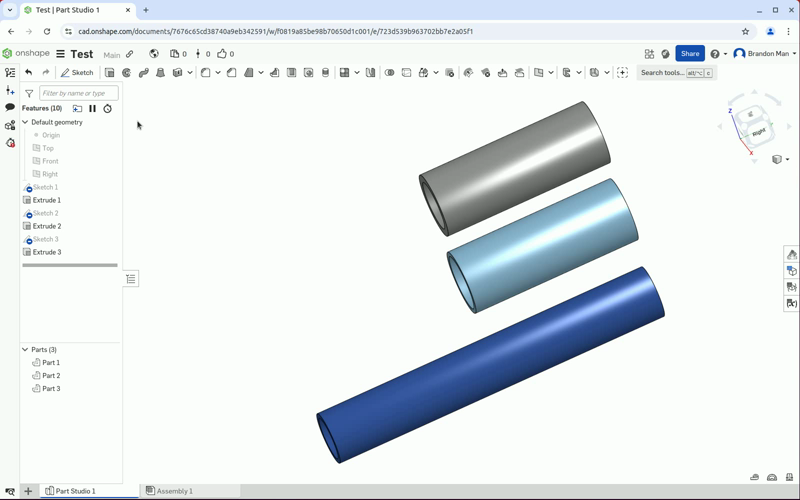
key(down, 2)
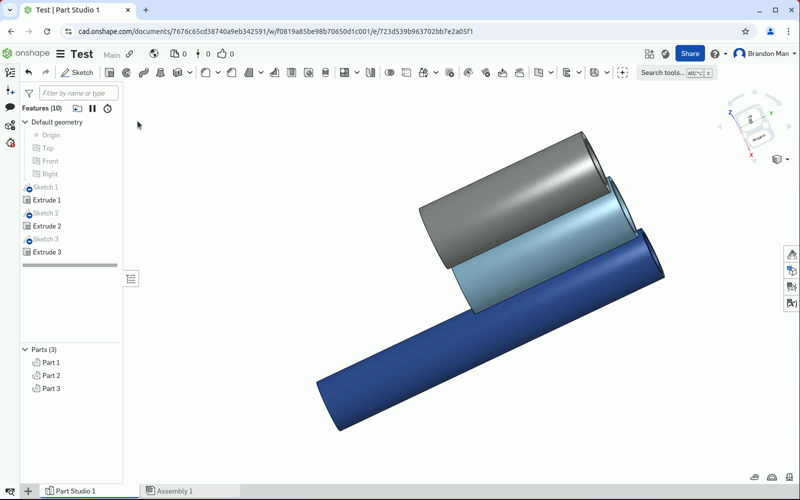
key(up, 2)
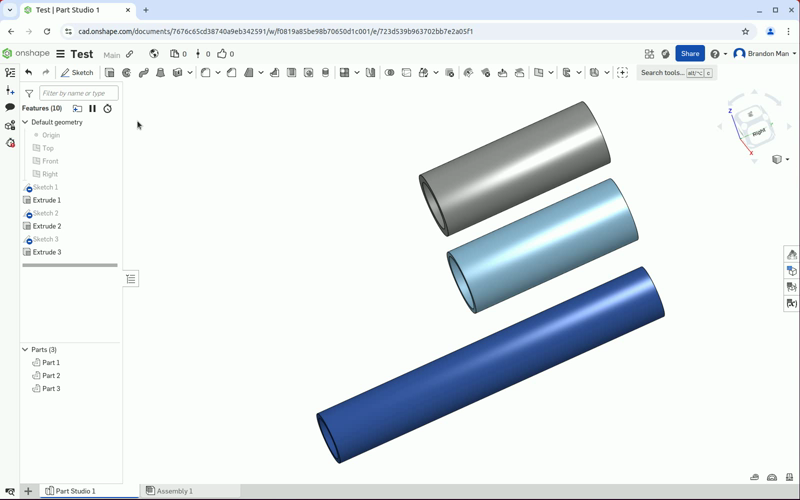
key(right, 2)
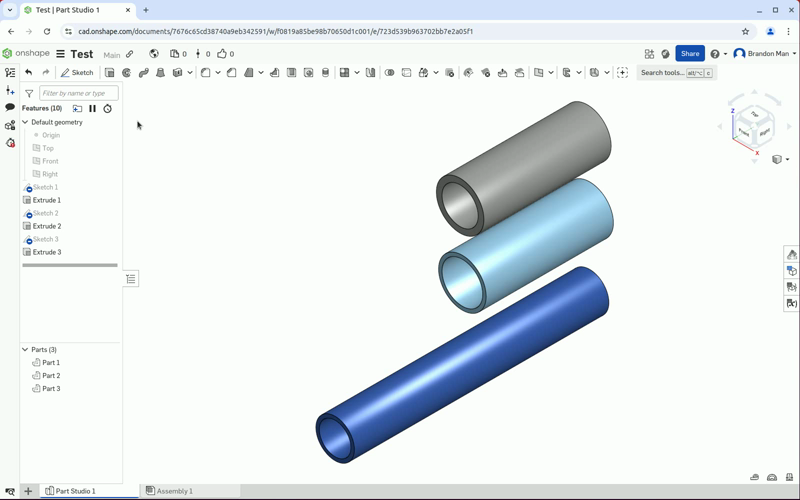
mouse_move(73, 189)
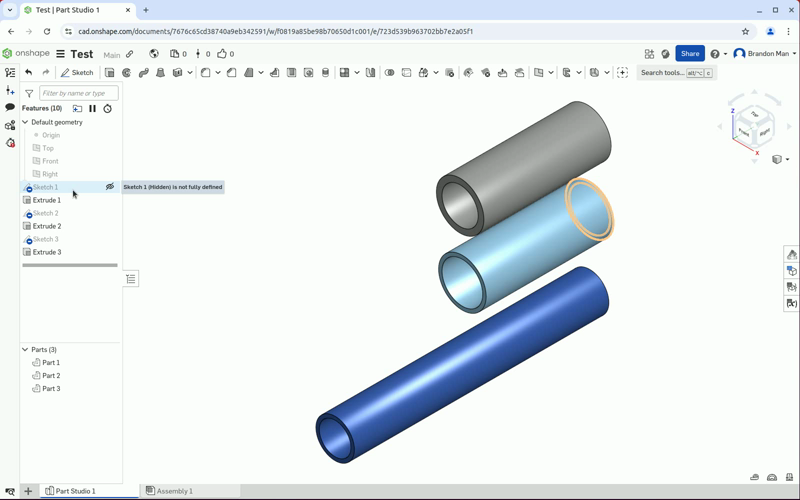
click(73, 189)